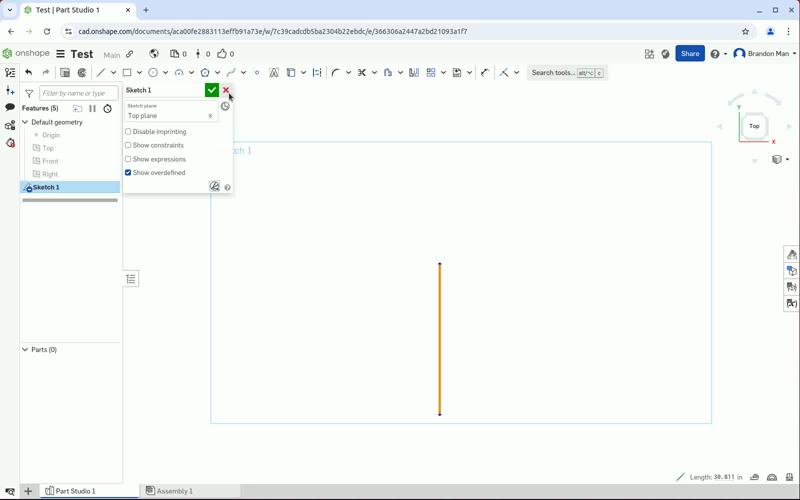
key(shift+h)
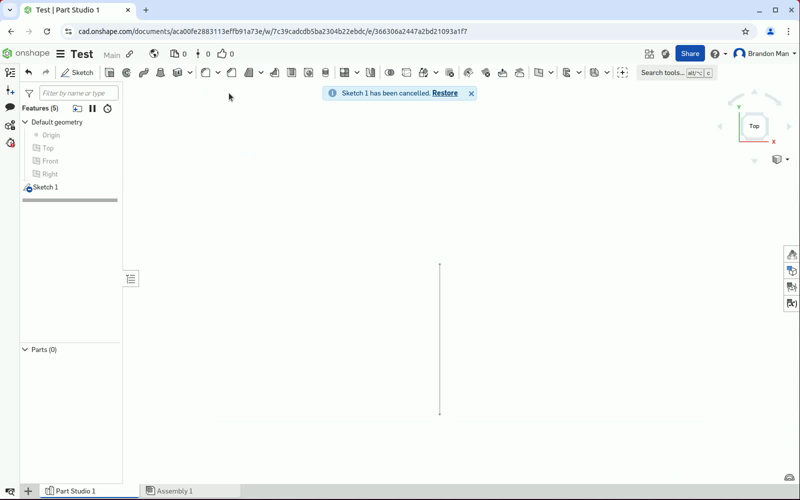
key(shift+s)
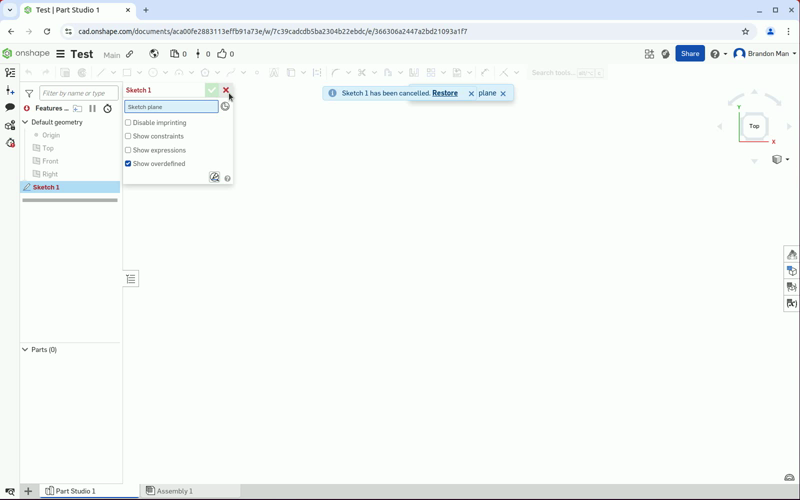
mouse_move(73, 150)
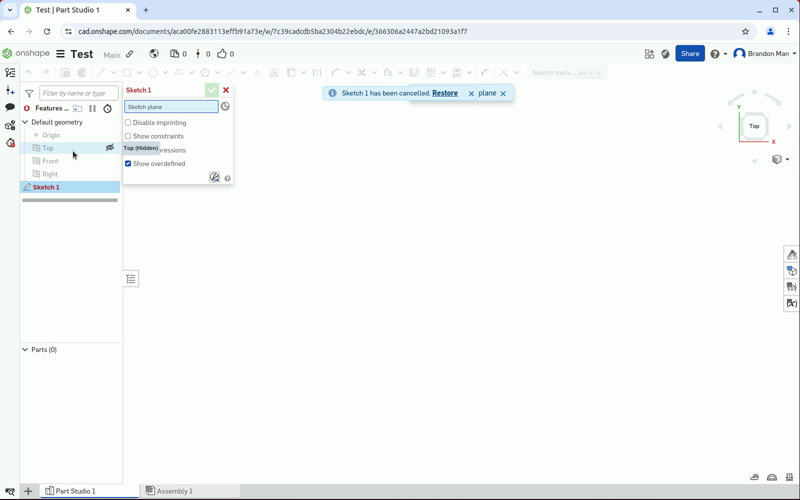
click(73, 150)
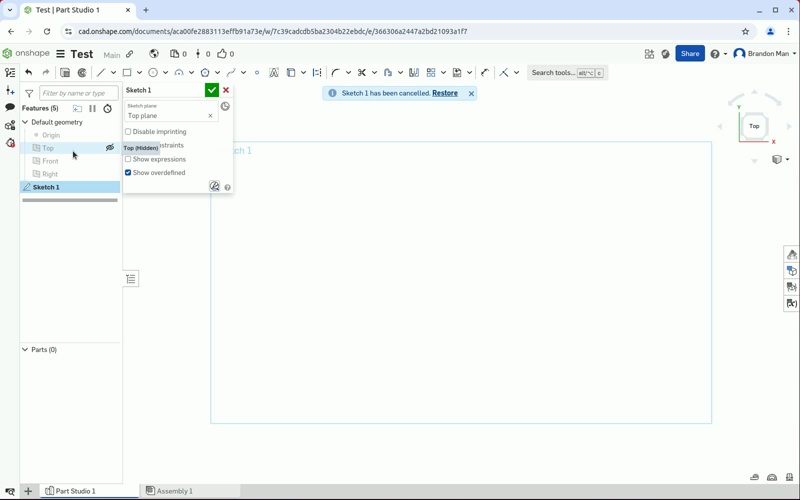
mouse_move(73, 352)
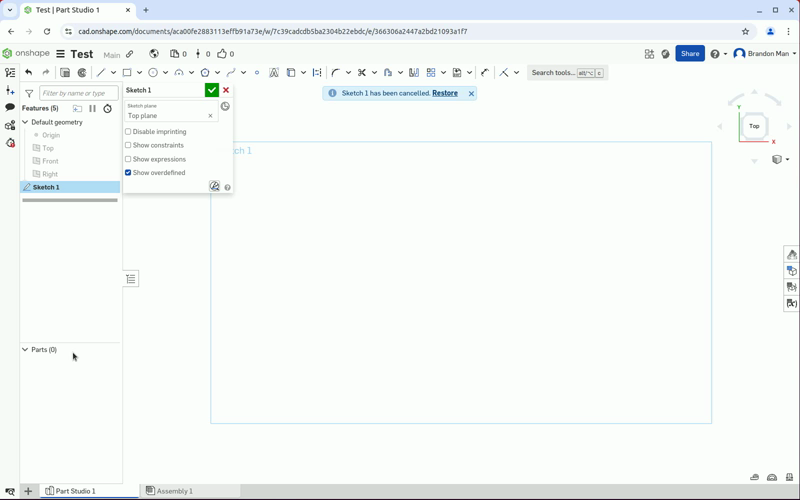
key(y)
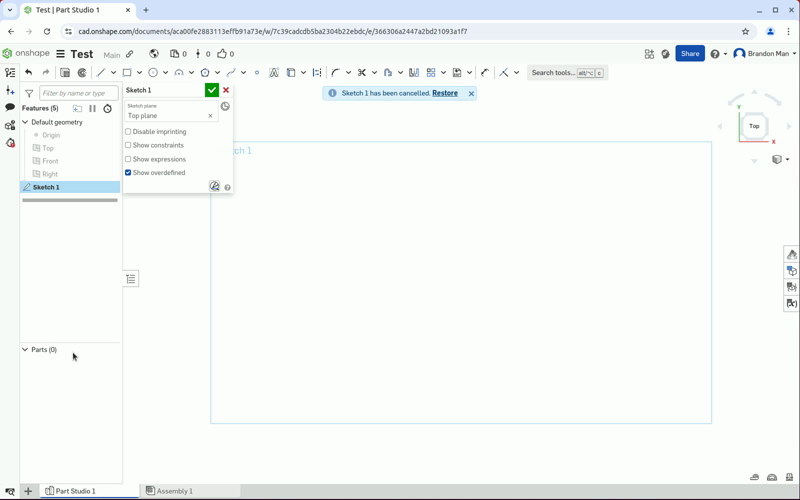
key(l)
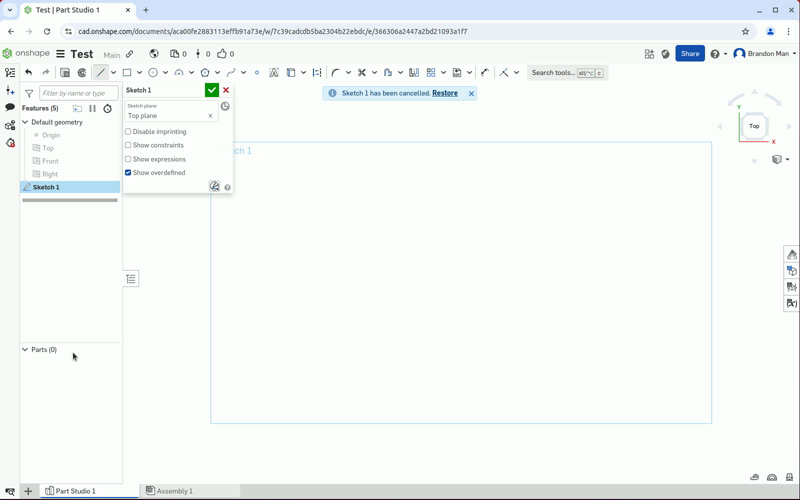
key_down(shift)
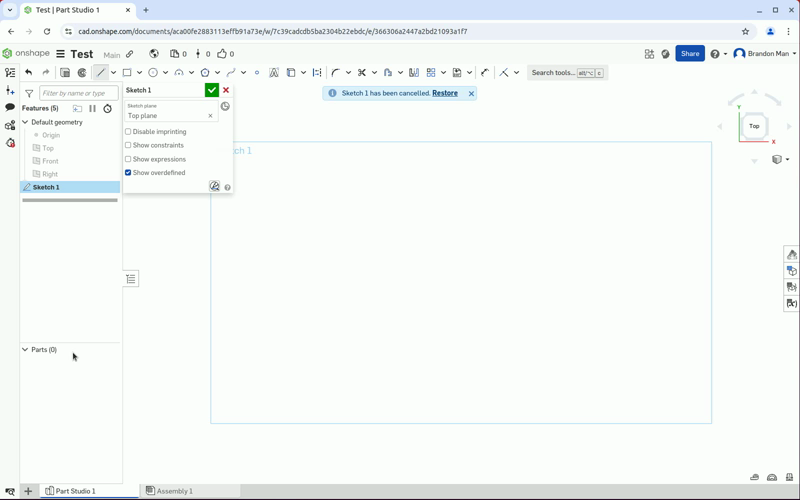
mouse_move(348, 375)
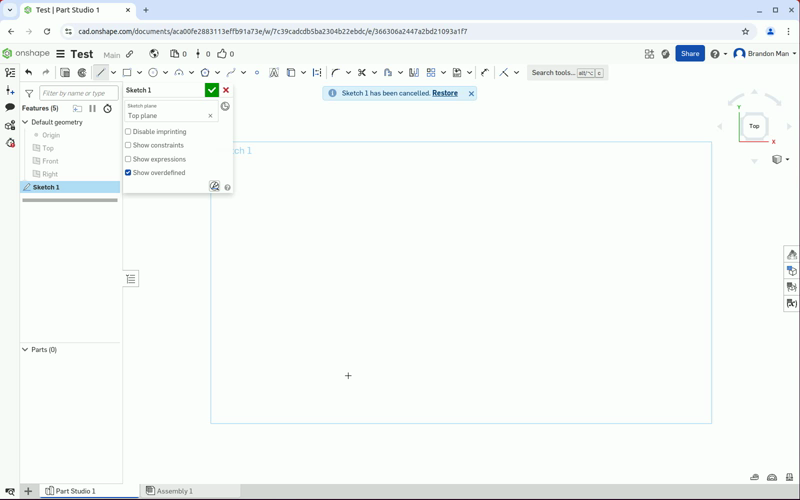
click(348, 375)
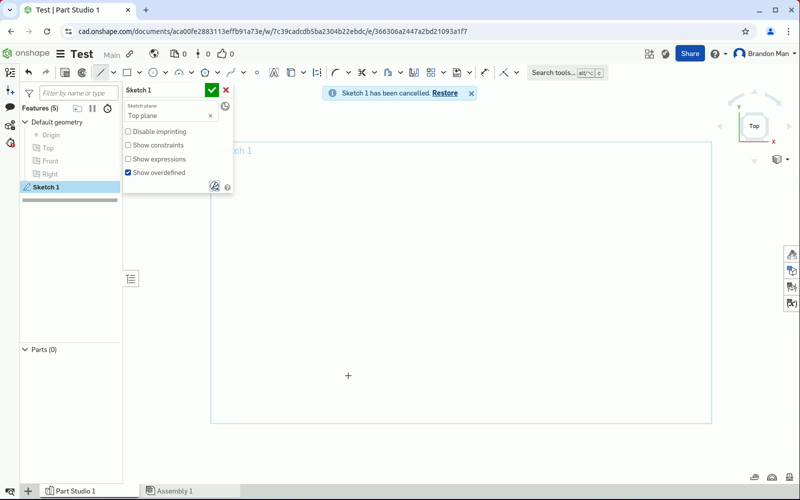
key_up(shift)
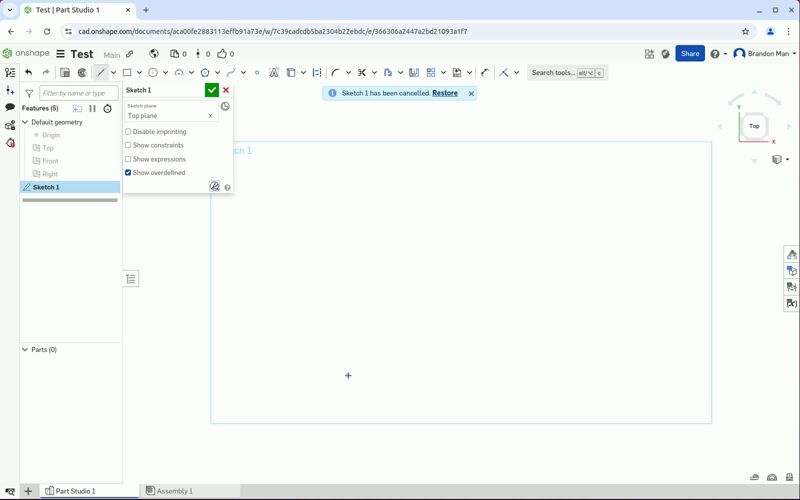
key_down(shift)
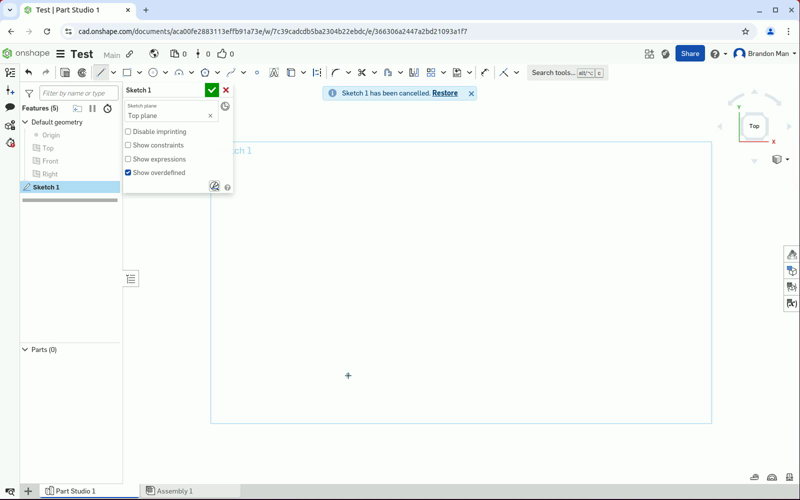
mouse_move(567, 375)
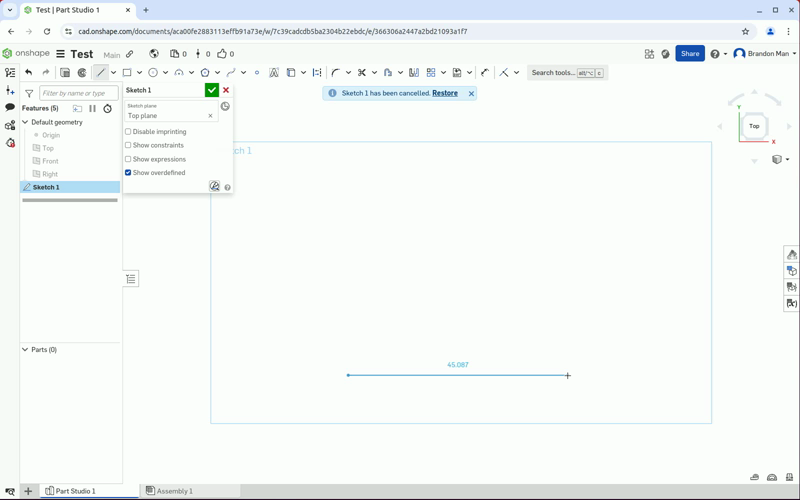
click(567, 375)
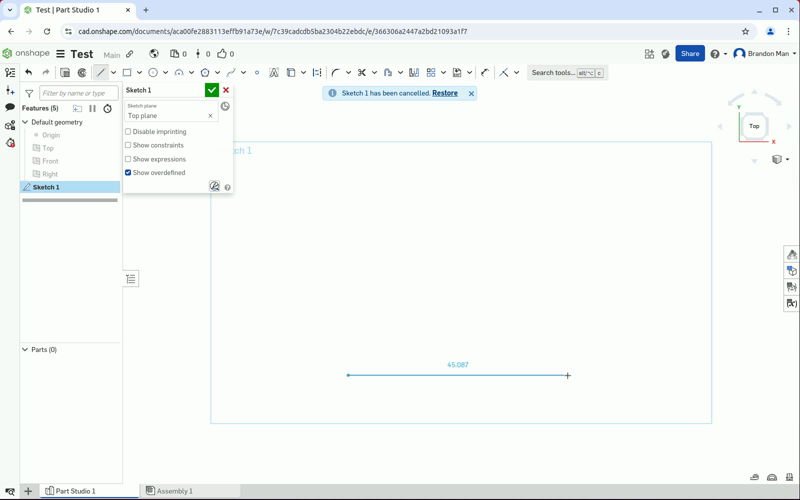
key_up(shift)
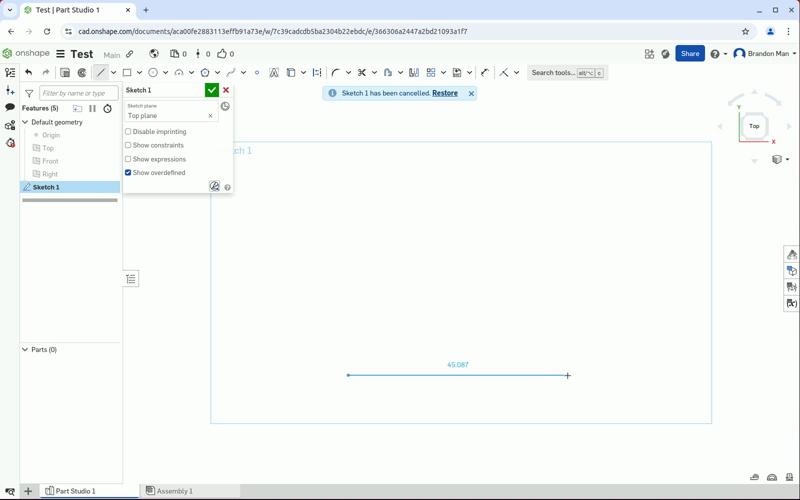
key_down(shift)
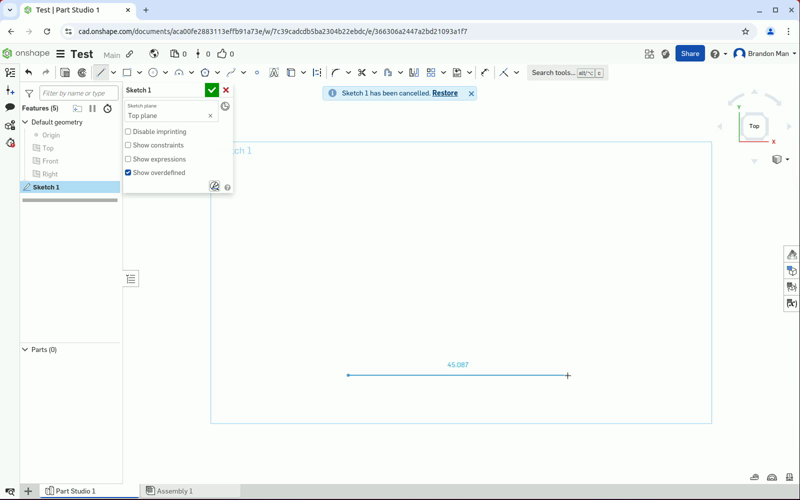
mouse_move(567, 264)
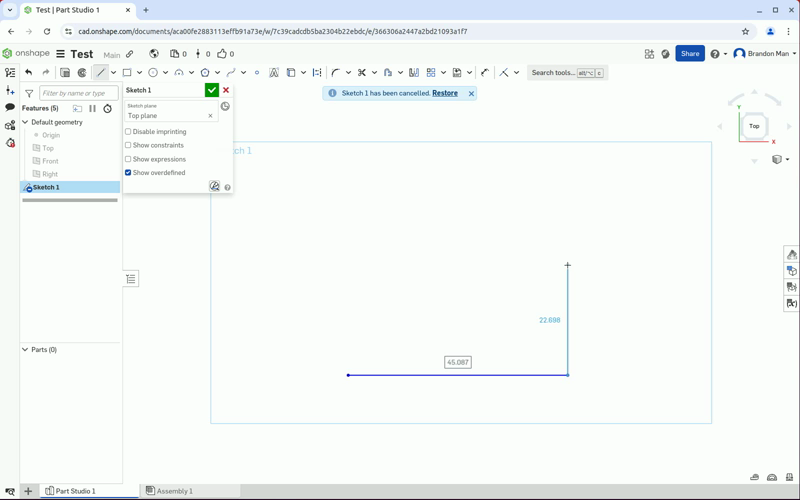
click(567, 264)
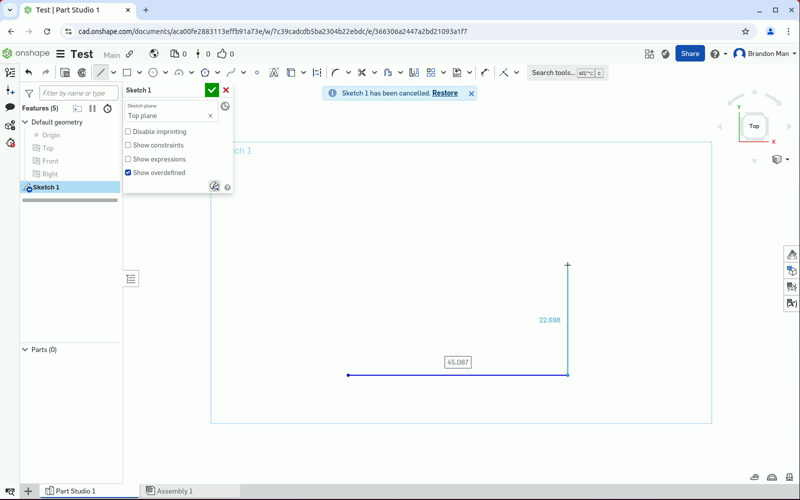
key_up(shift)
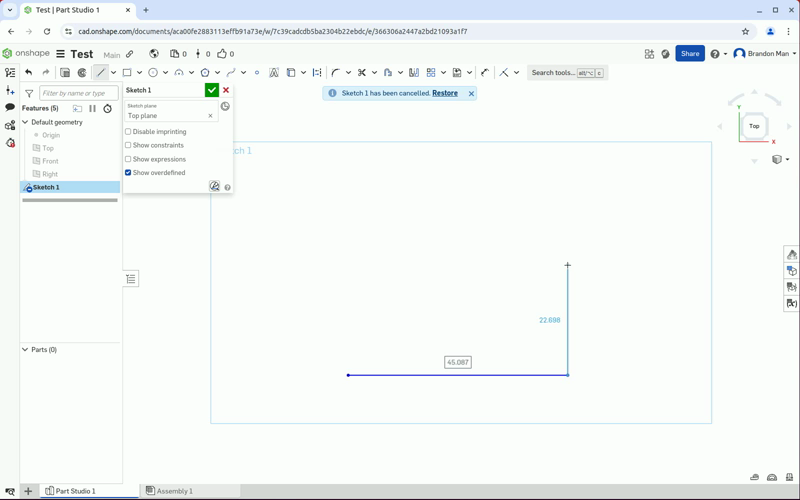
key_down(shift)
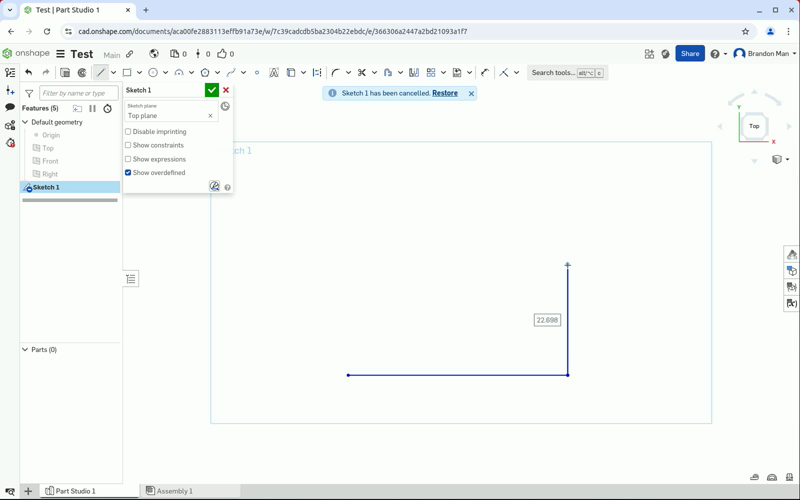
mouse_move(348, 264)
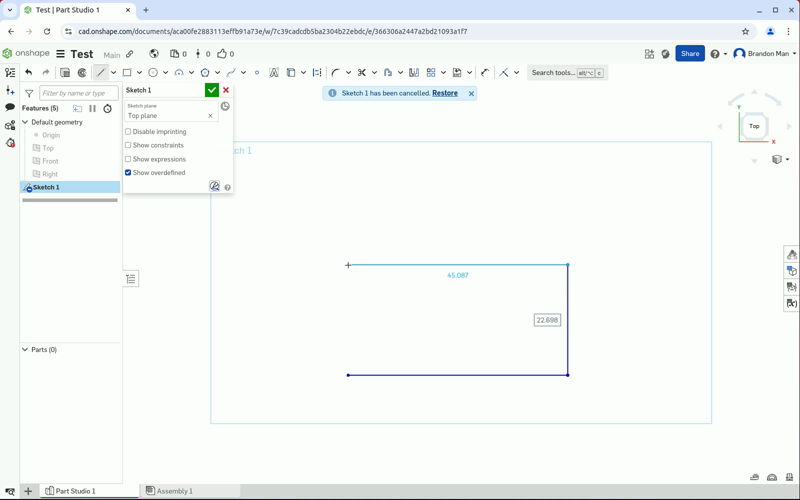
click(348, 264)
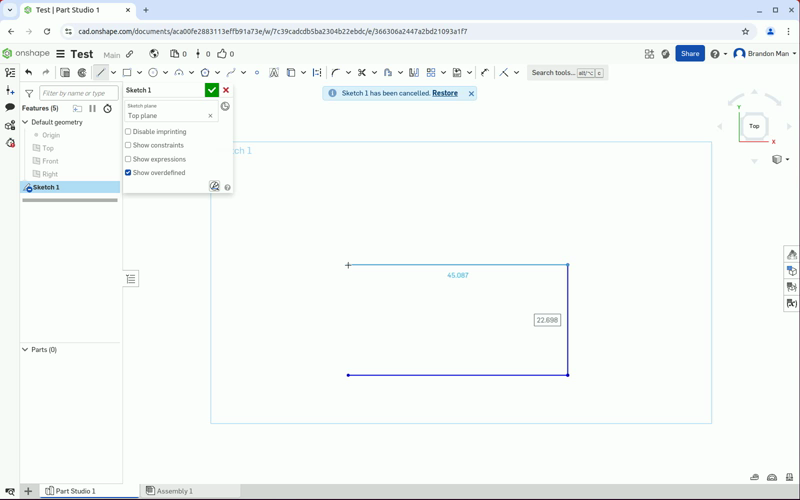
key_up(shift)
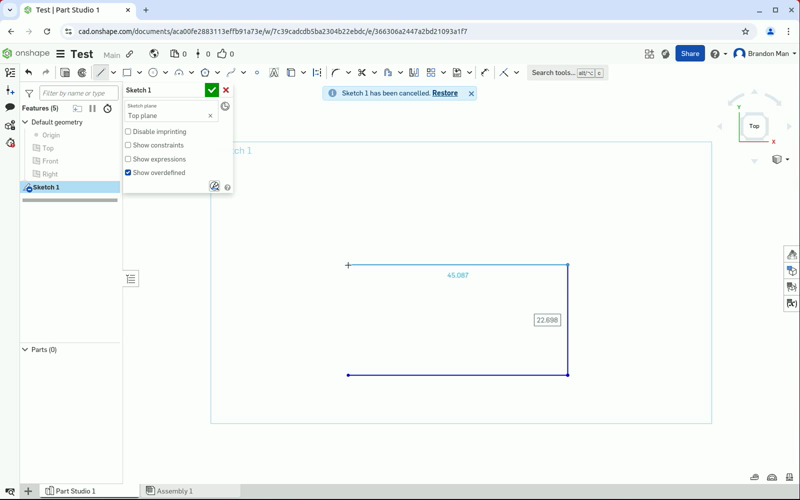
key_down(shift)
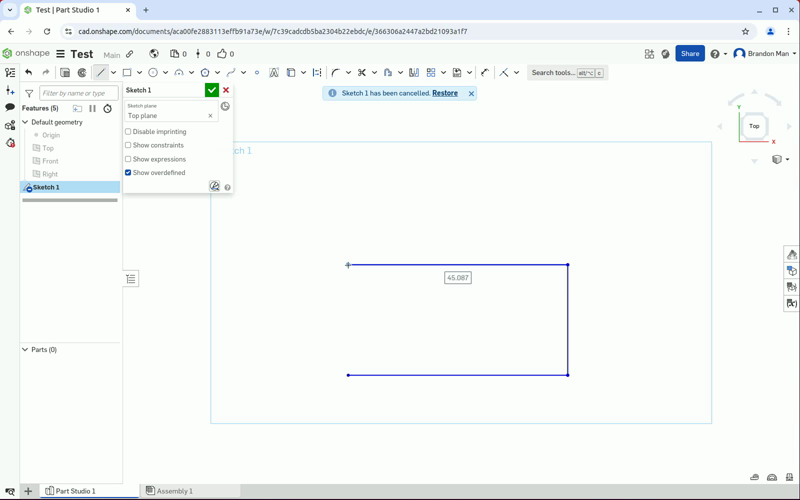
mouse_move(348, 375)
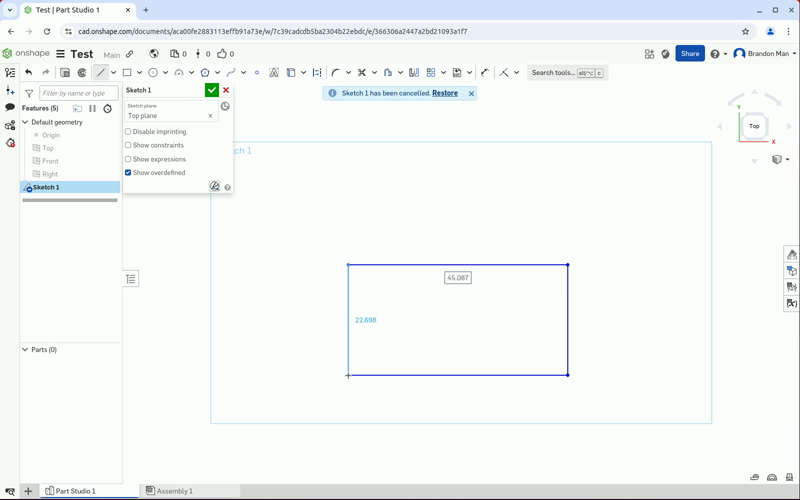
key_up(shift)
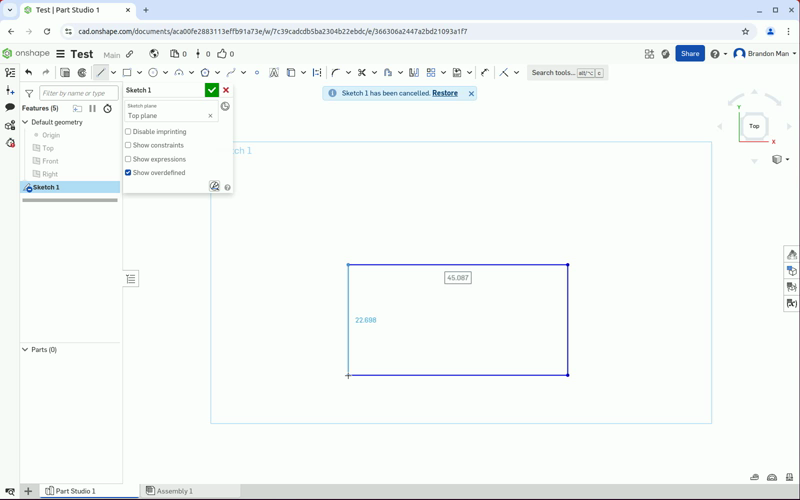
click(348, 375)
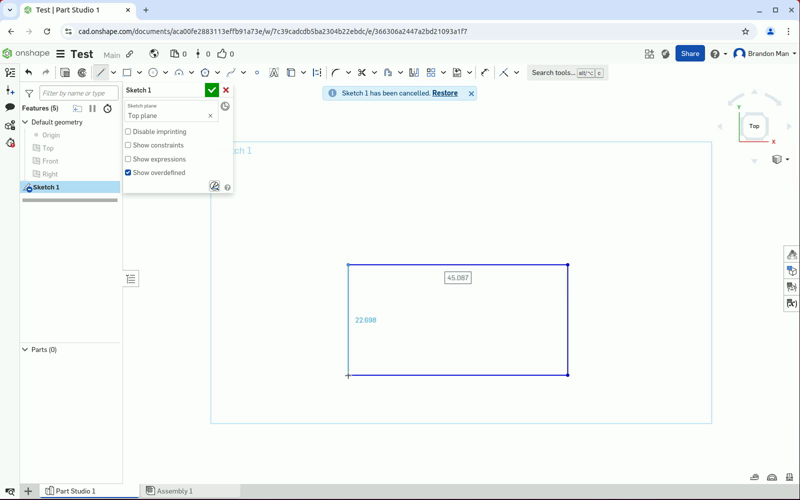
key(esc)
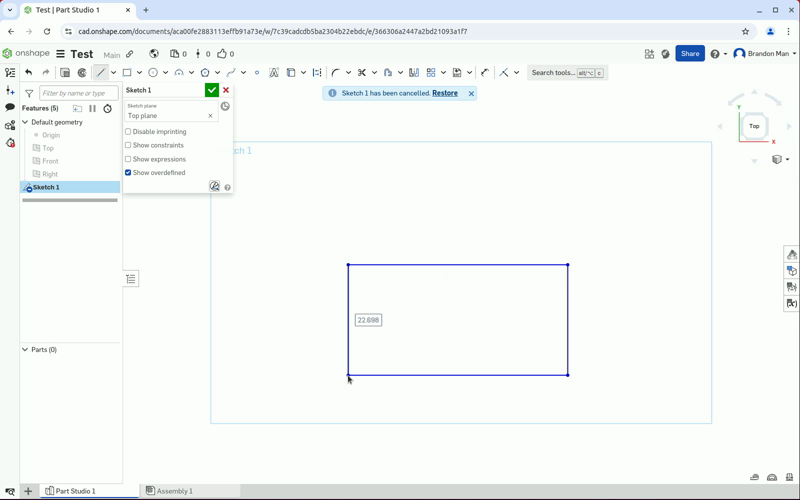
mouse_move(406, 309)
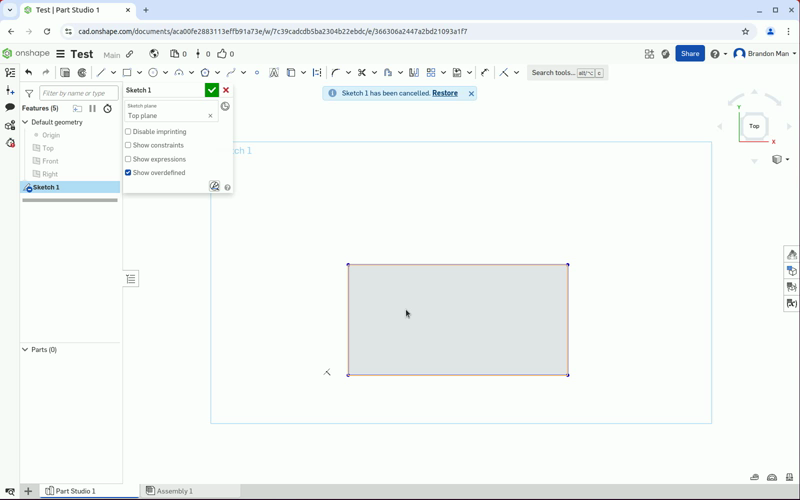
click(406, 309)
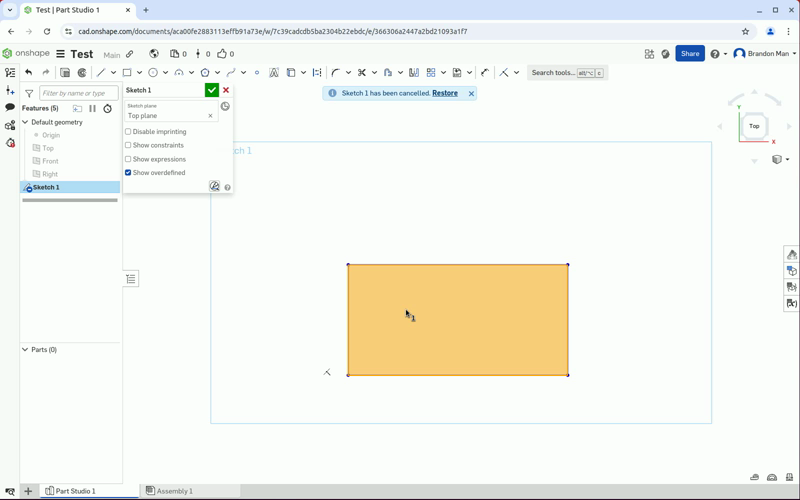
mouse_move(73, 352)
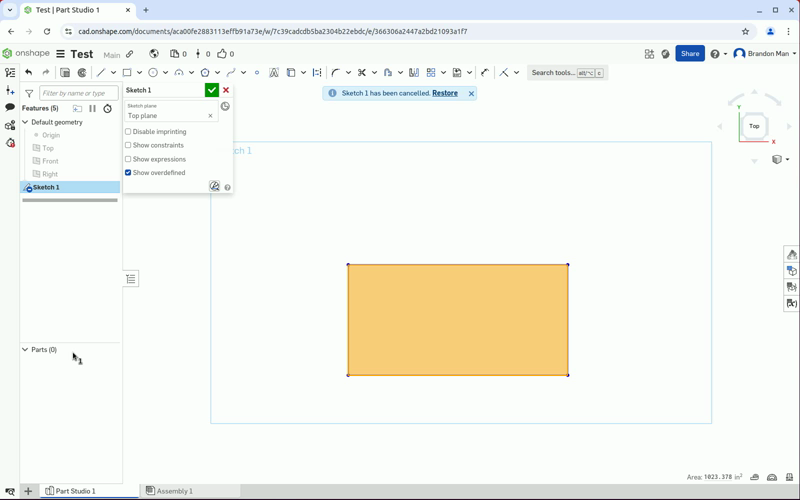
key(shift+y)
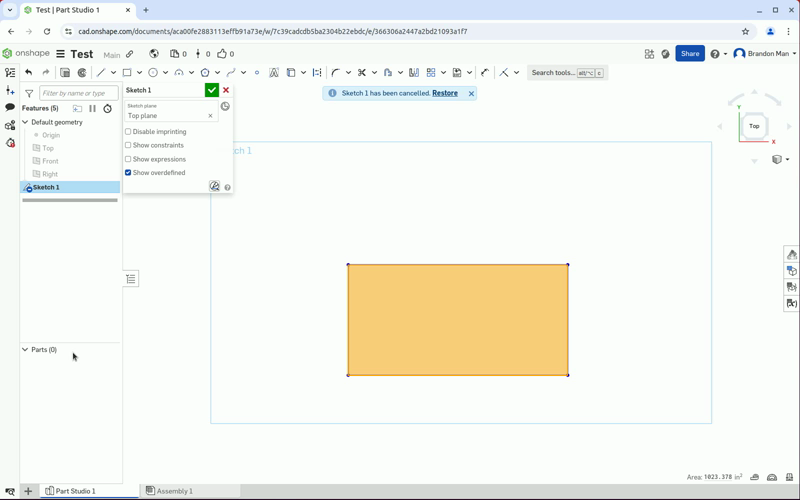
key(shift+e)
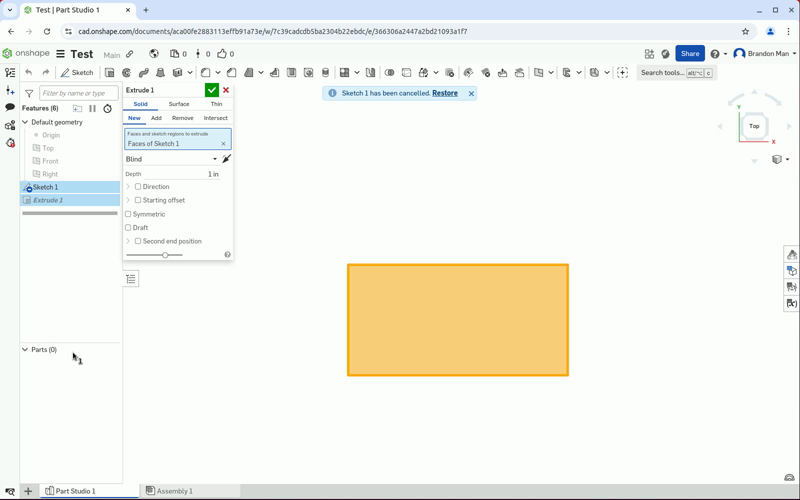
mouse_move(143, 106)
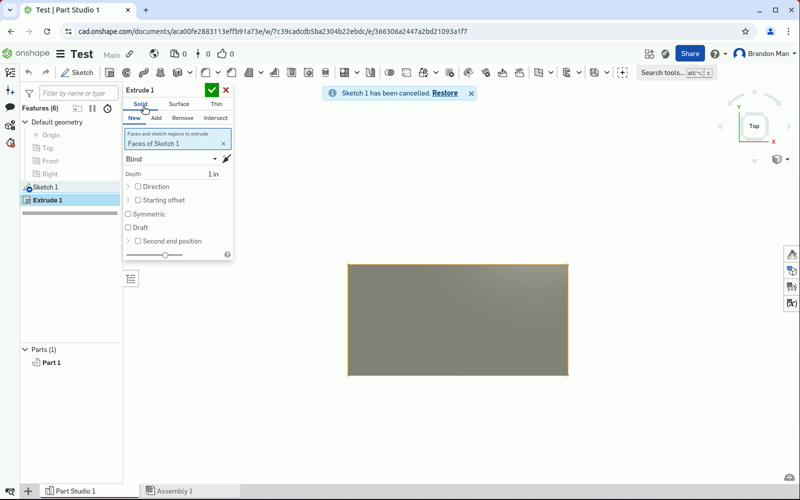
click(143, 106)
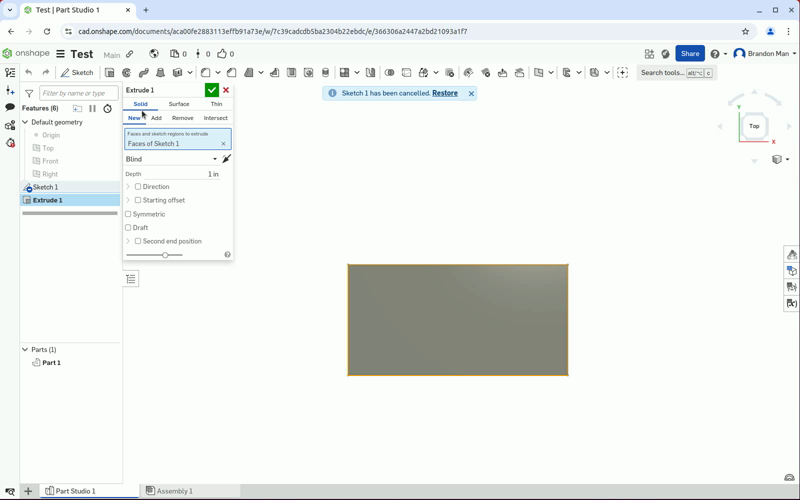
mouse_move(137, 120)
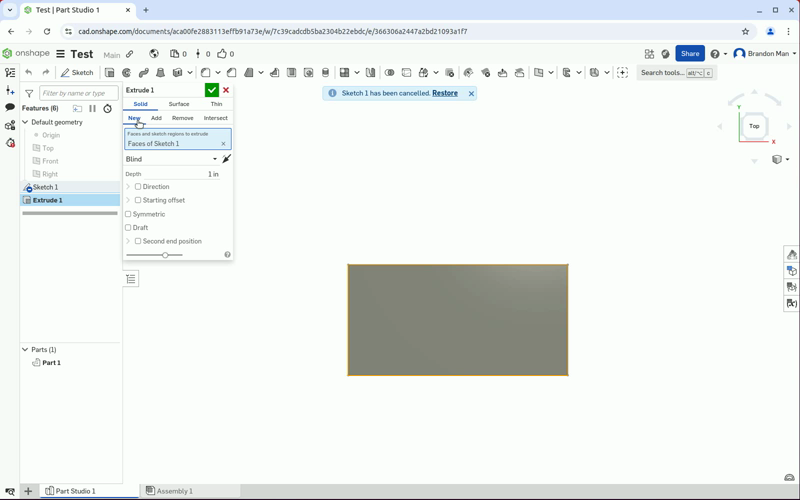
click(137, 120)
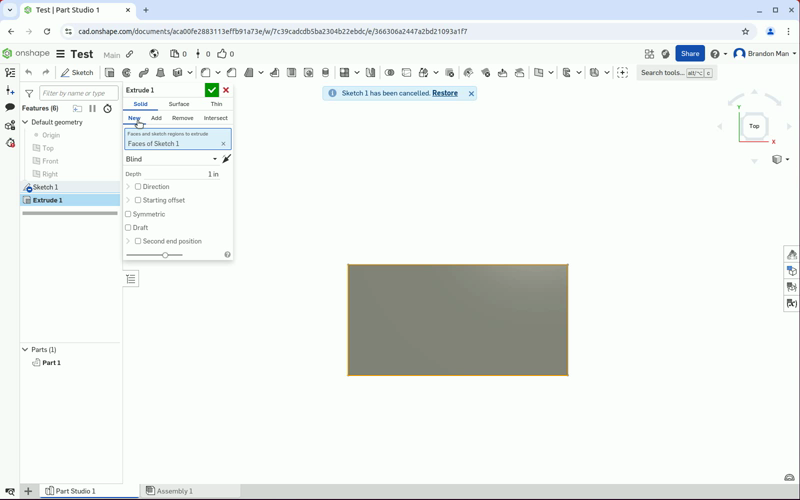
key(tab, 4)
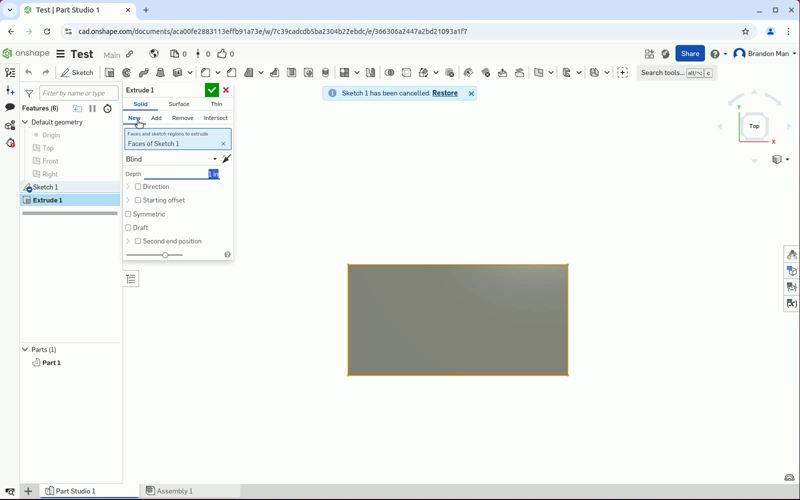
text(11.313)
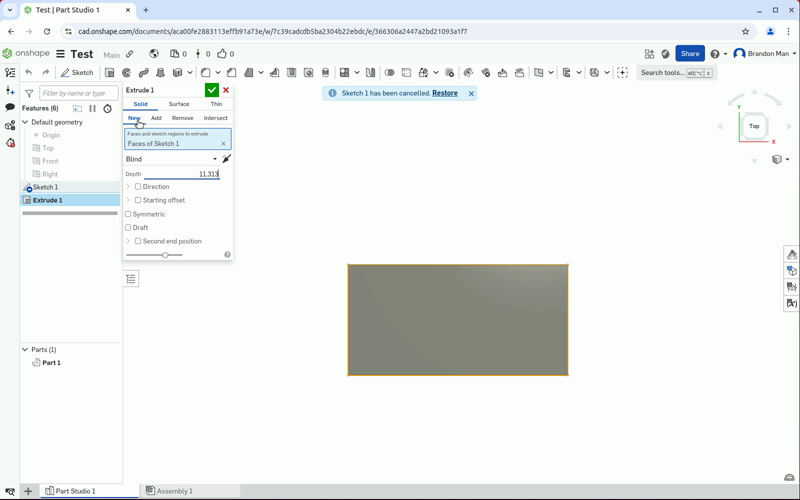
key(enter)
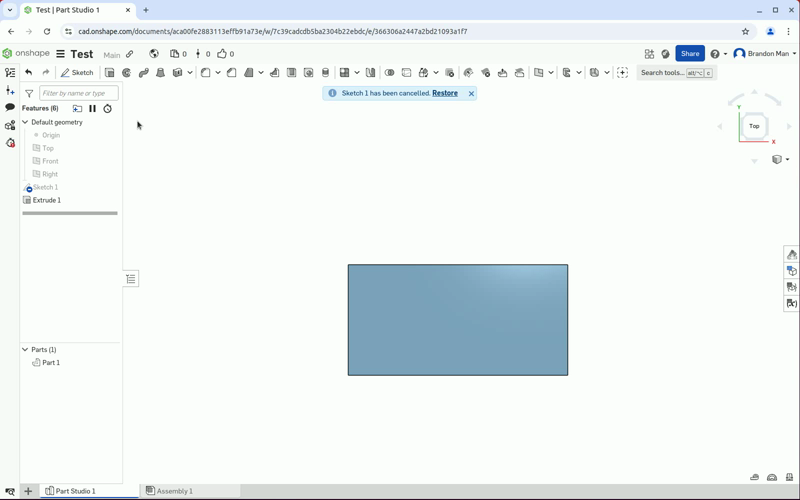
key(shift+h)
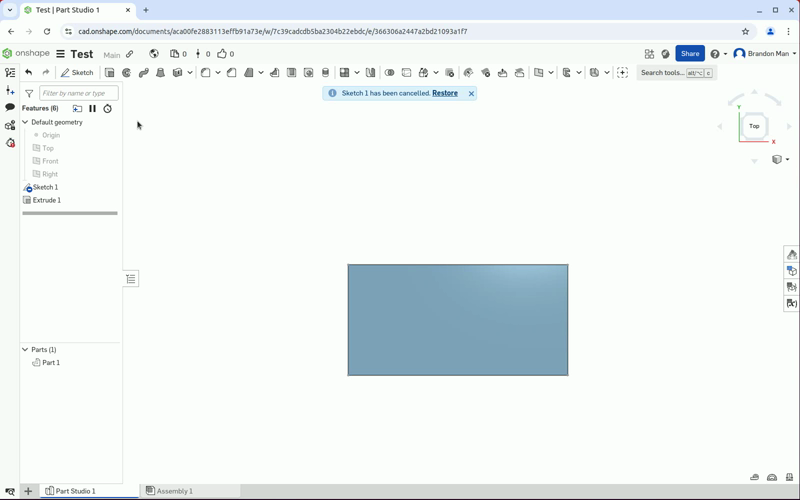
key(shift+h)
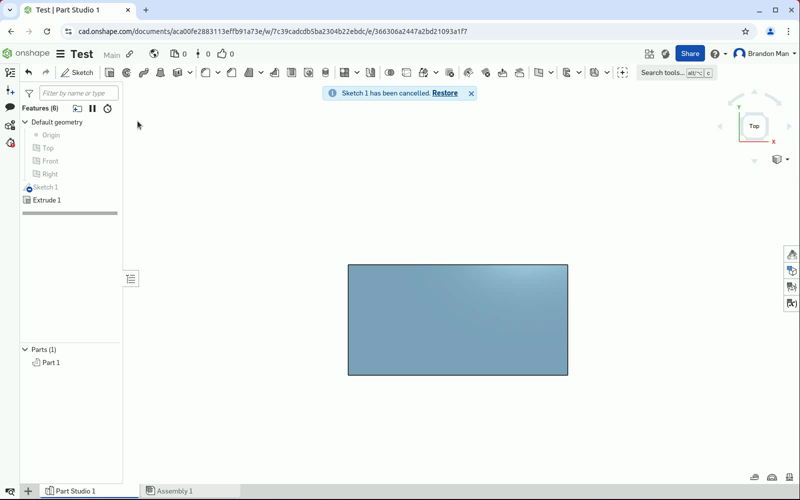
mouse_move(73, 189)
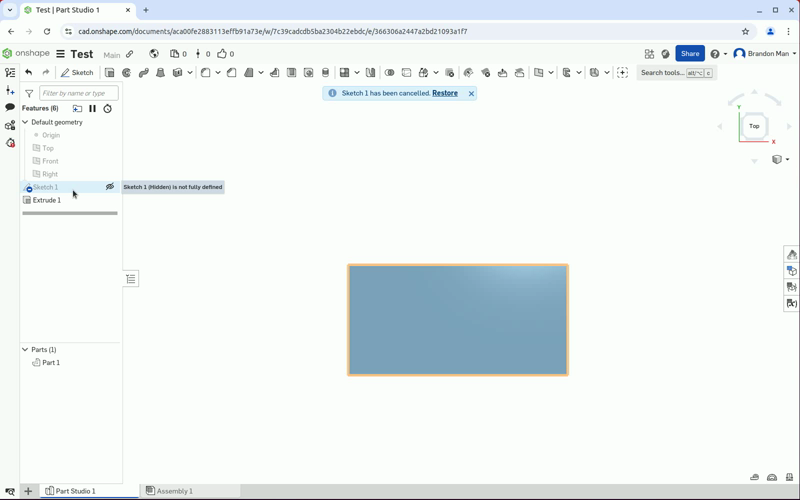
click(73, 189)
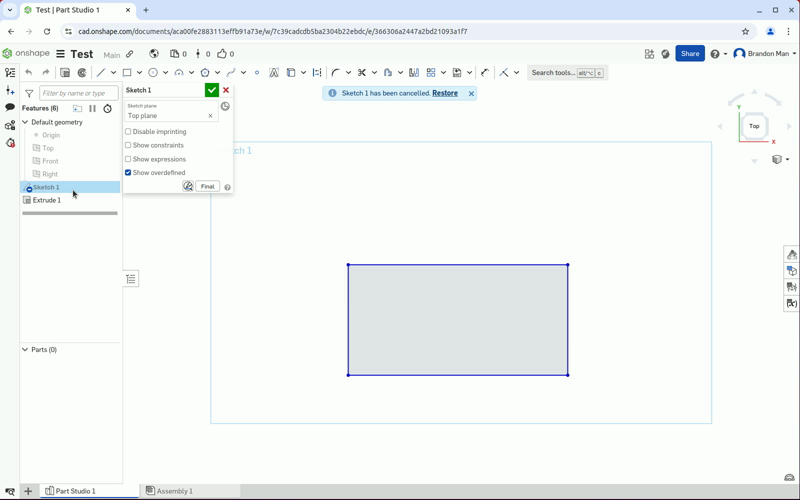
mouse_move(229, 92)
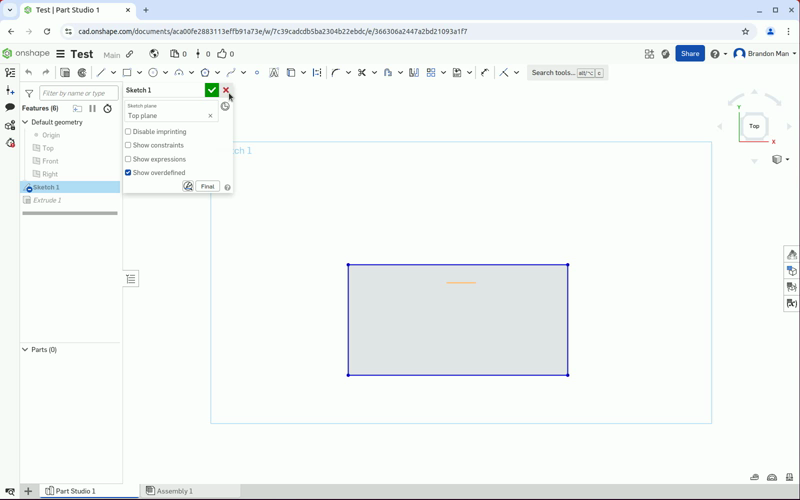
click(229, 92)
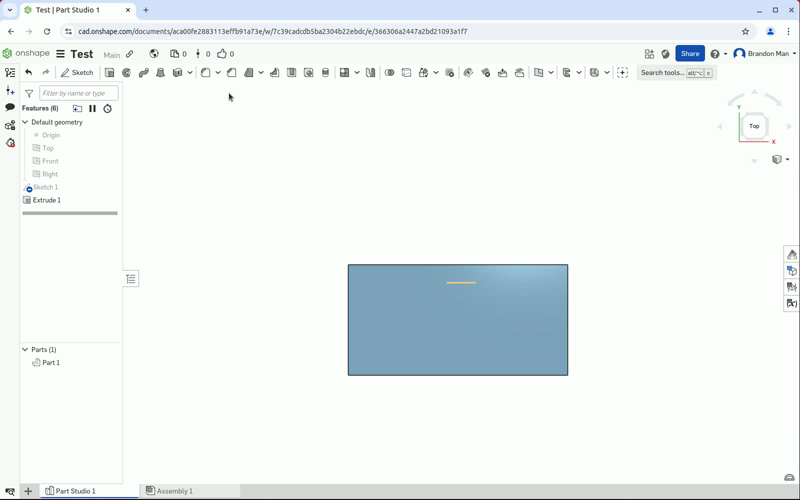
mouse_move(541, 75)
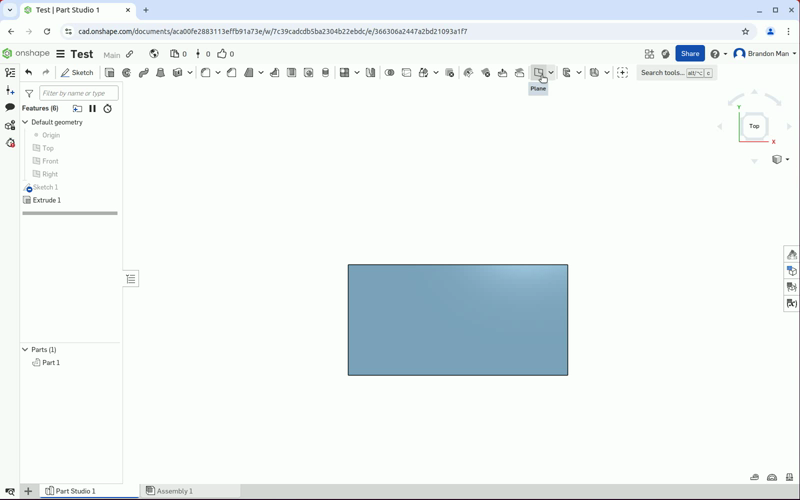
click(541, 75)
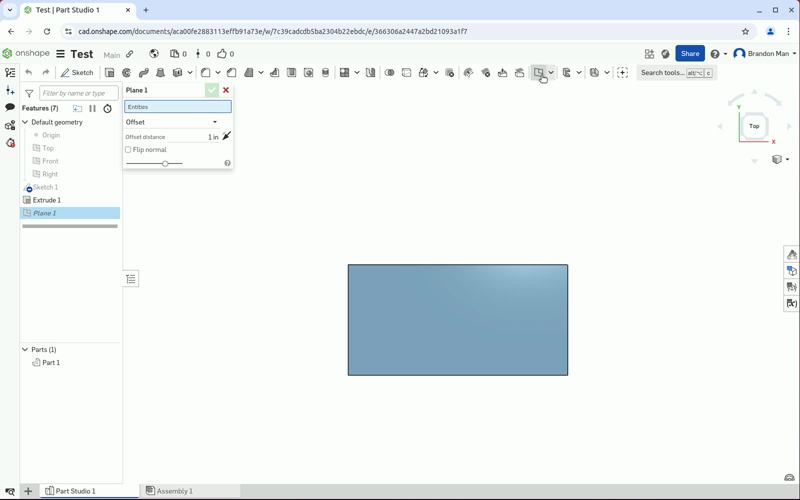
mouse_move(73, 150)
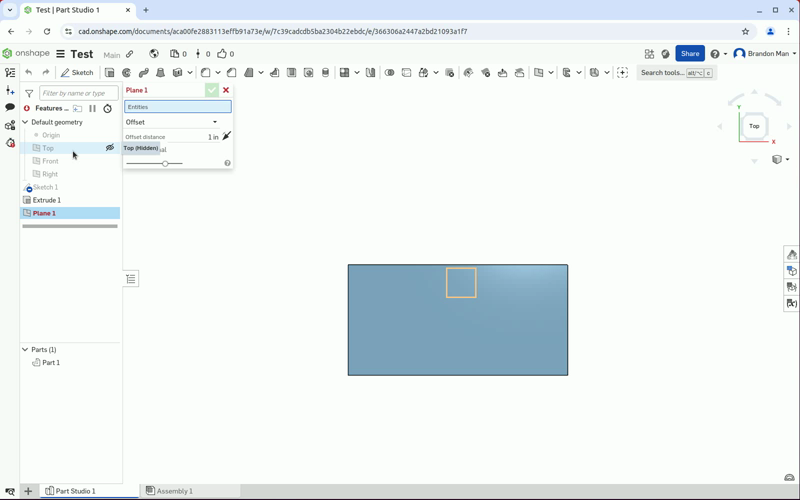
click(73, 150)
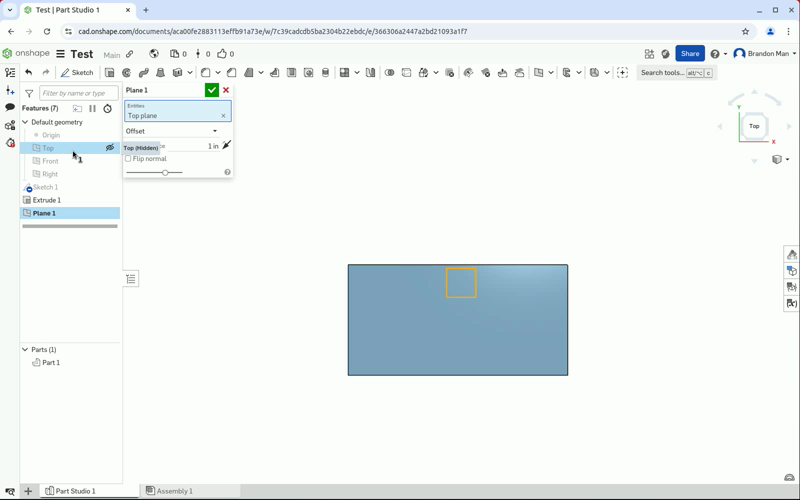
key(tab, 2)
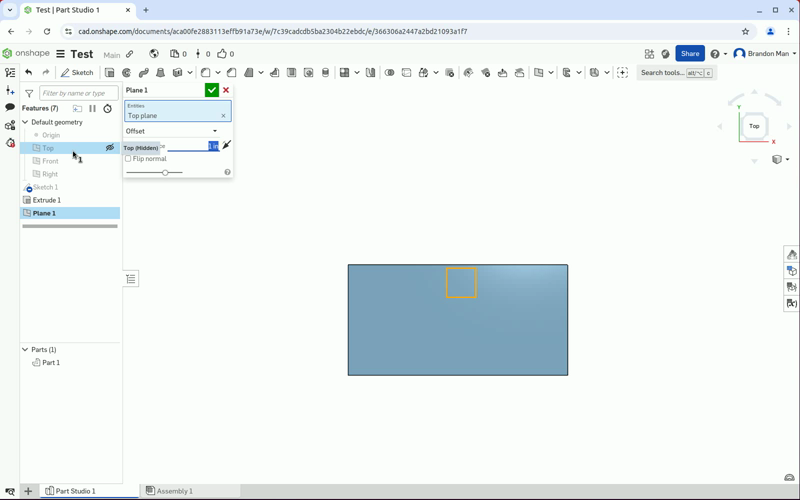
text(11.308)
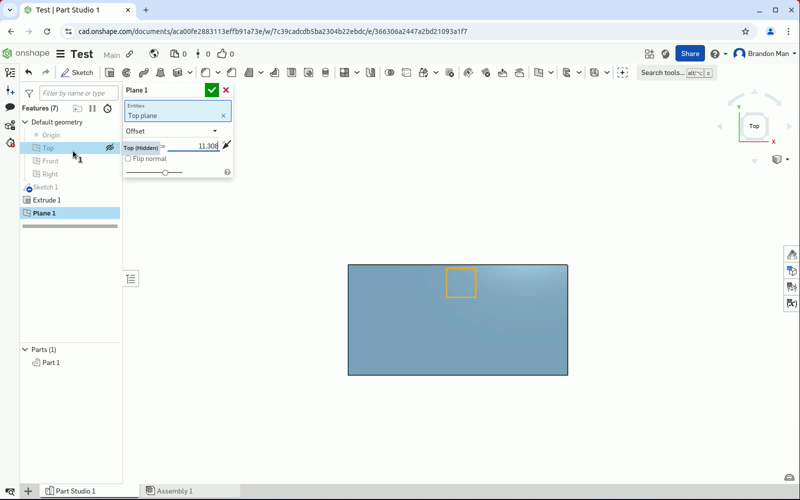
key(enter, 2)
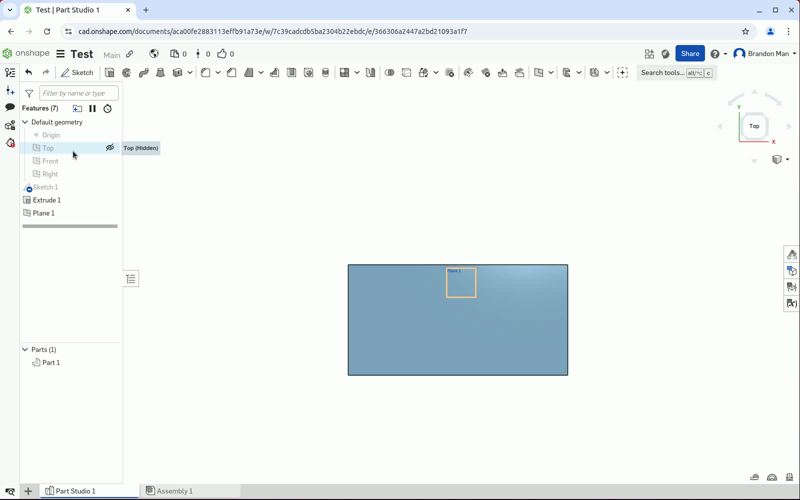
key(shift+s)
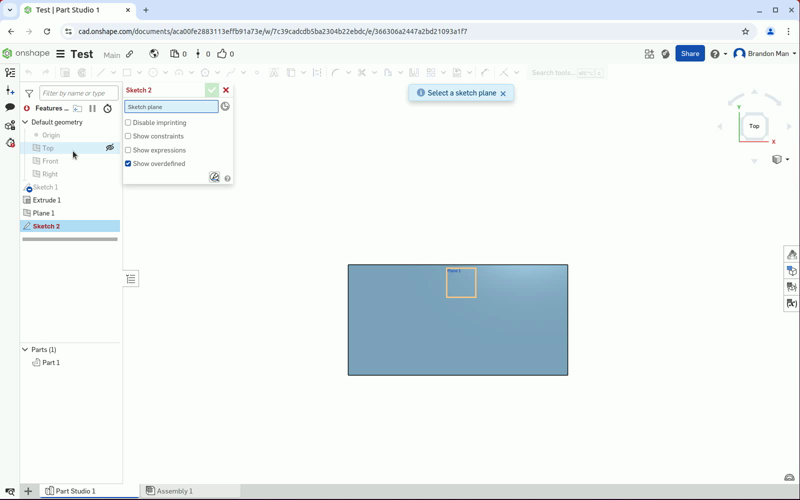
mouse_move(73, 215)
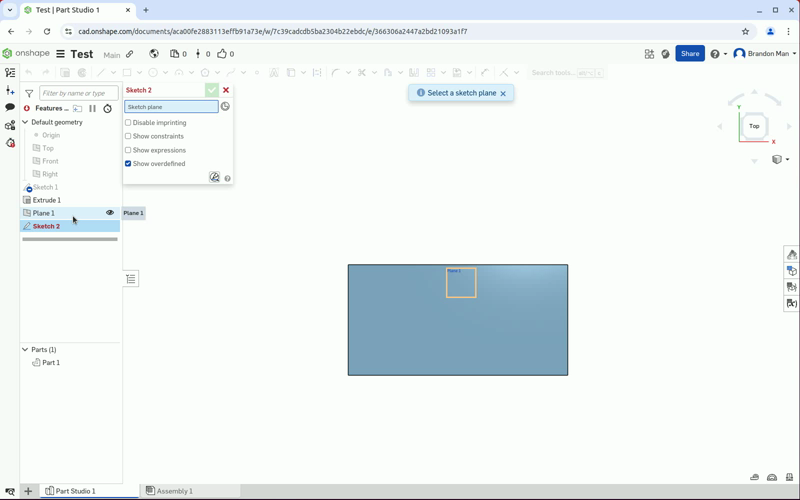
click(73, 215)
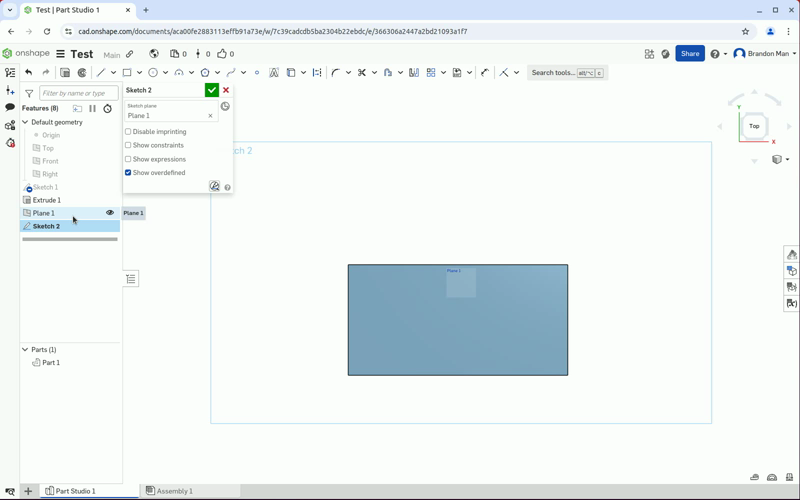
mouse_move(73, 352)
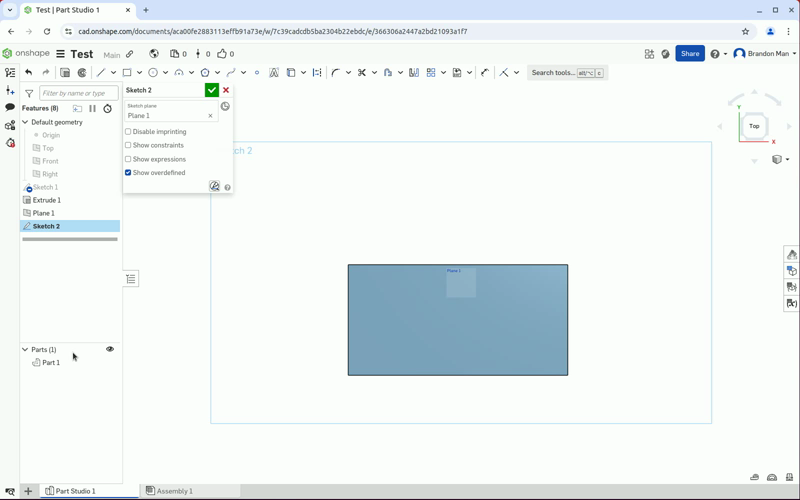
key(y)
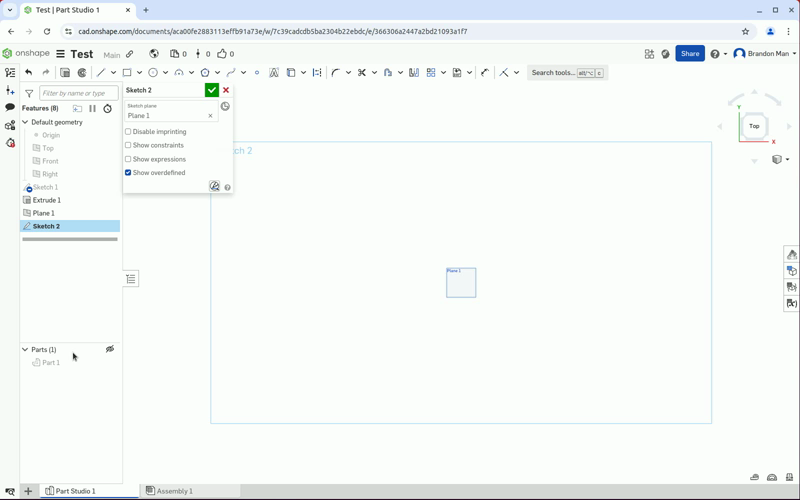
key(l)
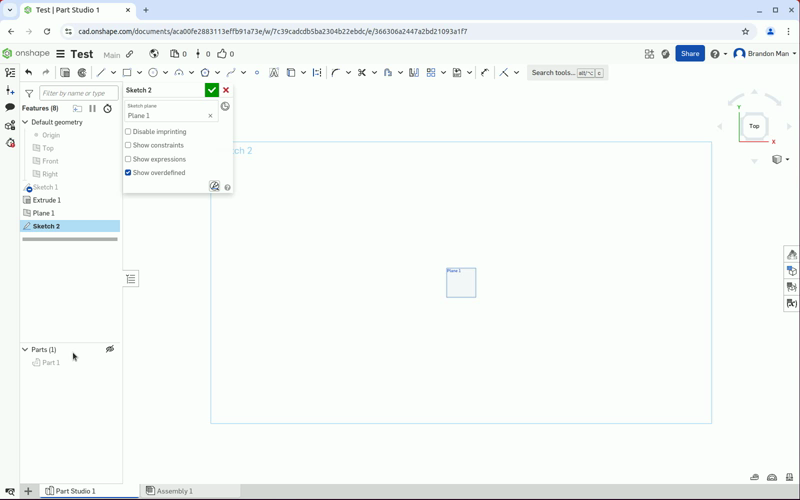
key_down(shift)
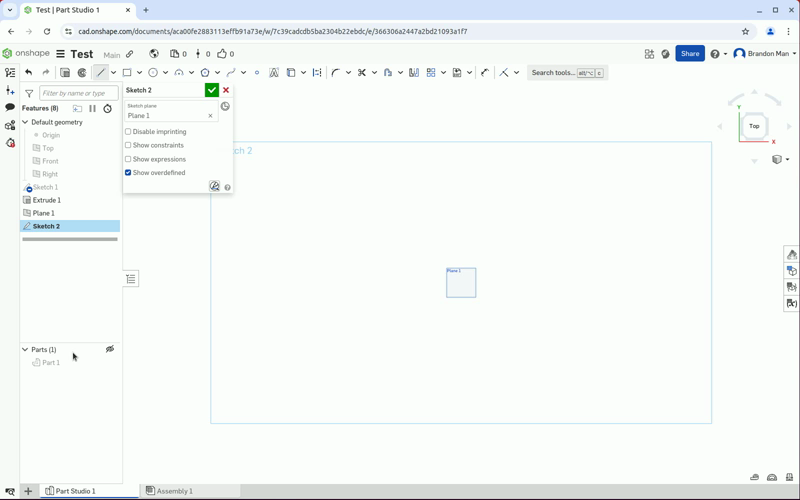
mouse_move(453, 287)
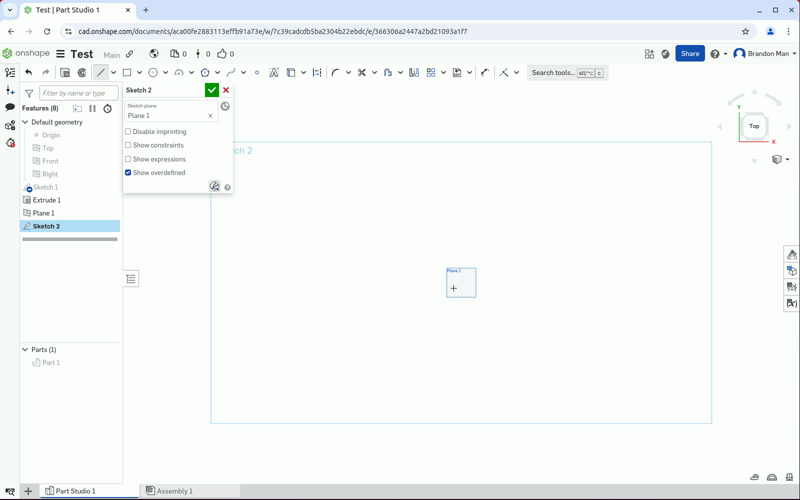
click(453, 287)
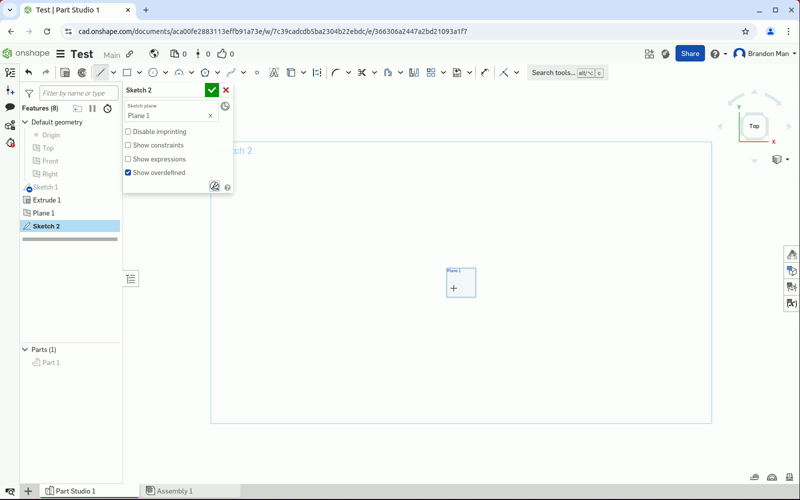
key_up(shift)
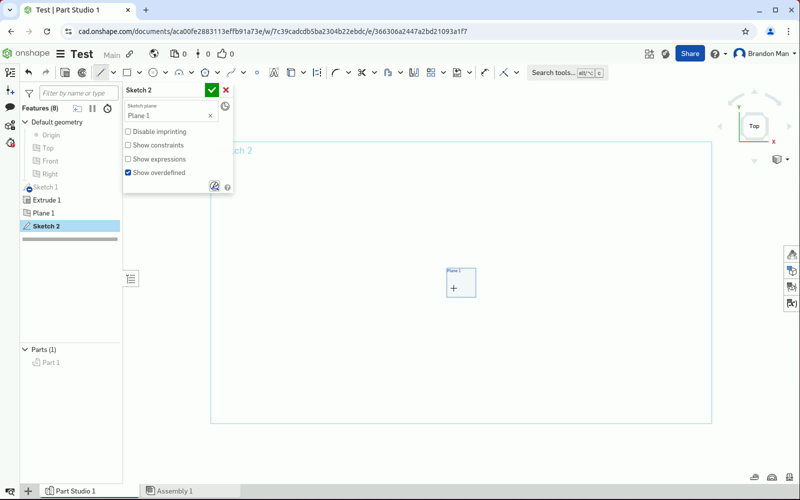
key_down(shift)
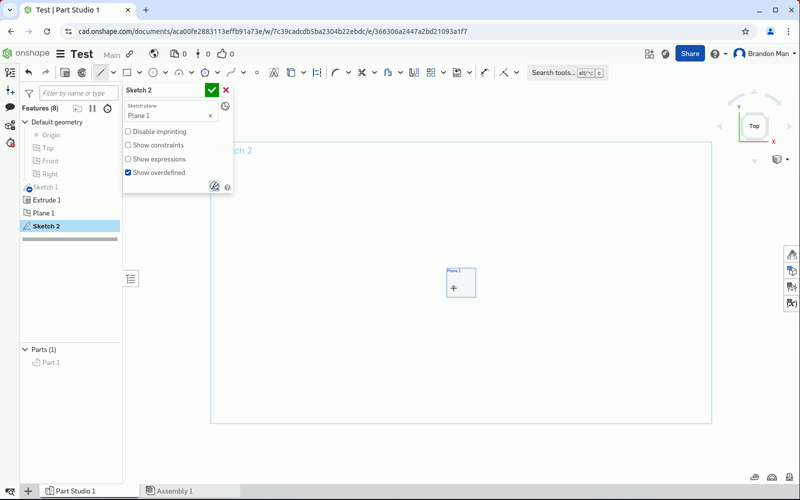
mouse_move(483, 287)
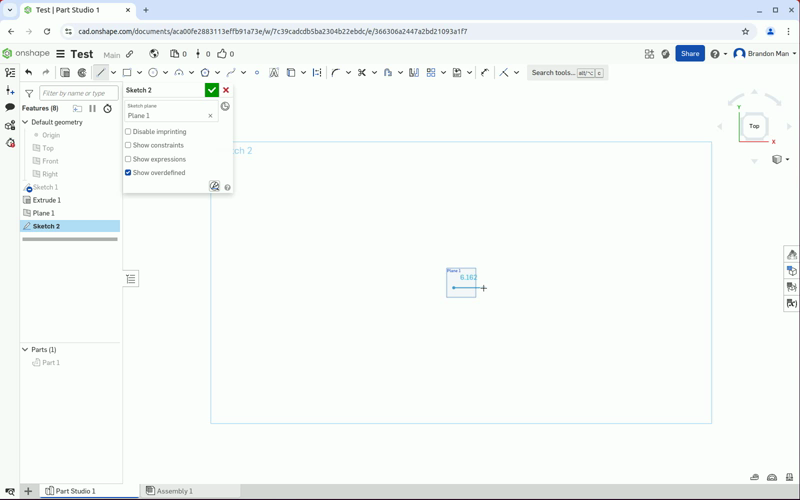
mouse_move(467, 287)
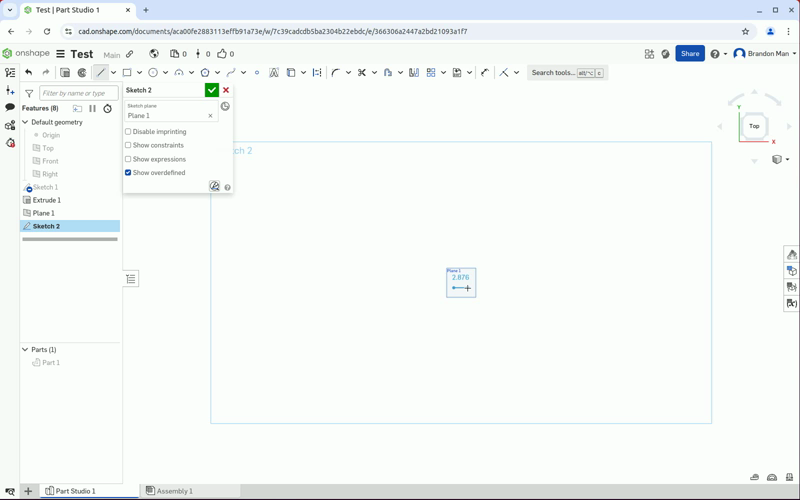
click(467, 287)
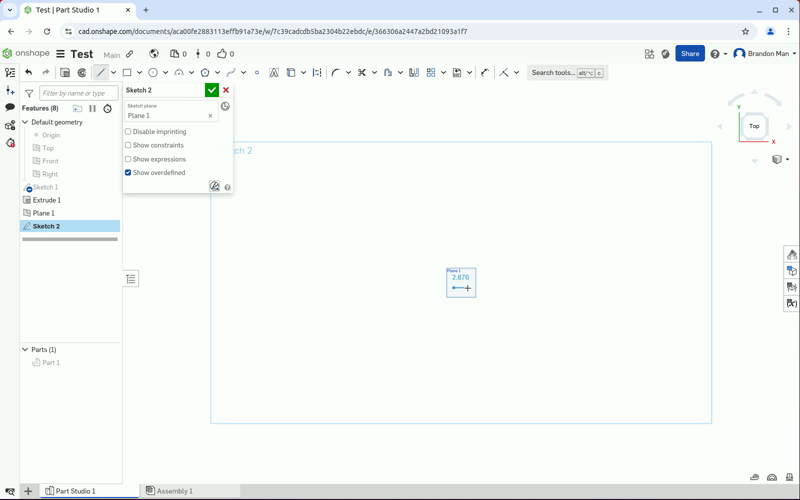
key_up(shift)
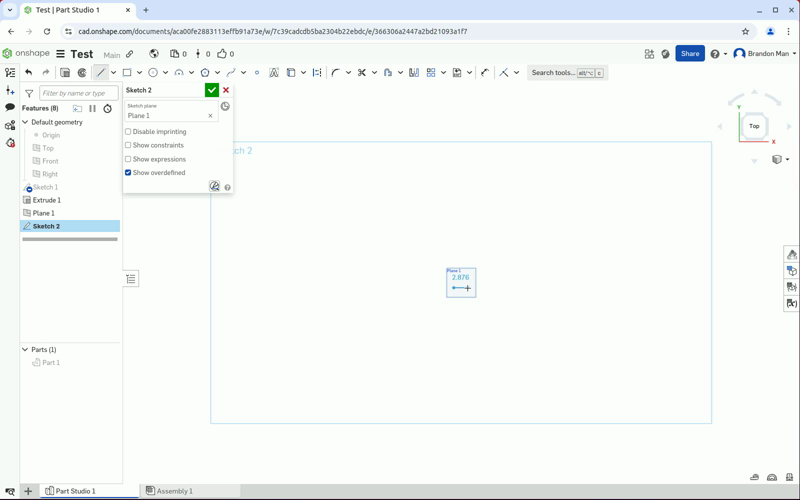
key_down(shift)
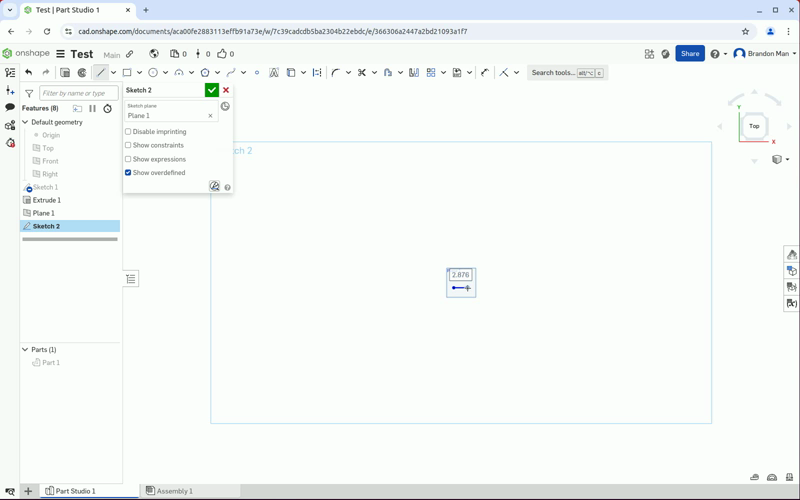
mouse_move(497, 287)
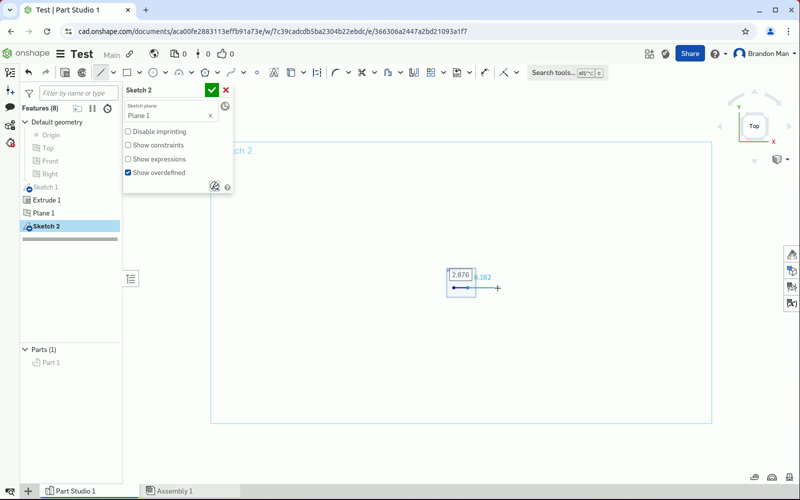
mouse_move(467, 282)
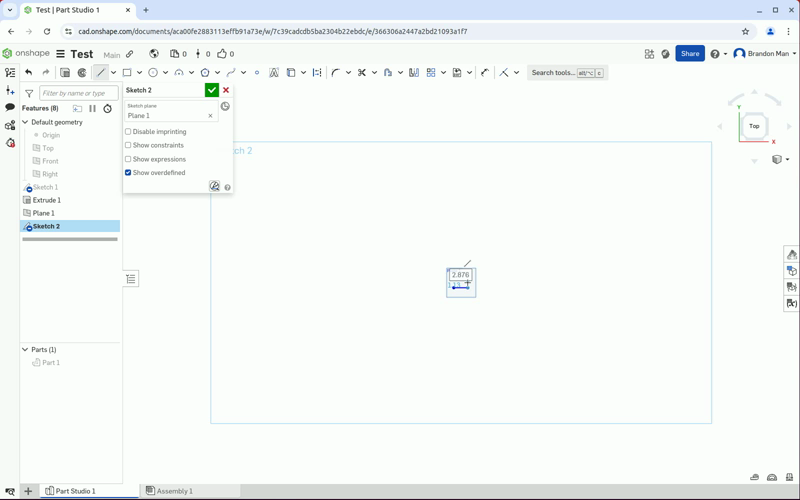
scroll(6)
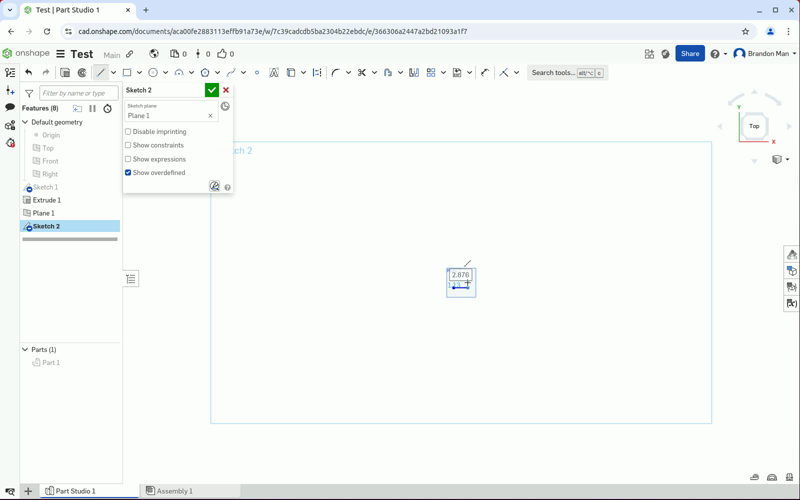
scroll(6)
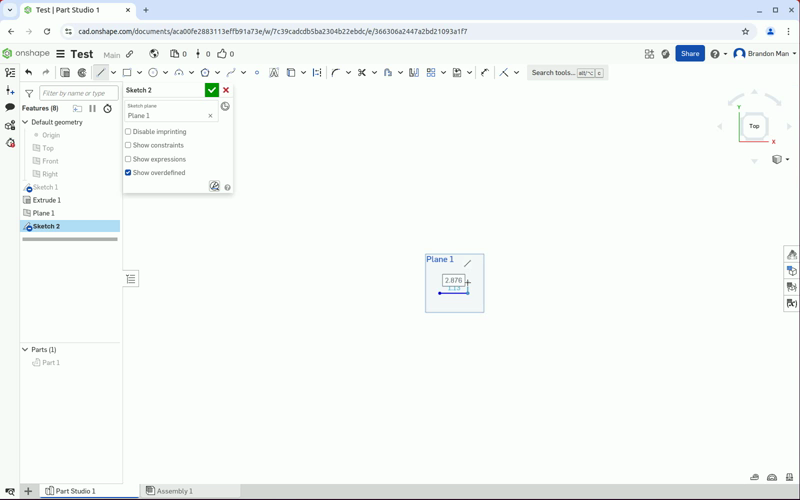
scroll(6)
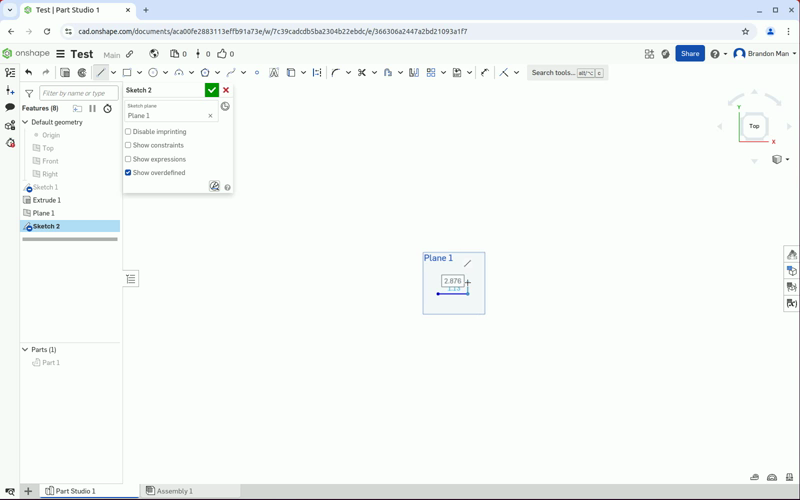
scroll(6)
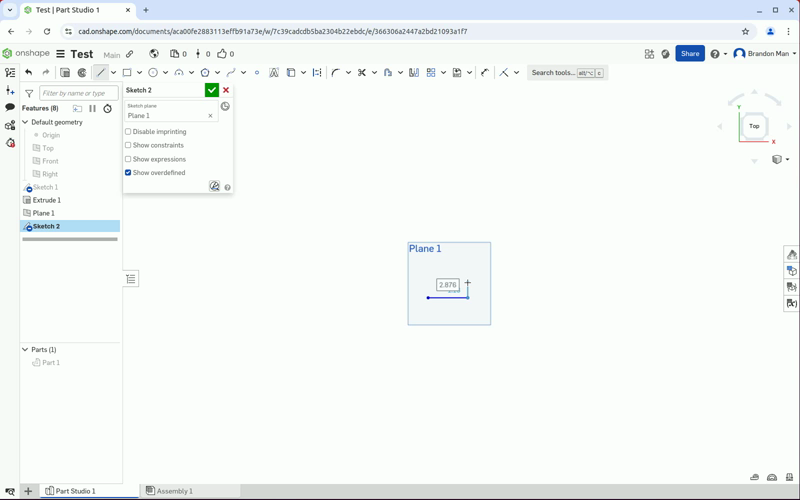
scroll(6)
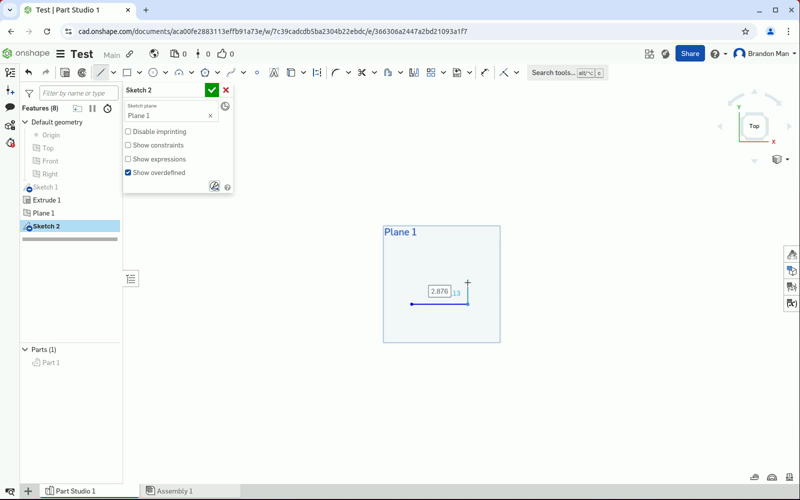
scroll(6)
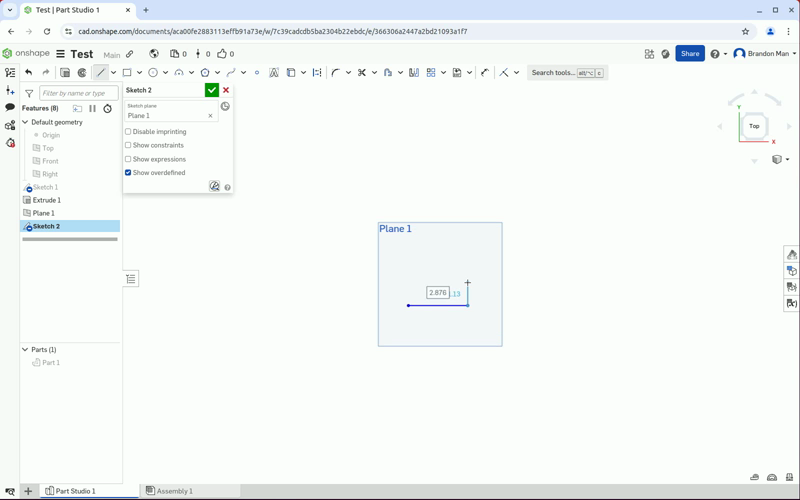
scroll(6)
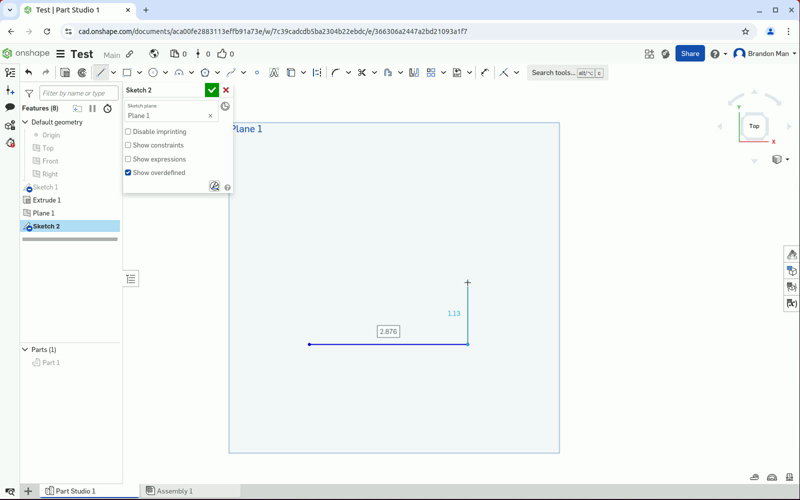
click(467, 282)
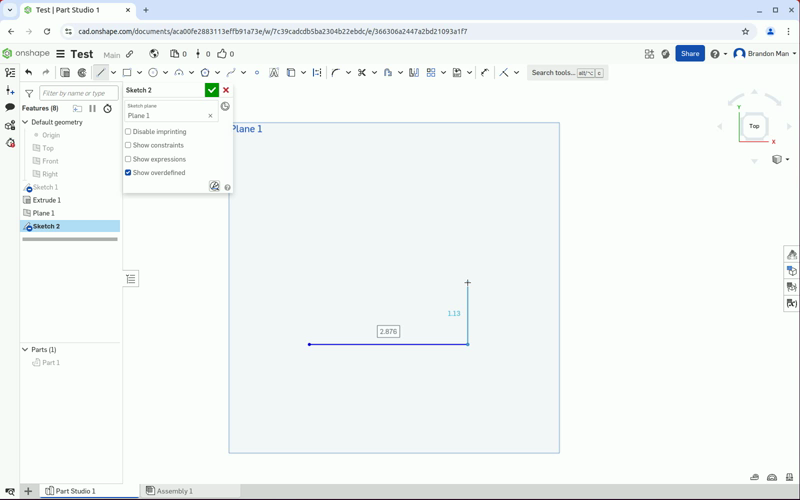
scroll(-6)
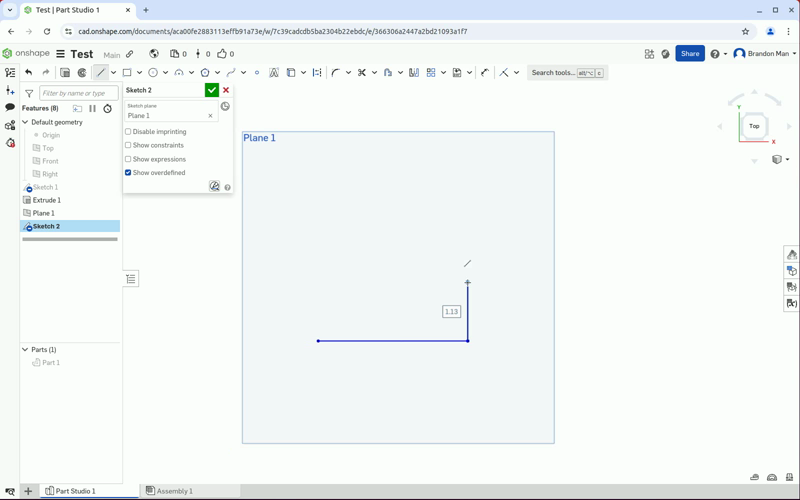
scroll(-6)
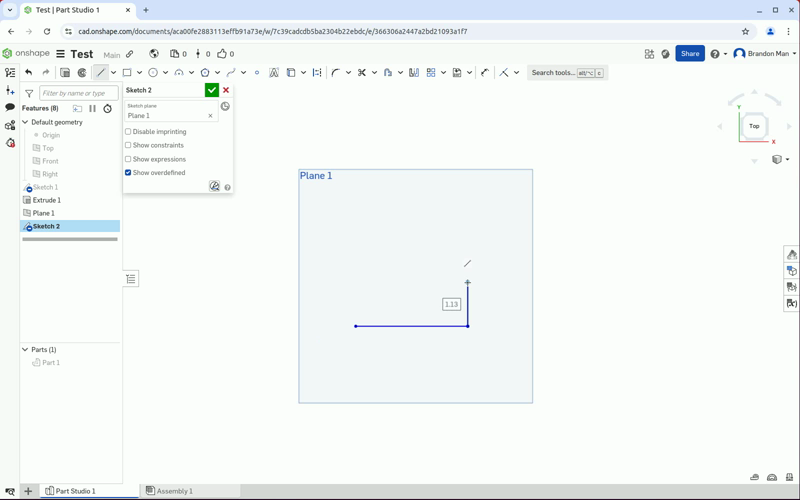
scroll(-6)
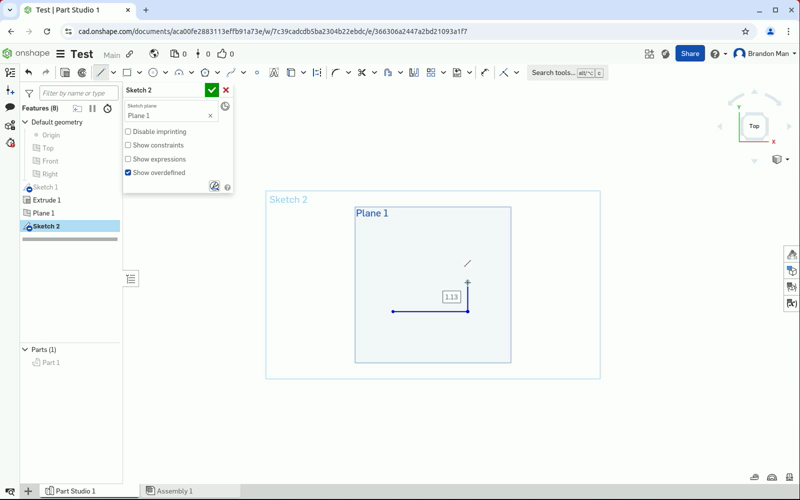
scroll(-6)
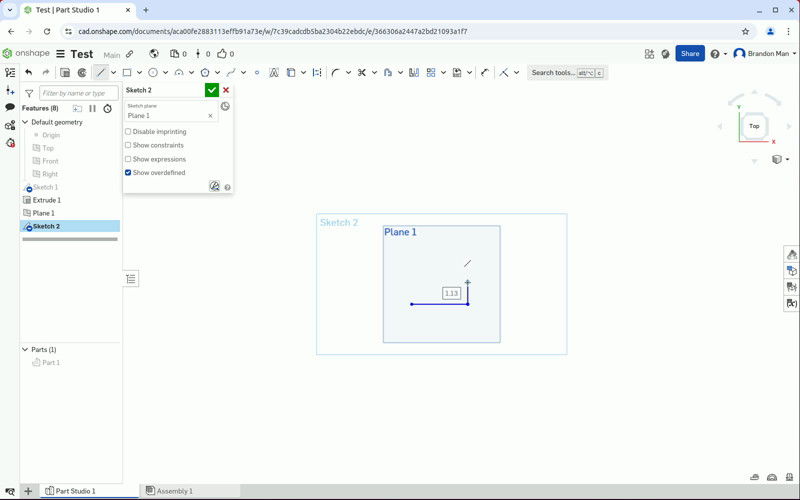
scroll(-6)
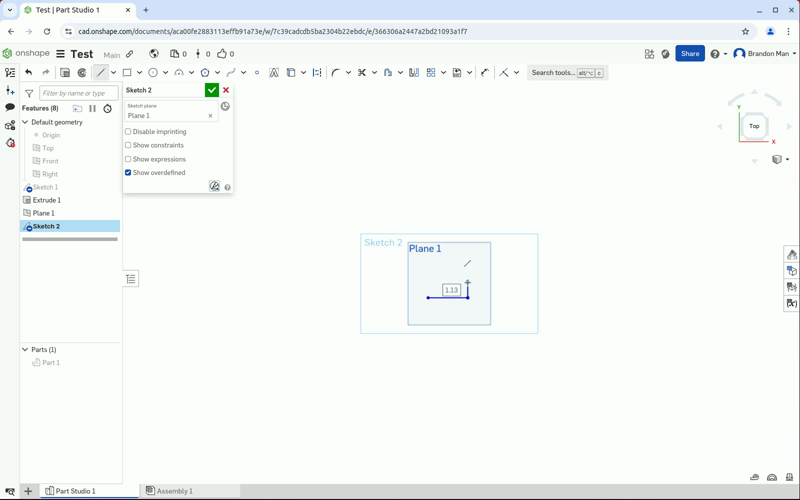
scroll(-6)
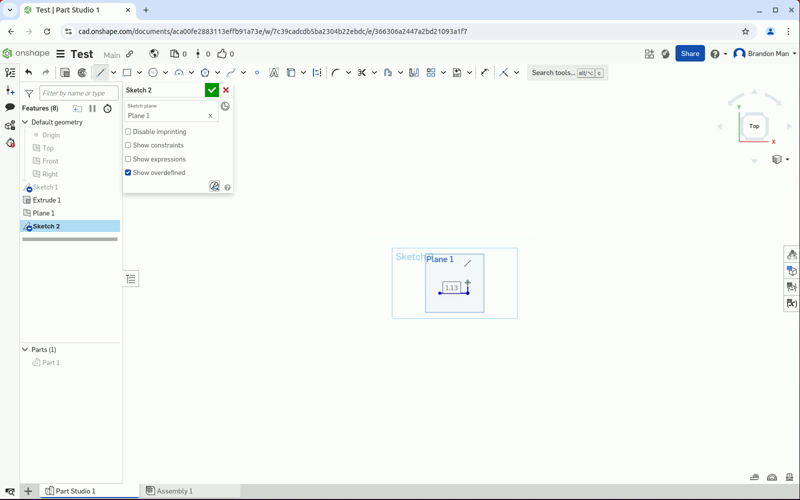
scroll(-6)
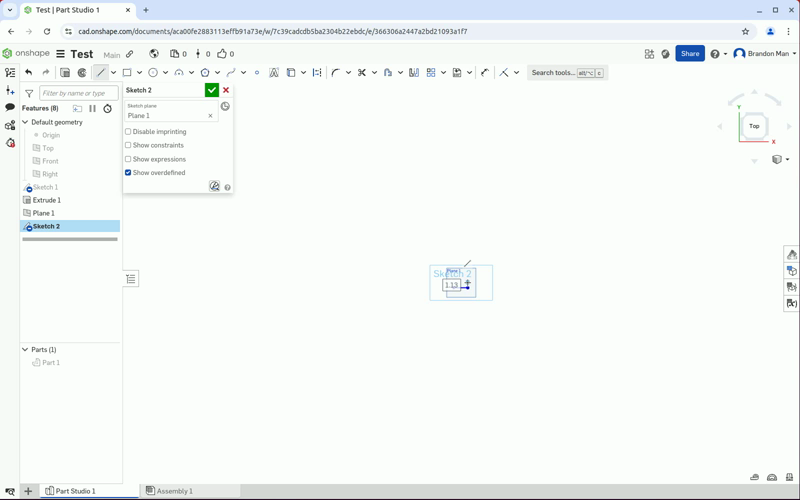
key_up(shift)
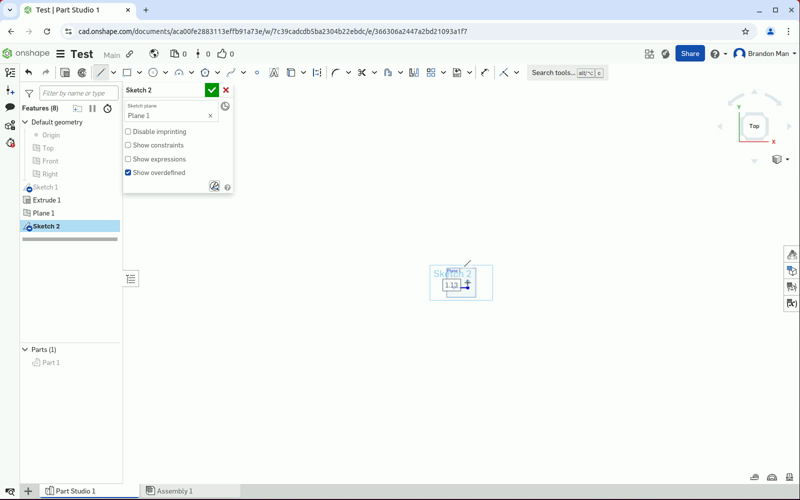
key_down(shift)
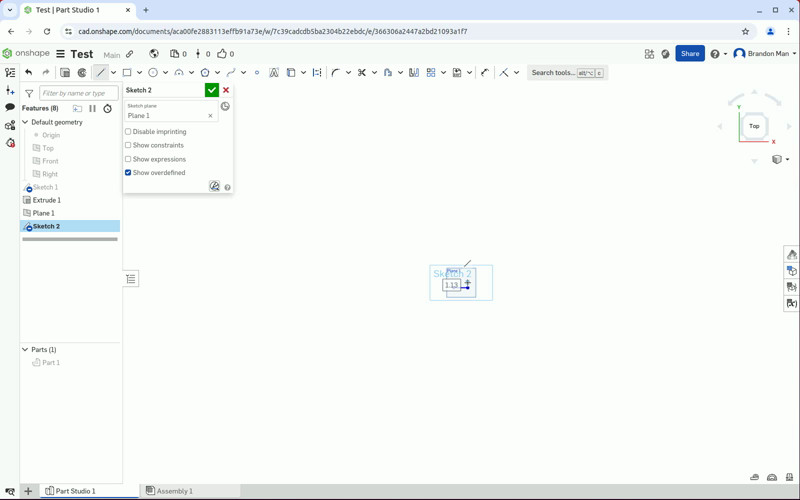
mouse_move(497, 282)
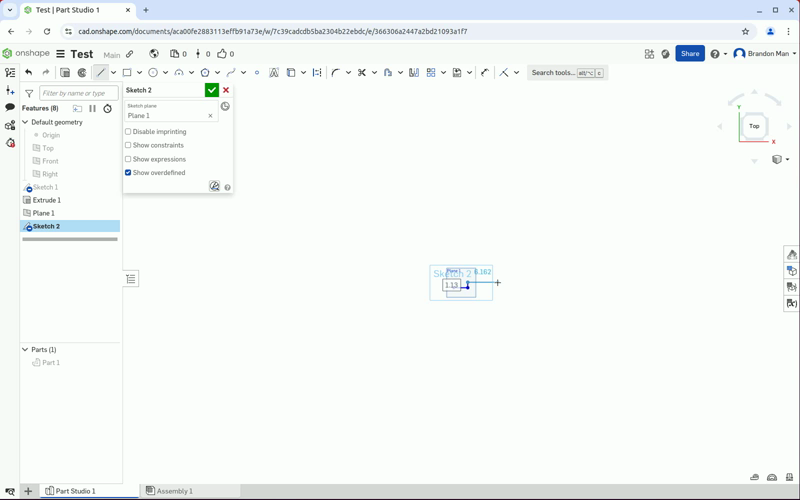
mouse_move(453, 282)
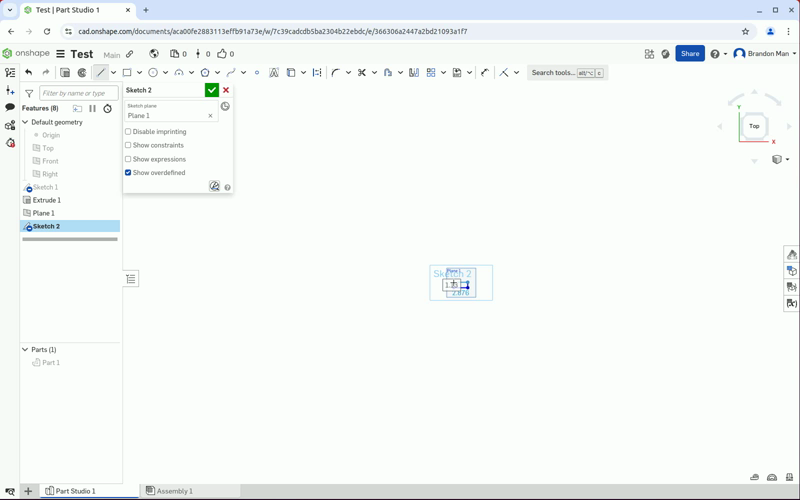
click(453, 282)
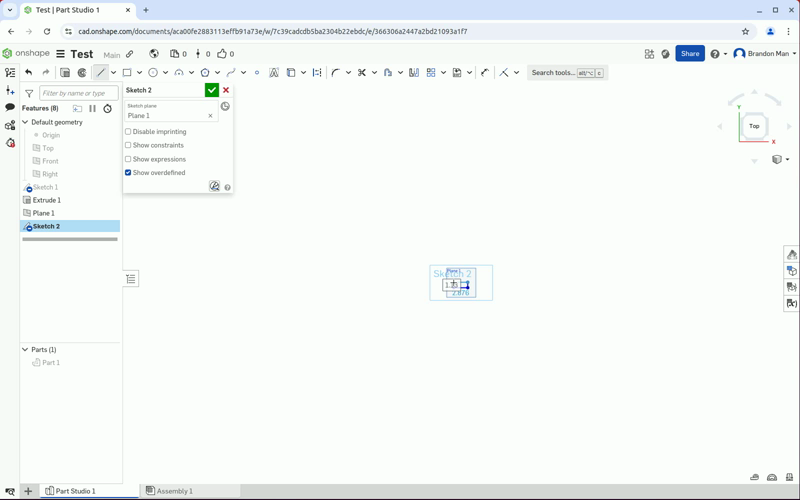
key_up(shift)
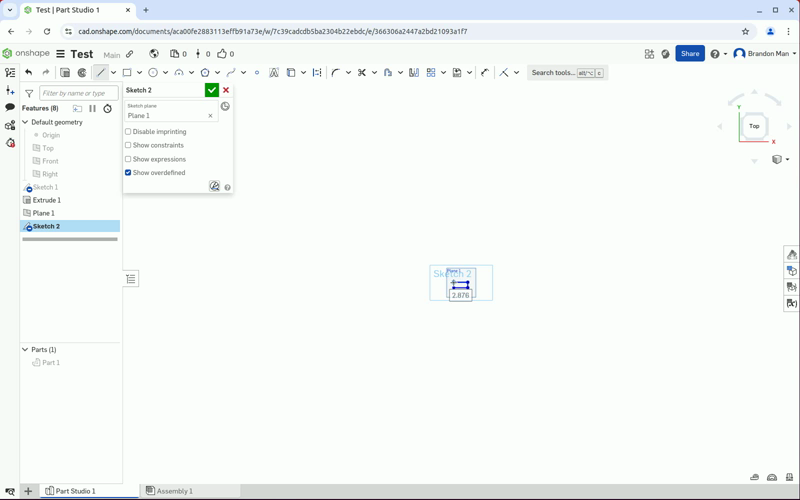
mouse_move(483, 282)
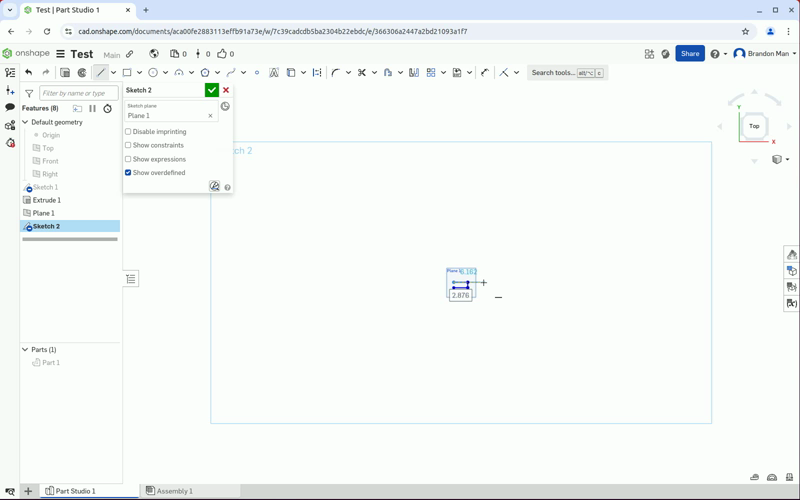
key_down(shift)
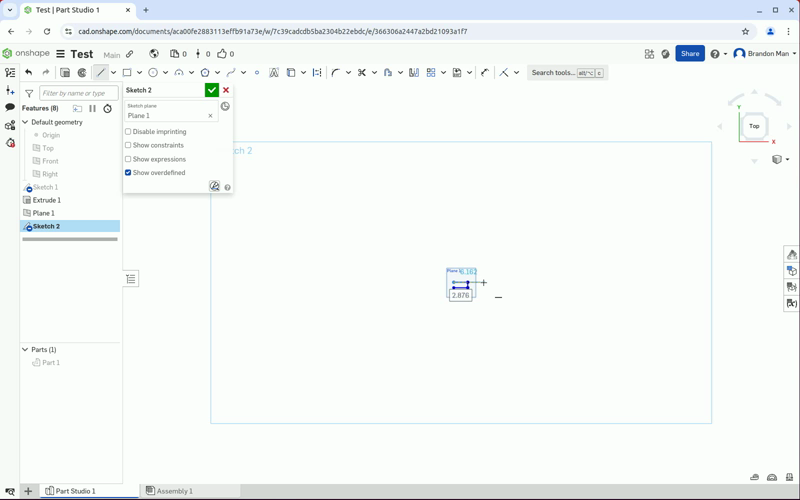
mouse_move(453, 287)
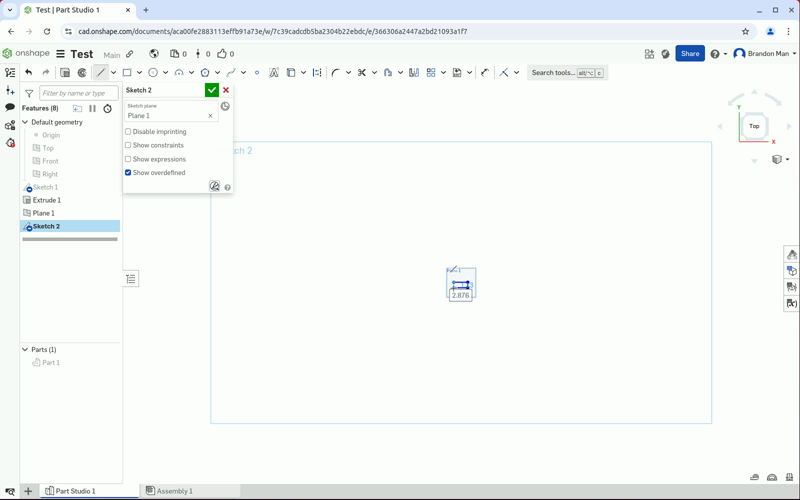
scroll(6)
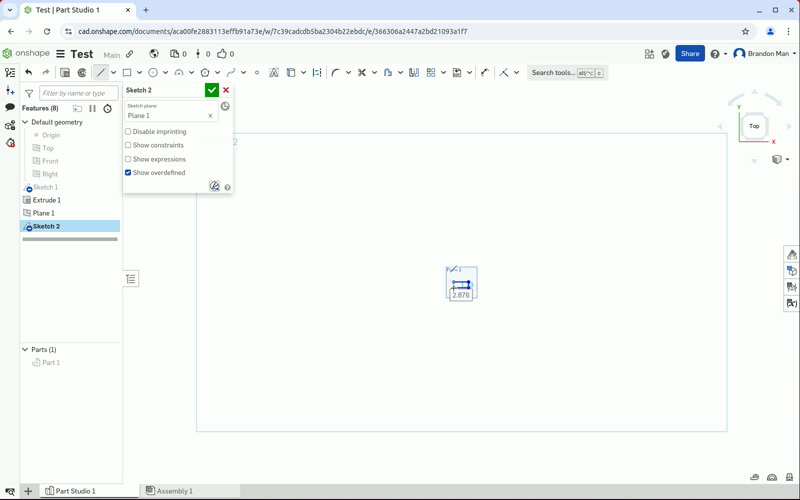
scroll(6)
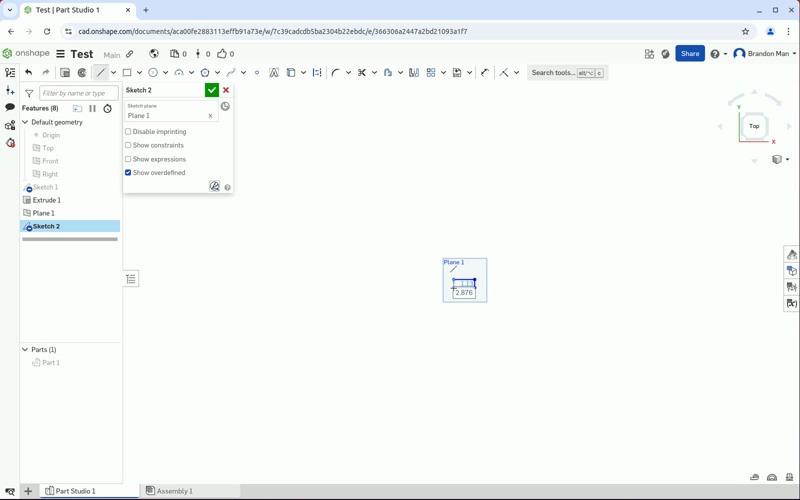
scroll(6)
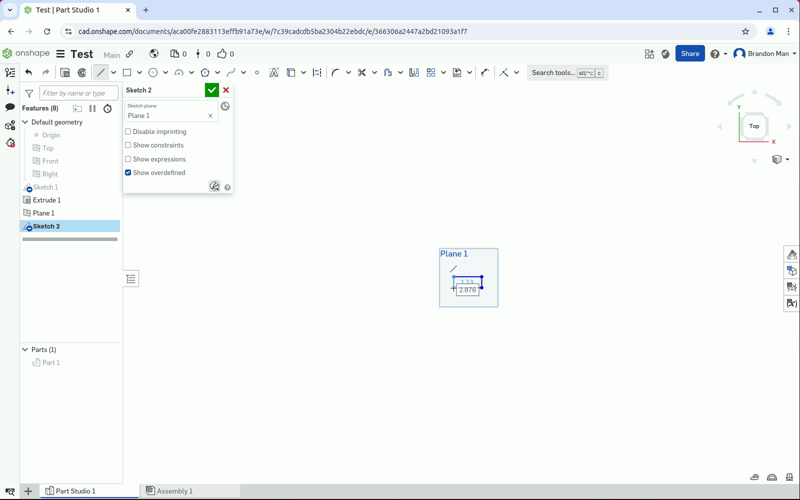
scroll(6)
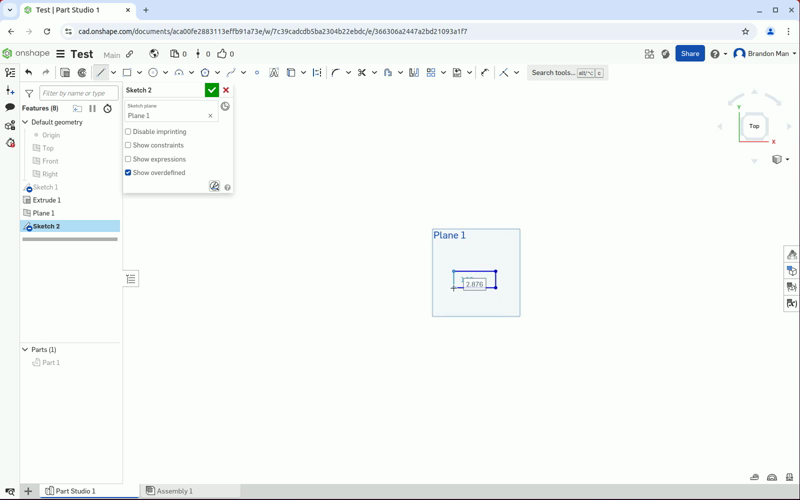
scroll(6)
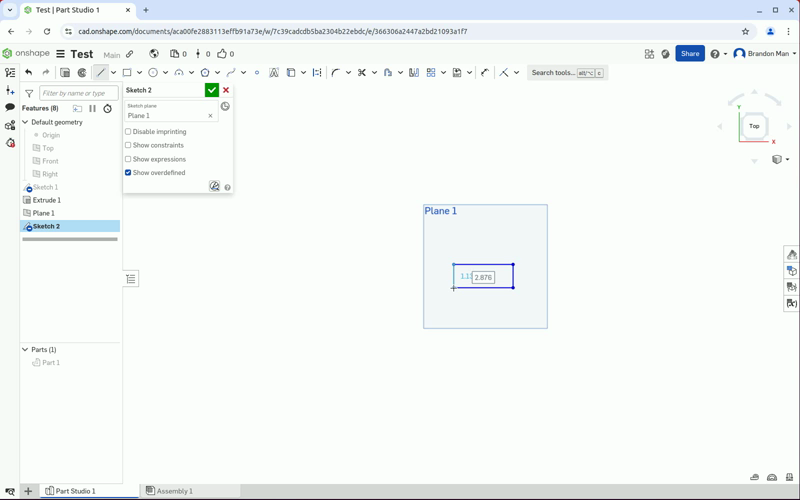
scroll(6)
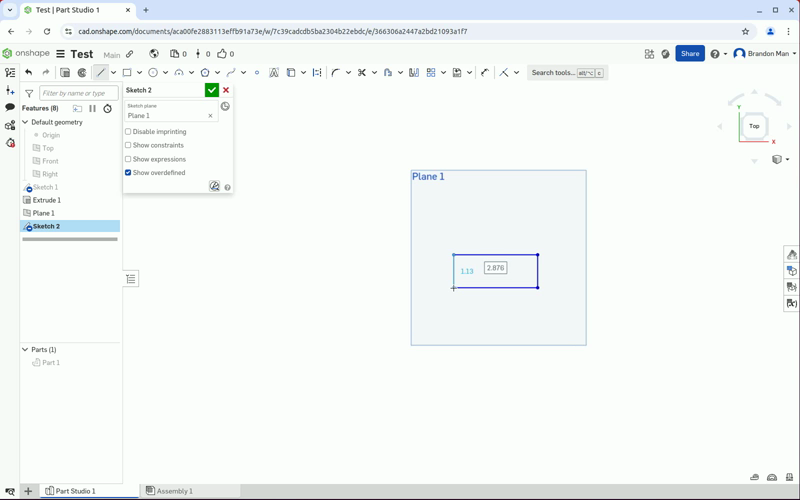
scroll(6)
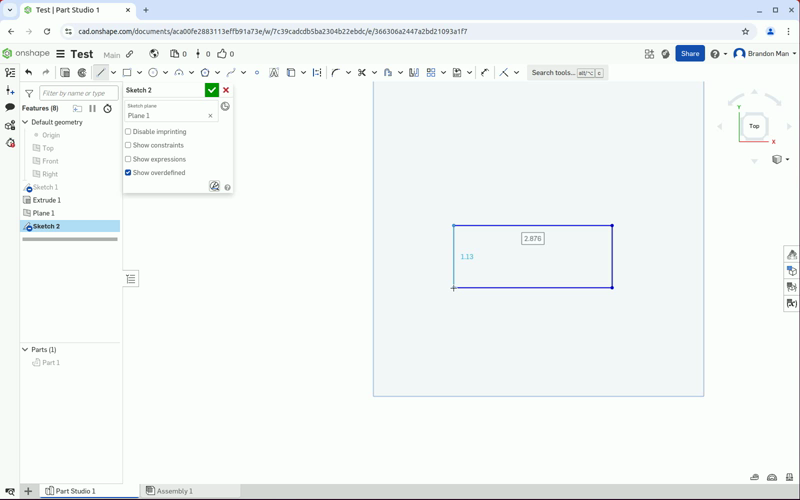
key_up(shift)
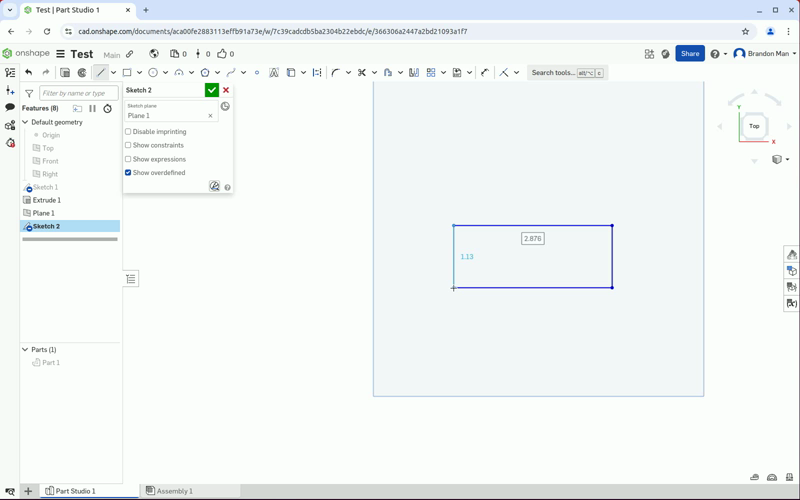
click(453, 287)
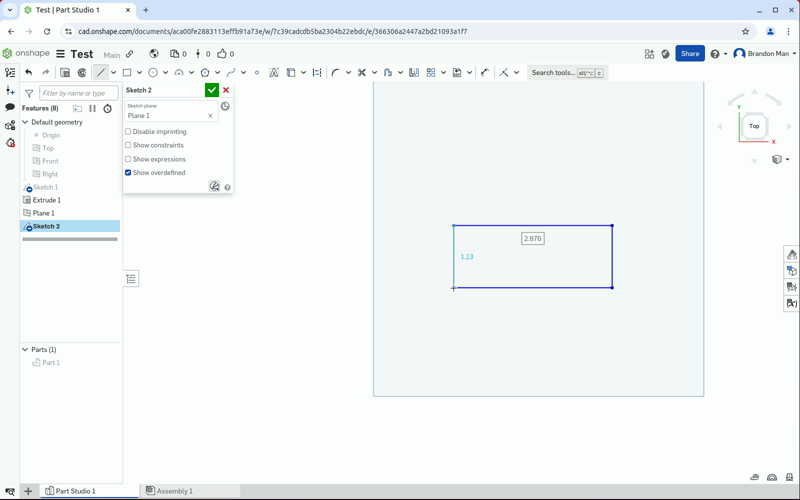
scroll(-6)
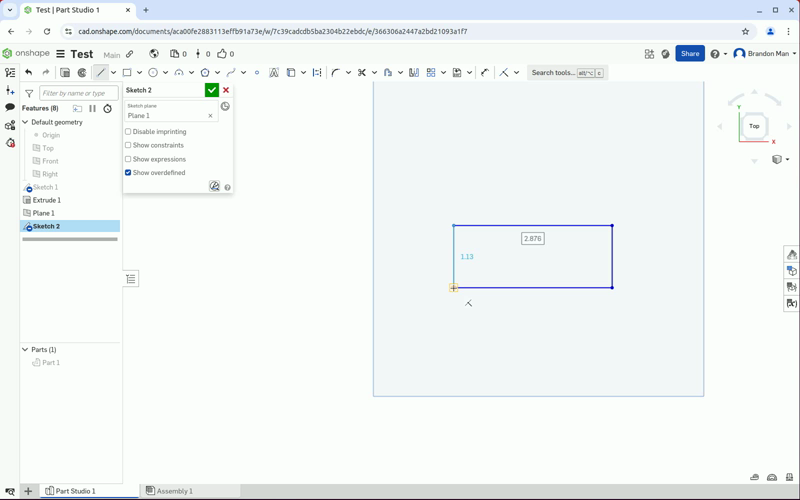
scroll(-6)
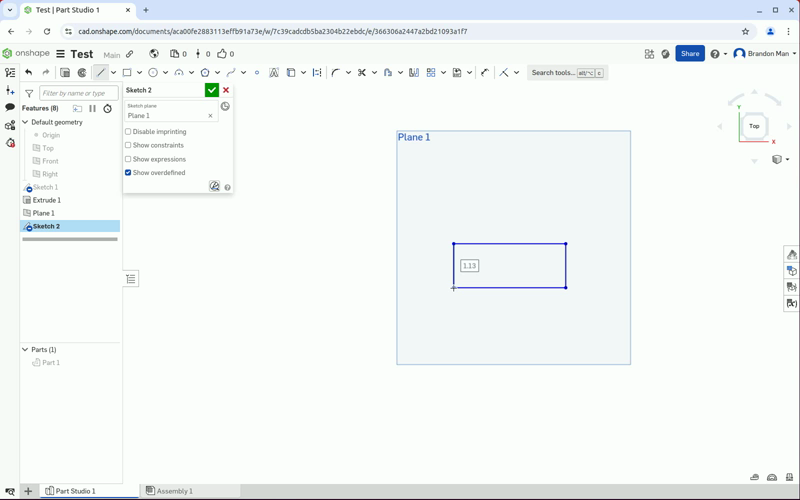
scroll(-6)
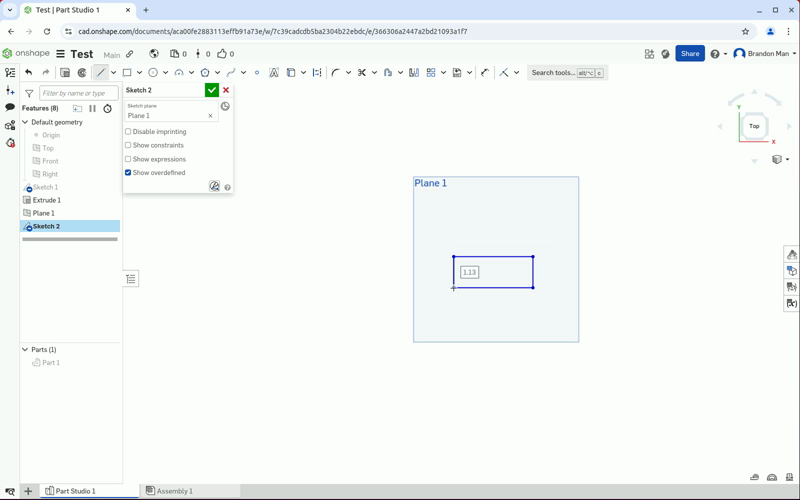
scroll(-6)
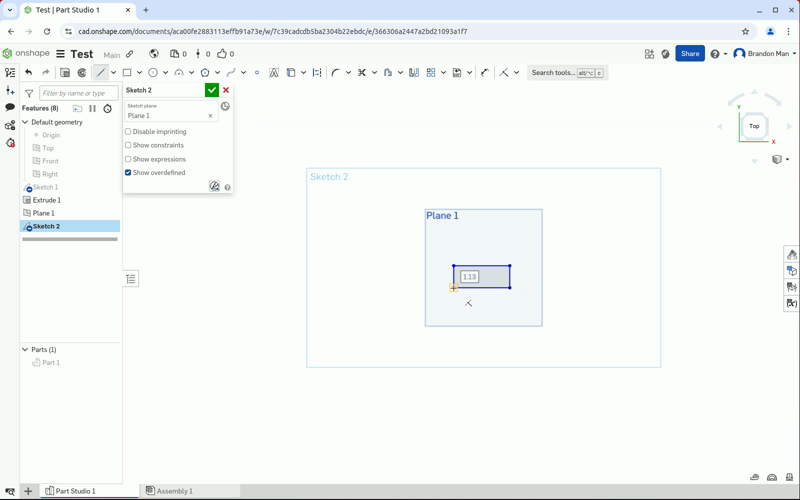
scroll(-6)
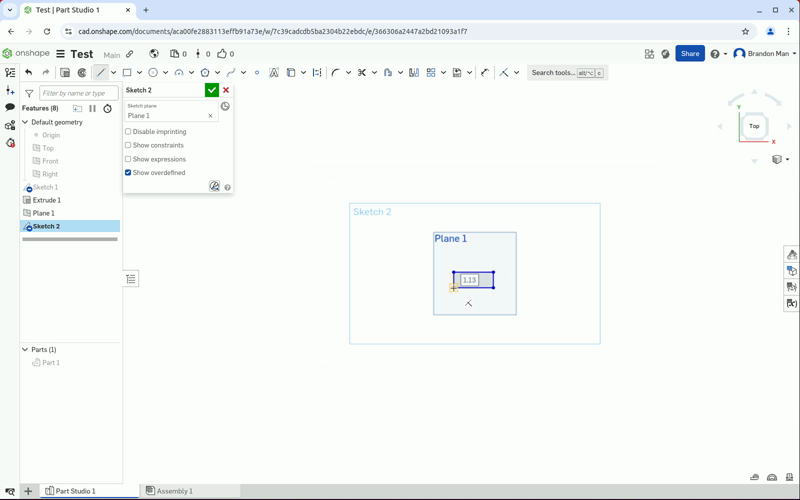
scroll(-6)
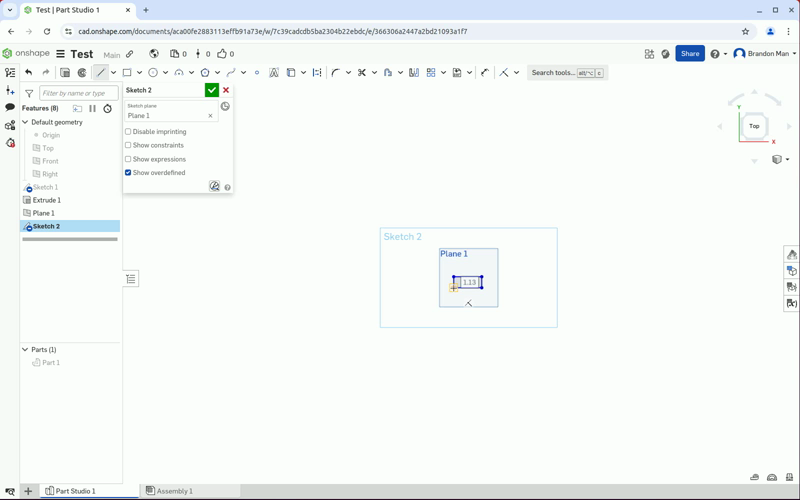
scroll(-6)
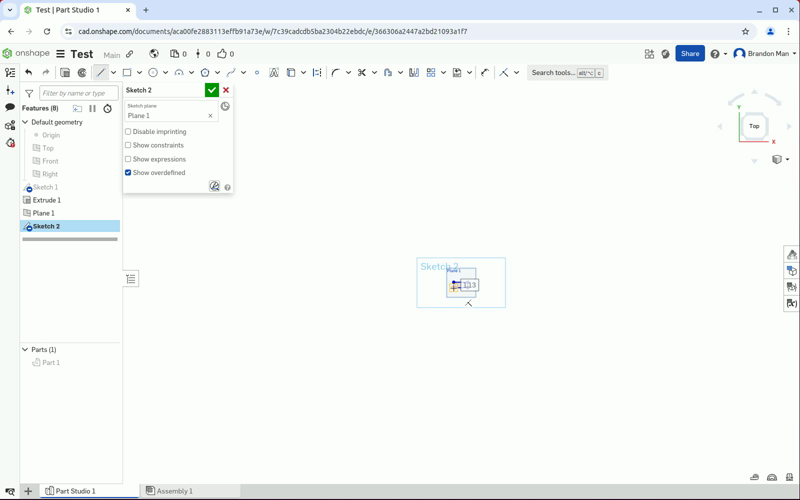
key(esc)
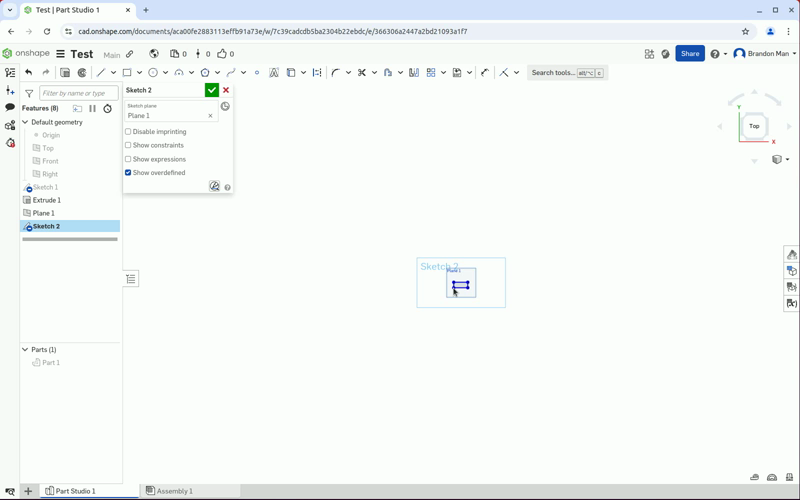
mouse_move(457, 285)
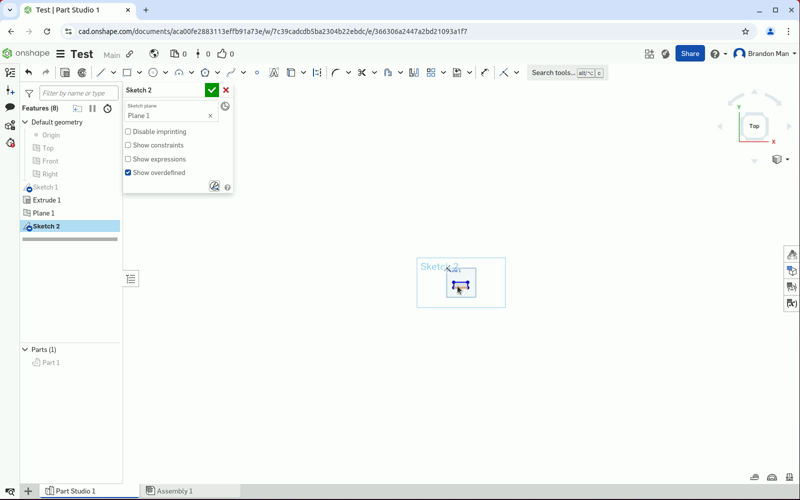
scroll(6)
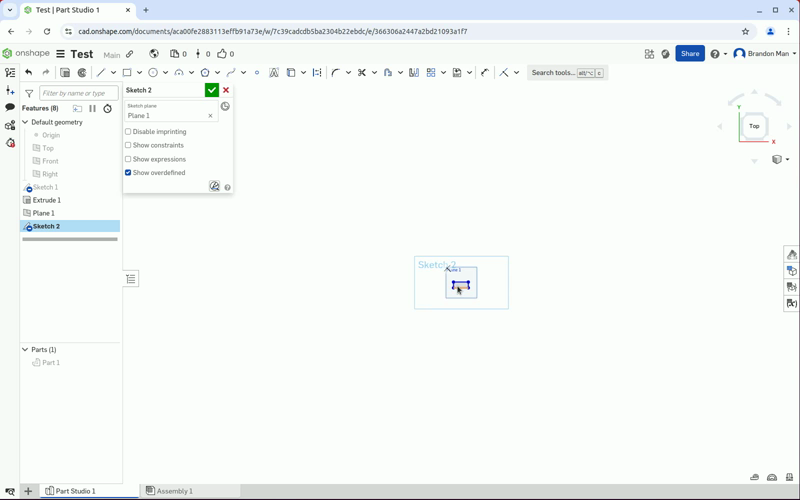
scroll(6)
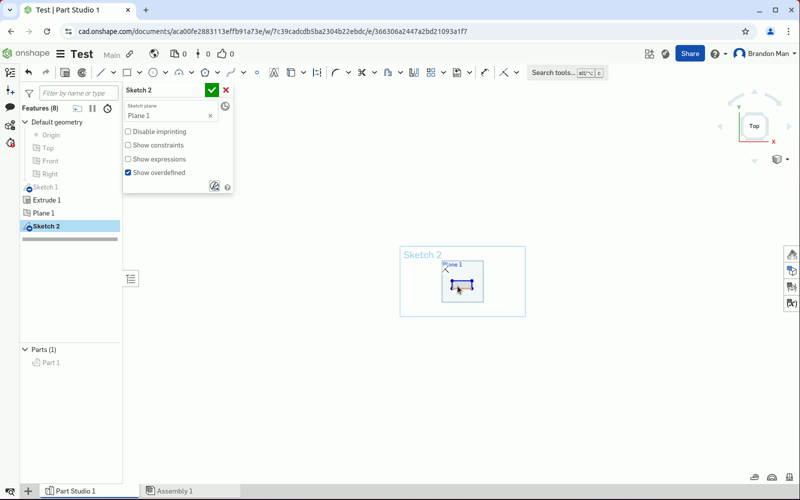
scroll(6)
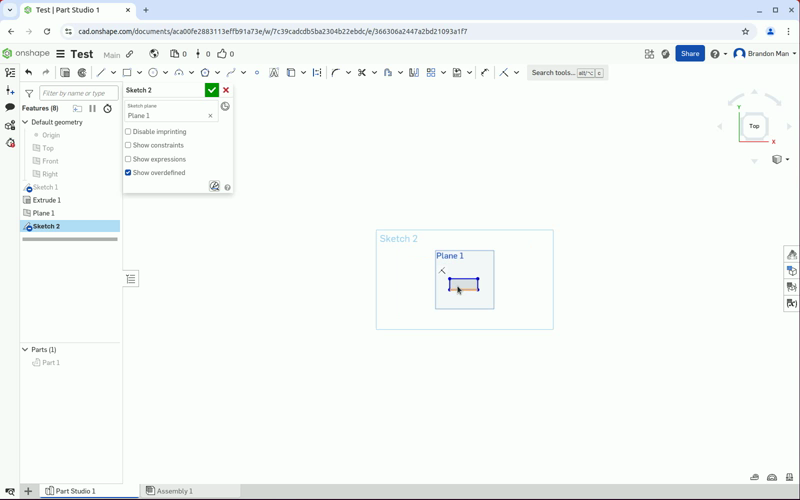
scroll(6)
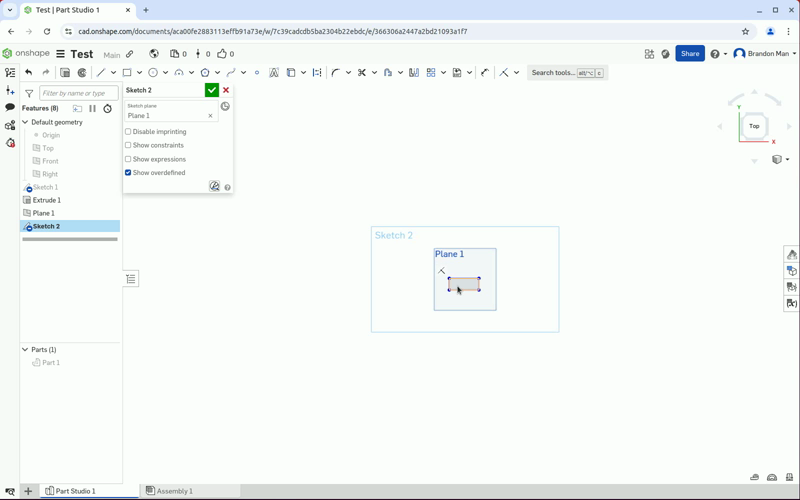
scroll(6)
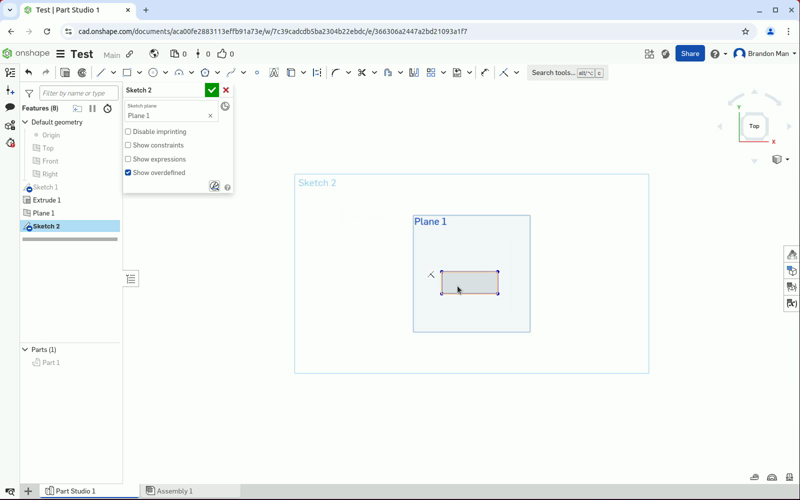
scroll(6)
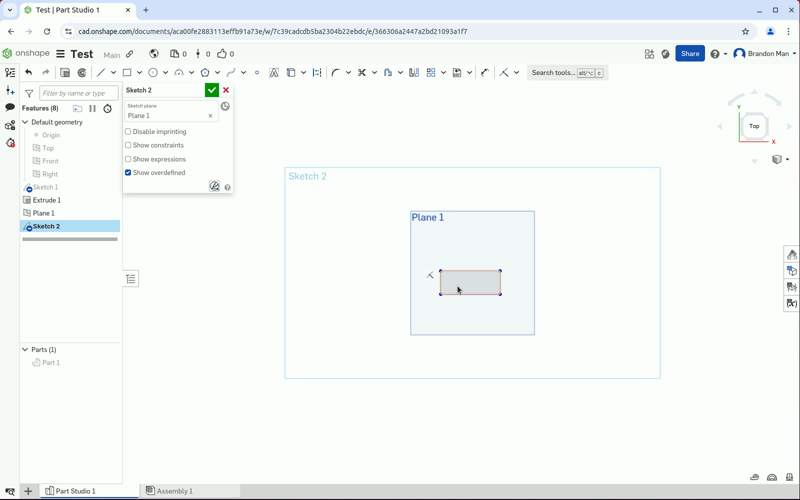
scroll(6)
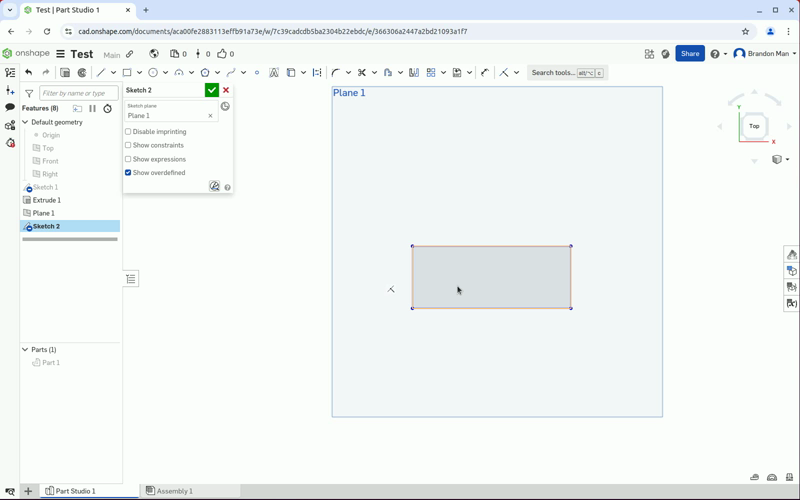
click(457, 285)
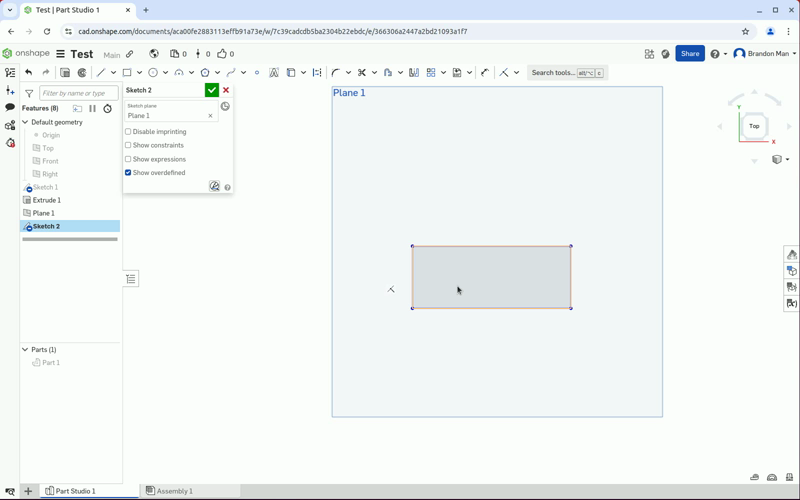
scroll(-6)
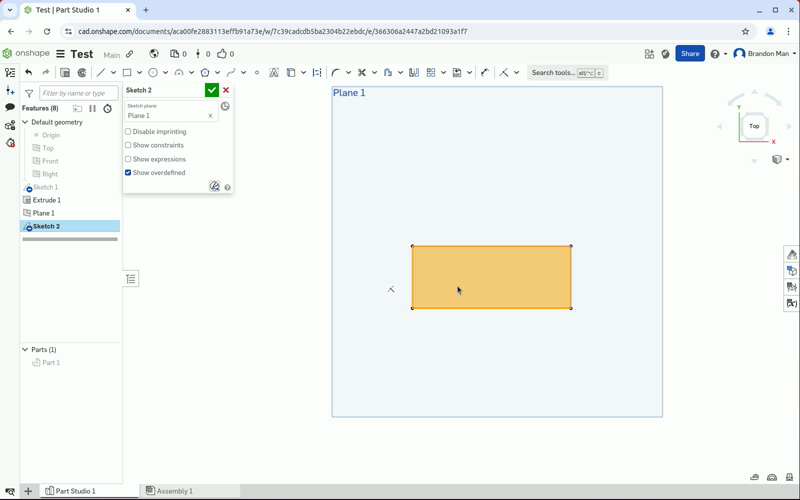
scroll(-6)
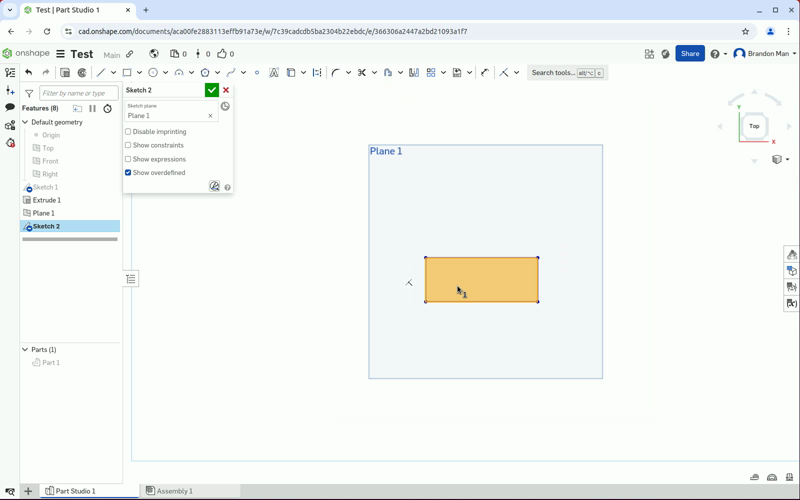
scroll(-6)
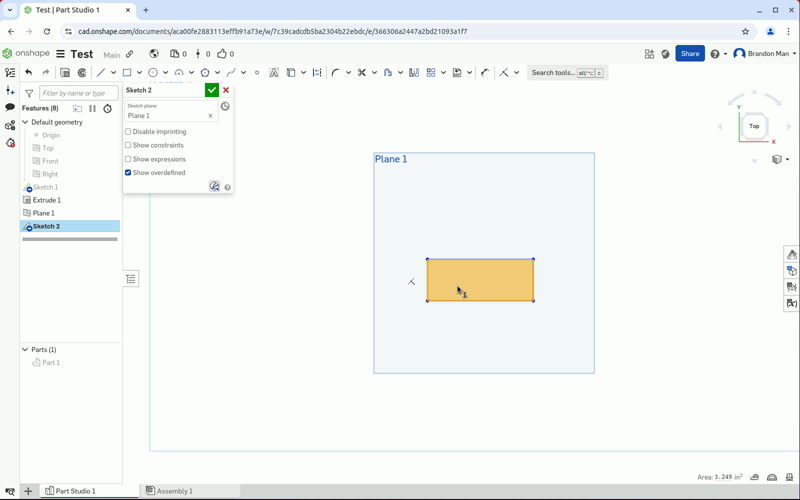
scroll(-6)
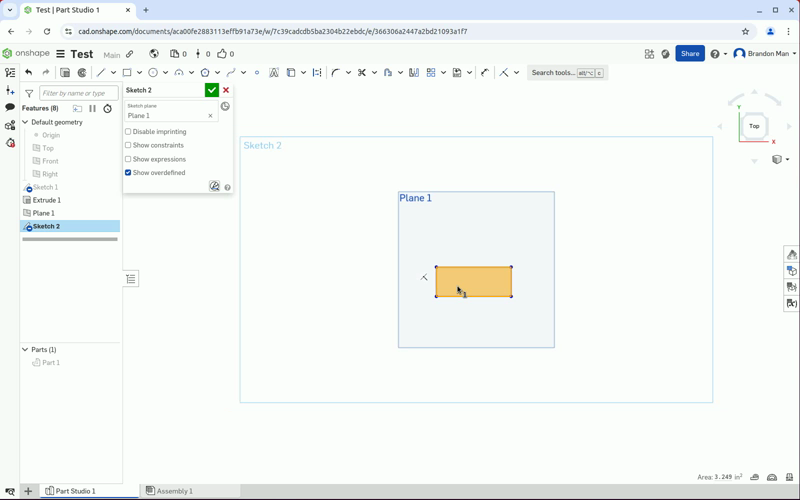
scroll(-6)
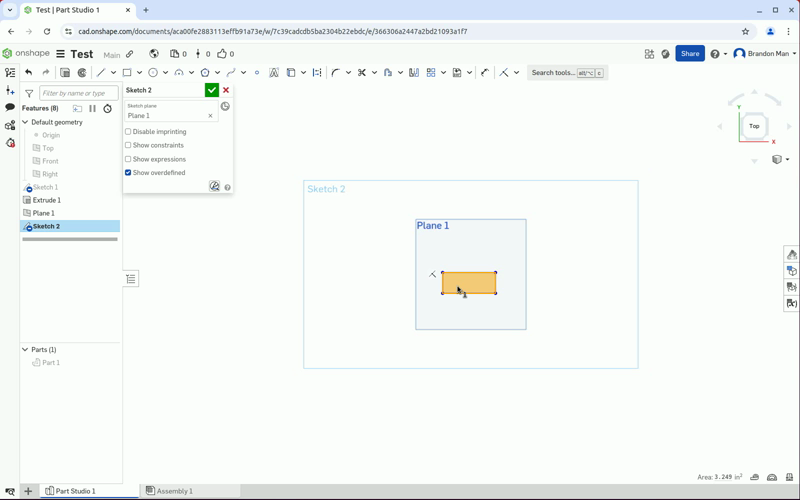
scroll(-6)
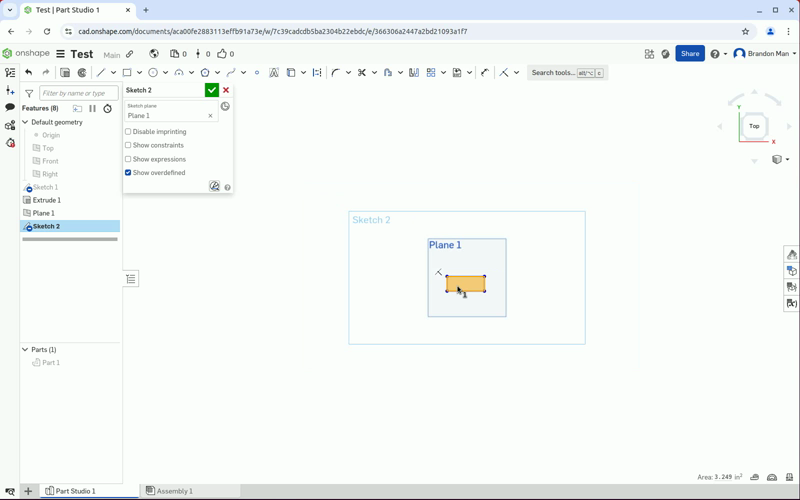
scroll(-6)
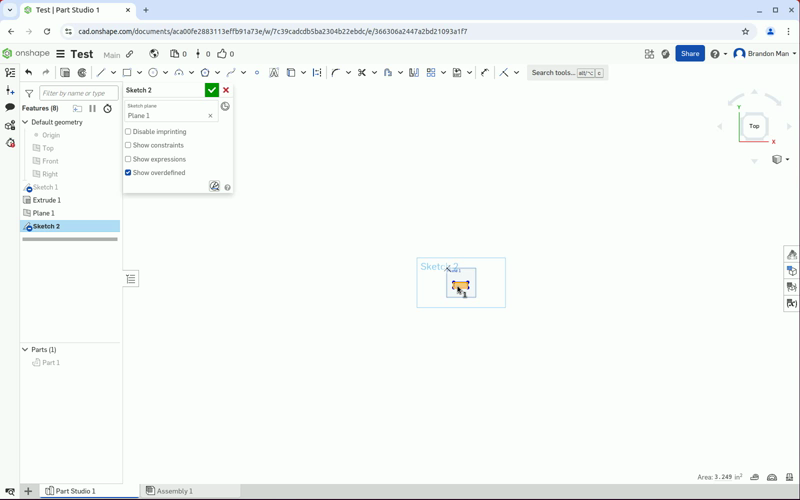
mouse_move(73, 352)
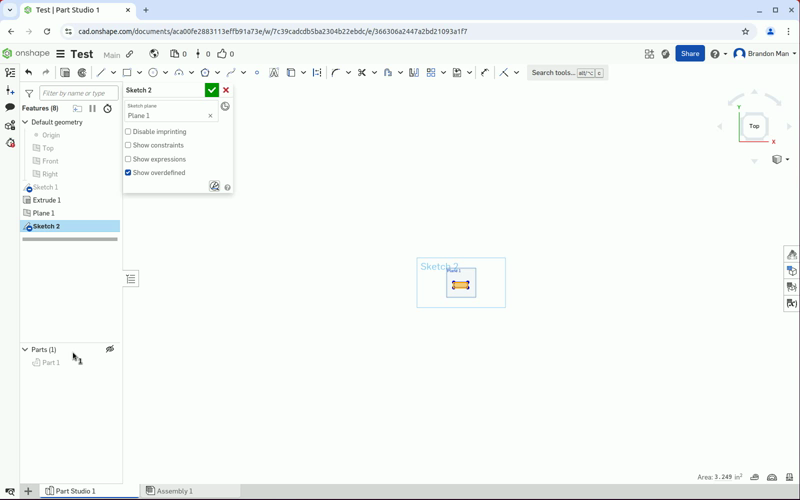
key(shift+y)
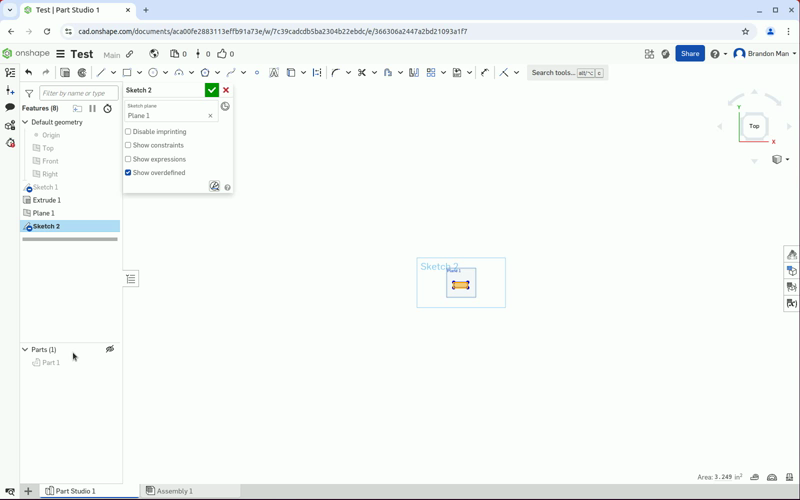
key(shift+e)
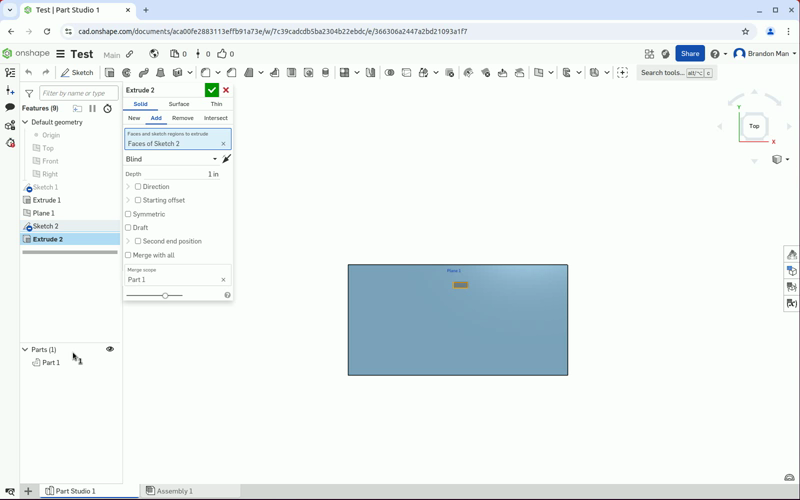
mouse_move(143, 106)
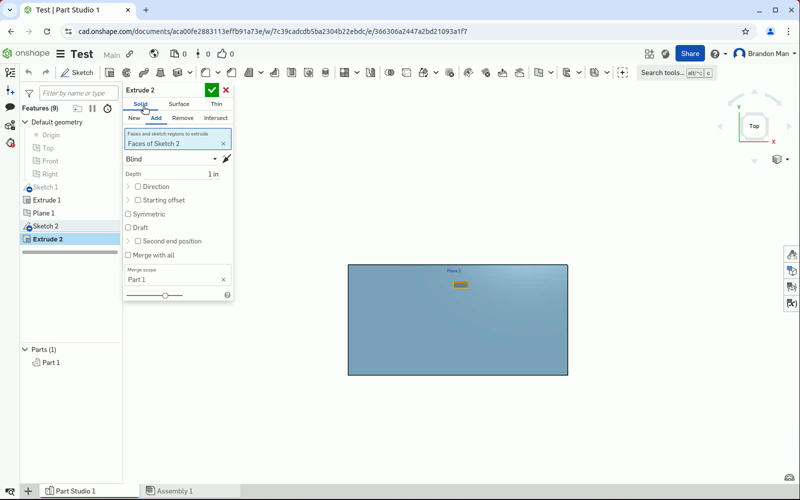
click(143, 106)
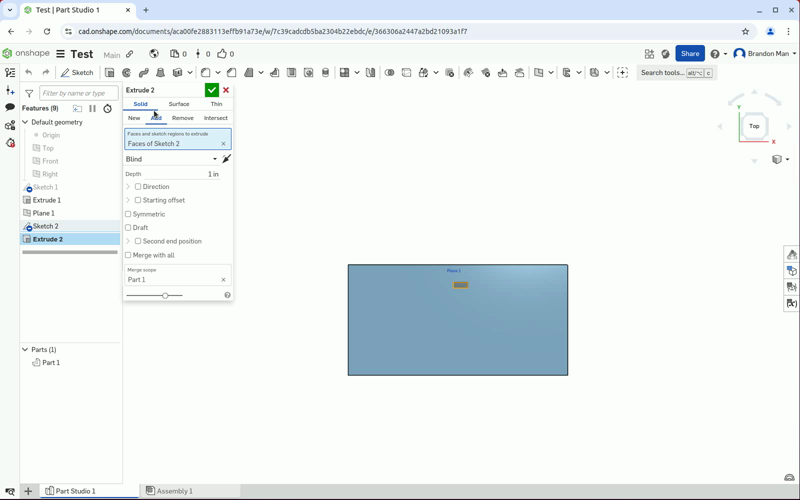
mouse_move(186, 120)
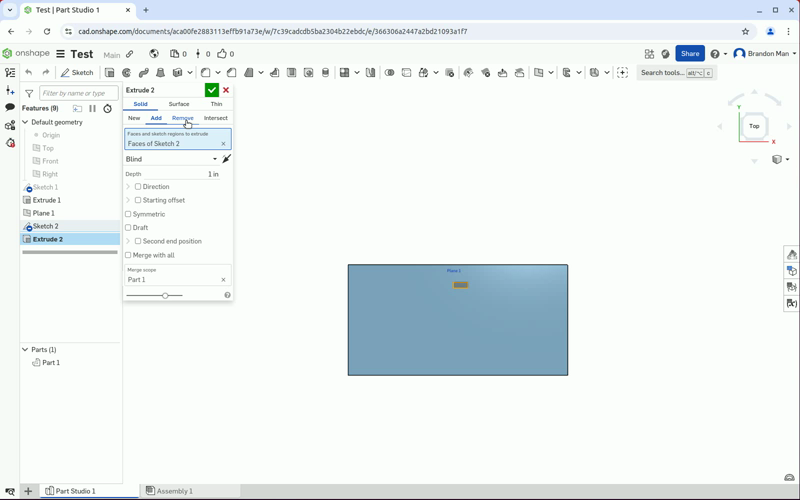
click(186, 120)
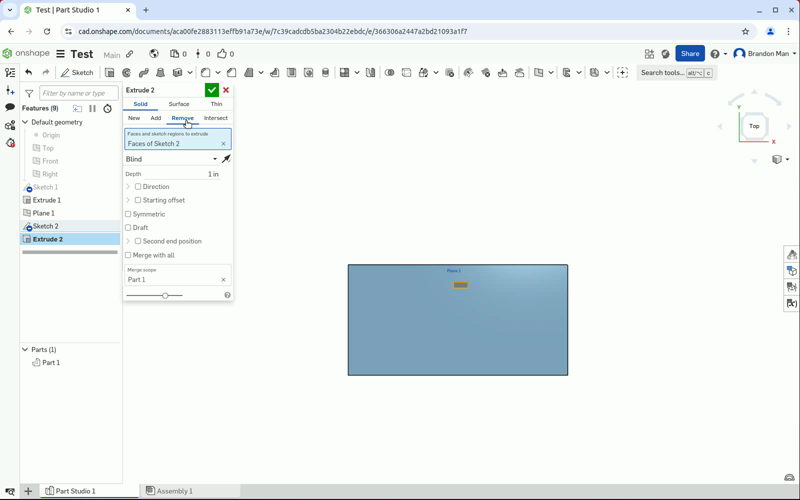
key(tab, 4)
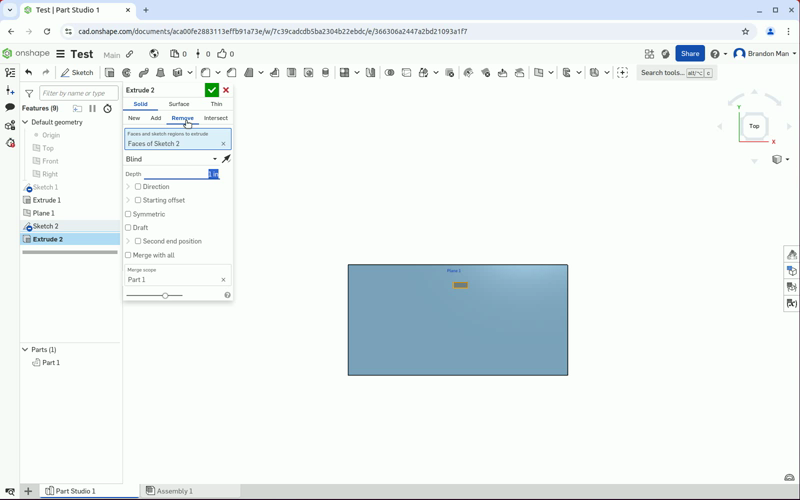
text(10.351)
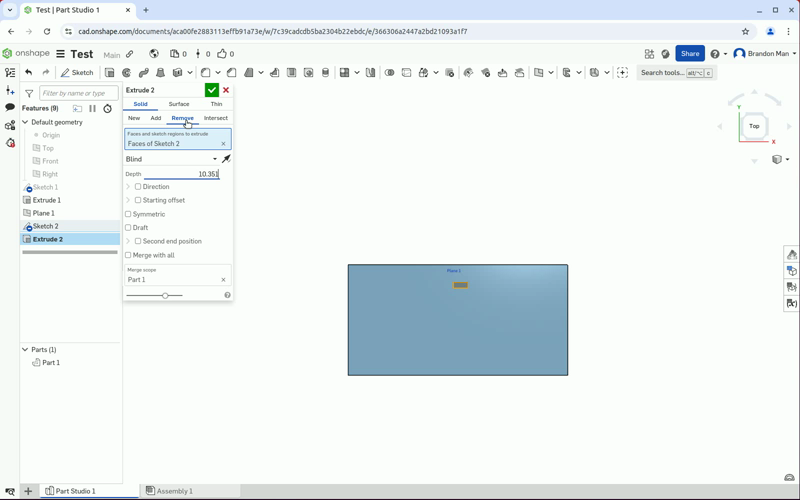
key(tab, 6)
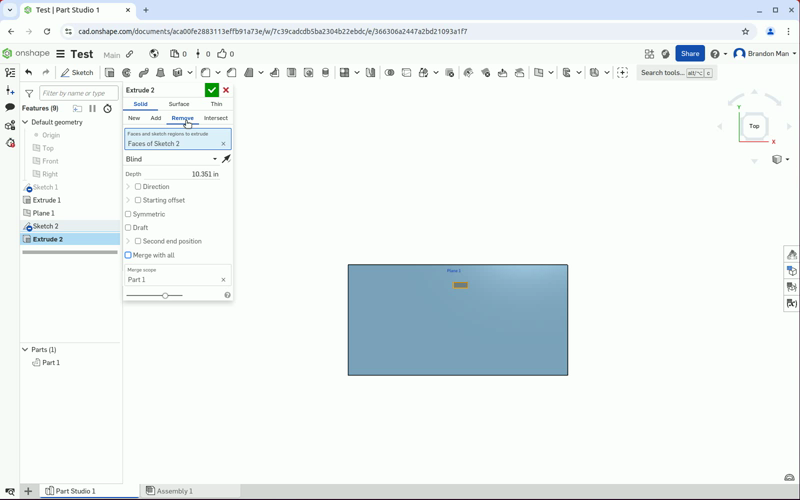
key(space)
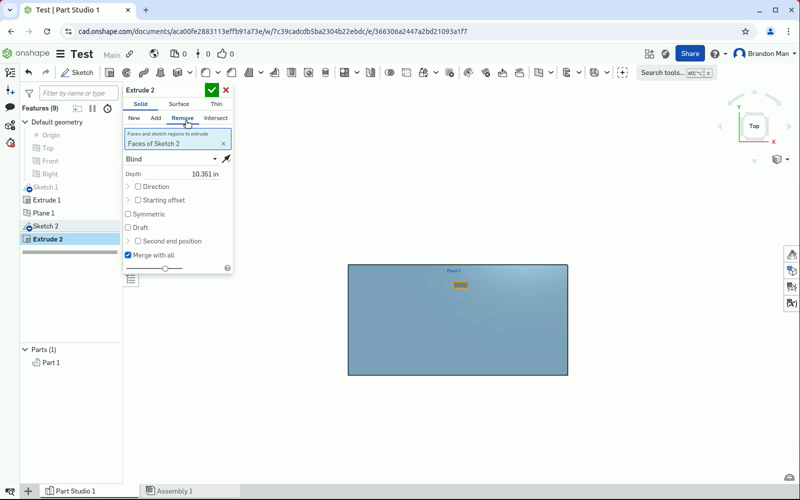
key(enter)
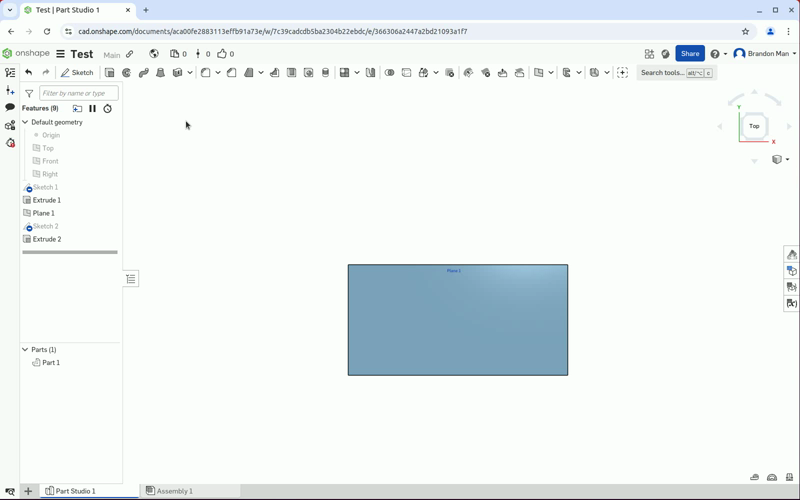
key(shift+h)
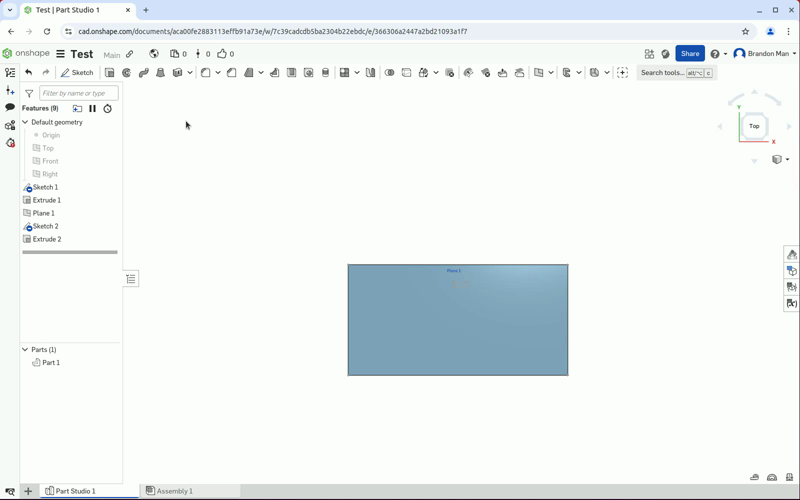
key(shift+h)
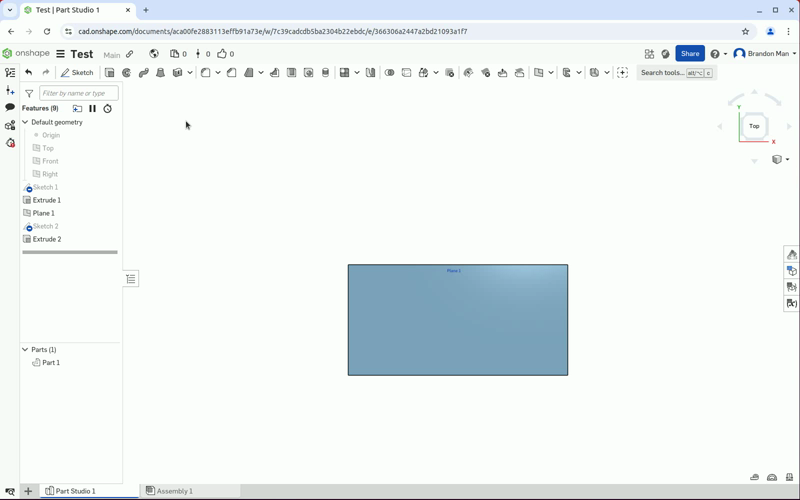
mouse_move(73, 189)
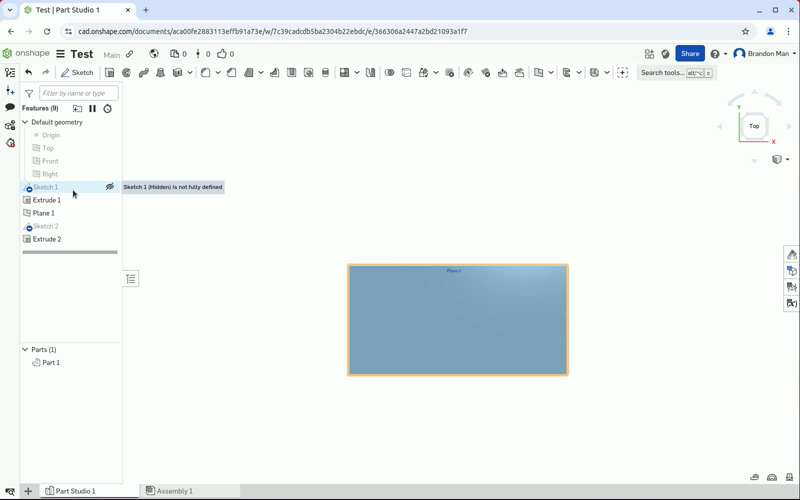
click(73, 189)
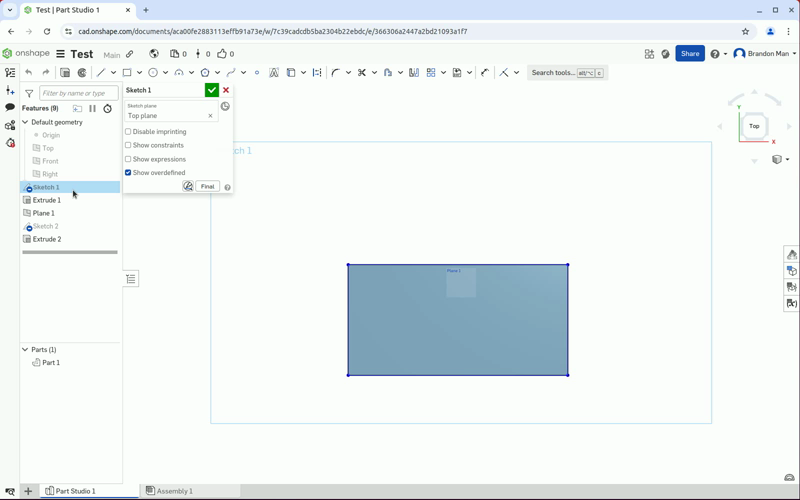
mouse_move(229, 92)
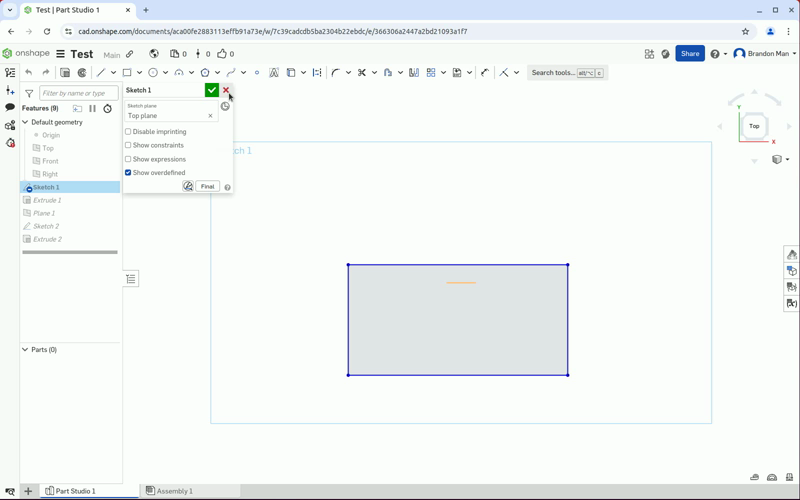
click(229, 92)
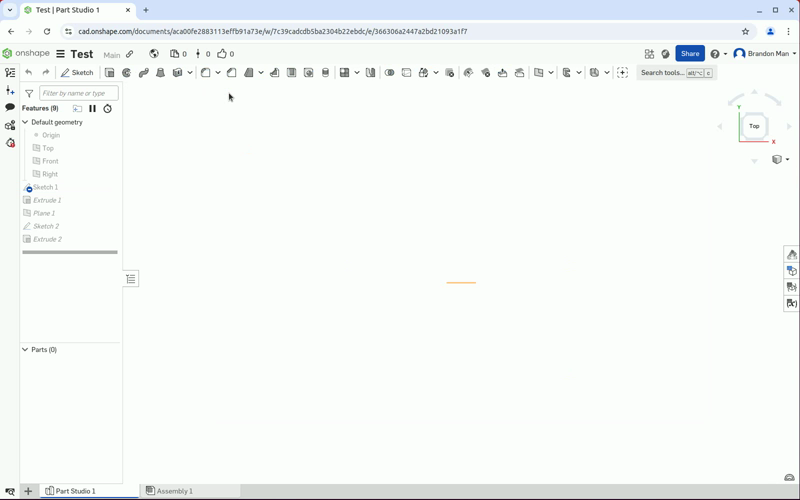
key(shift+s)
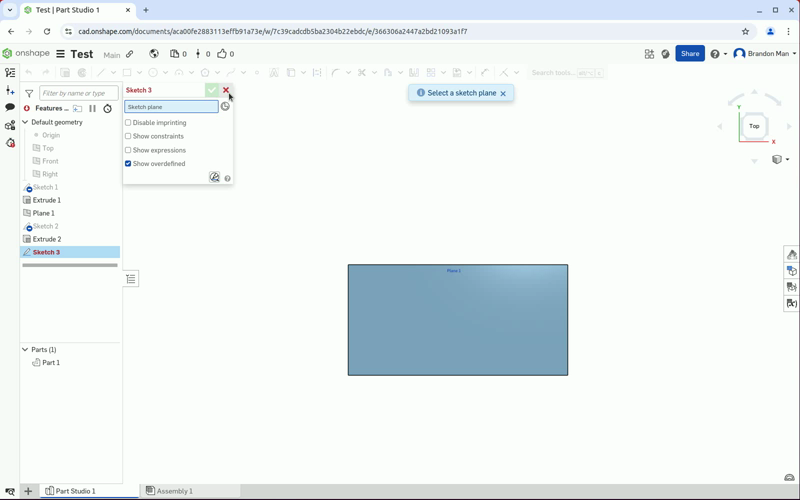
mouse_move(73, 215)
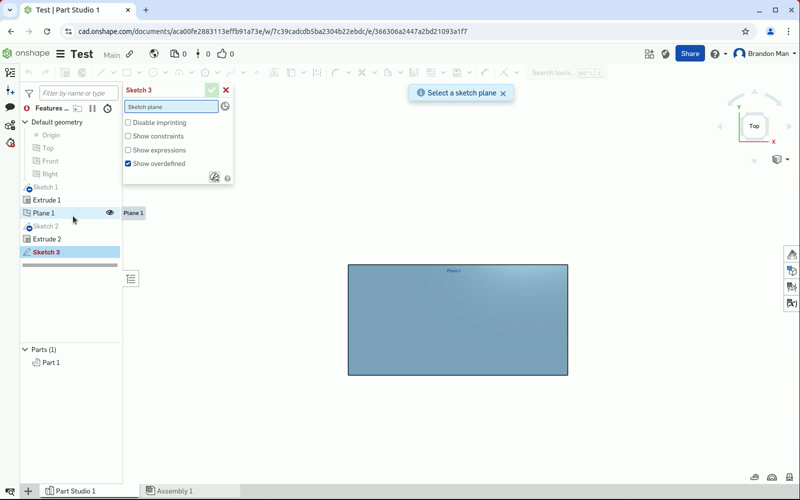
click(73, 215)
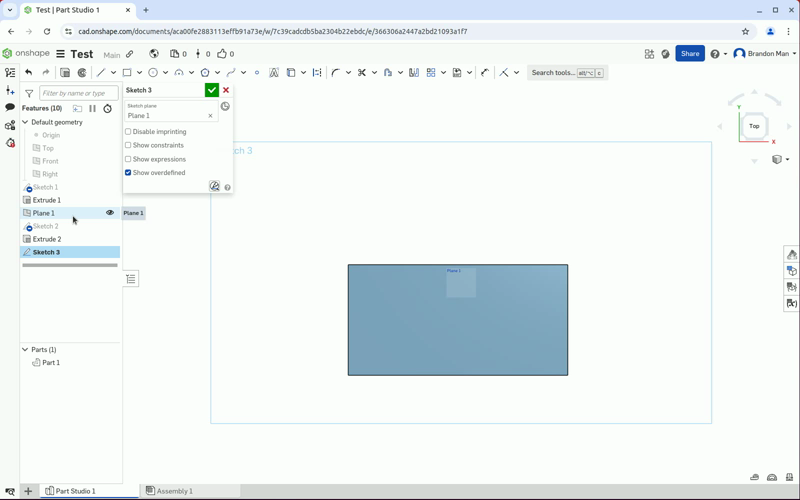
mouse_move(73, 352)
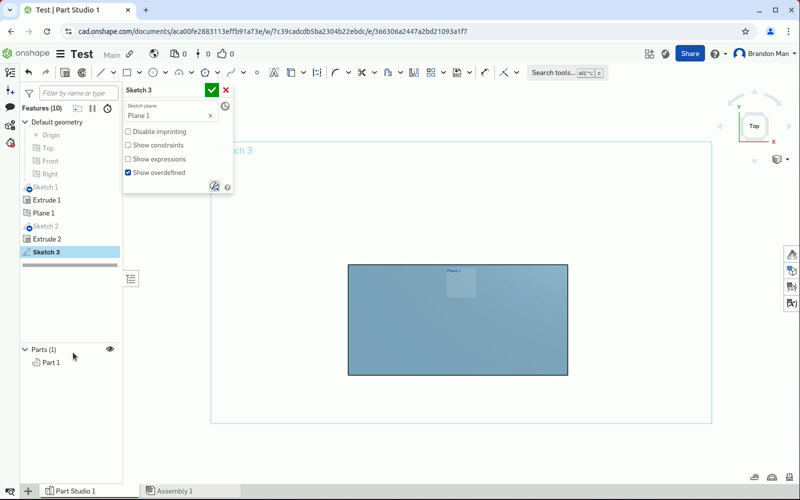
key(y)
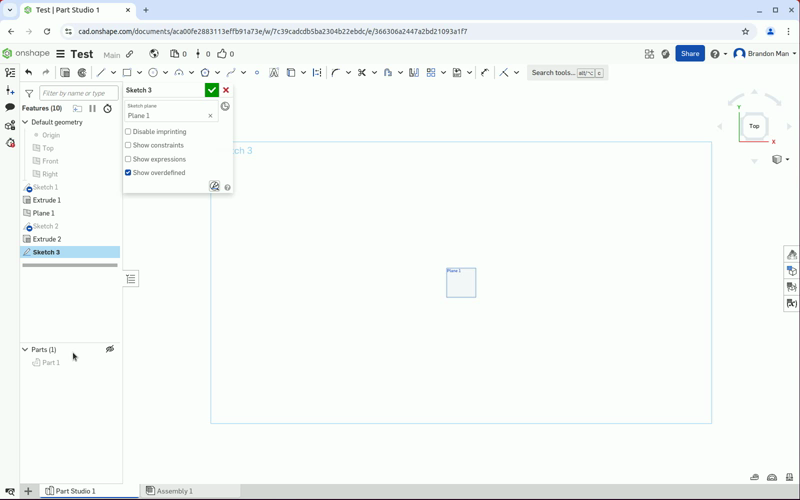
key(l)
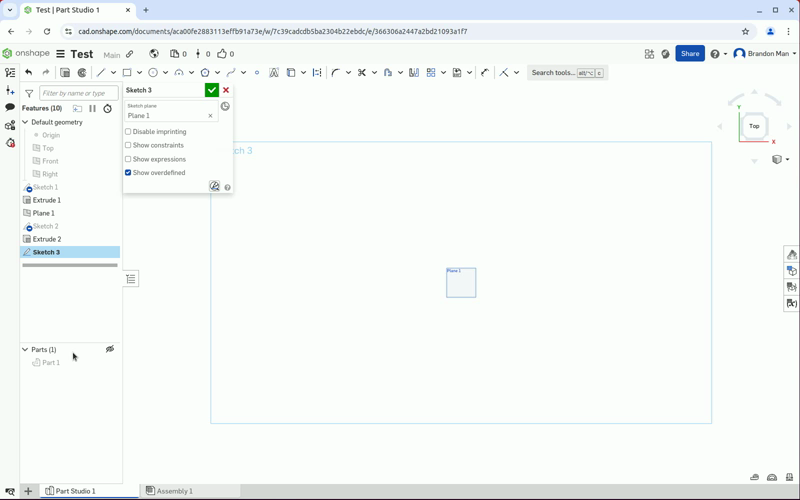
key_down(shift)
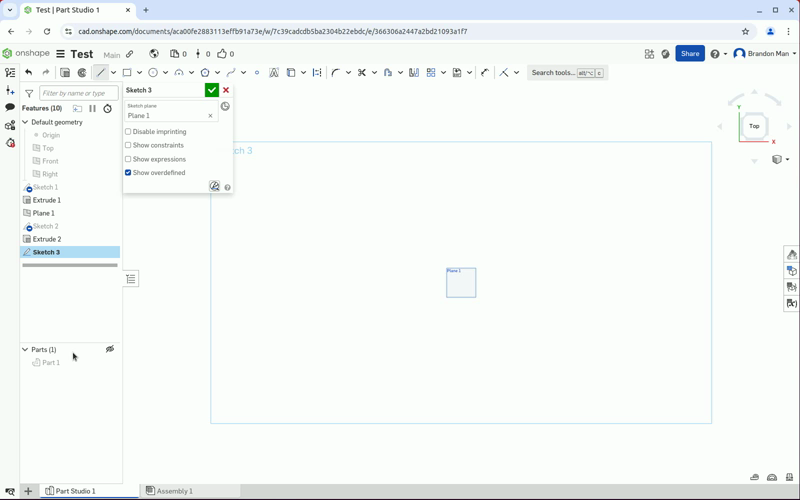
mouse_move(338, 369)
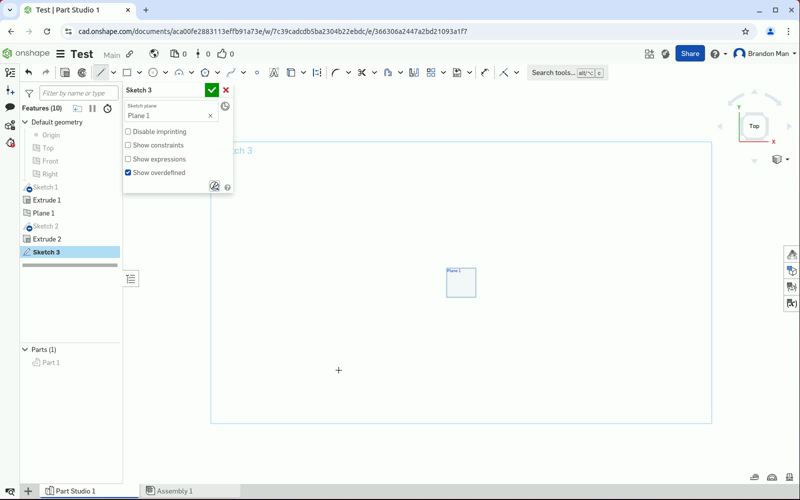
click(338, 369)
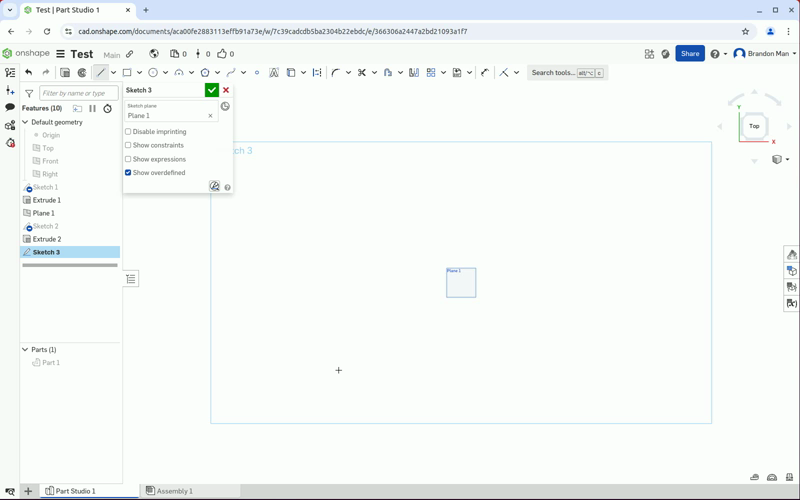
key_up(shift)
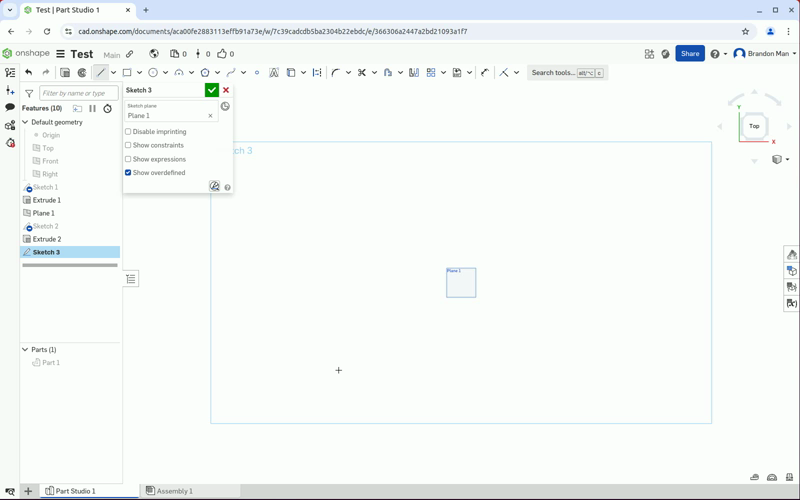
key_down(shift)
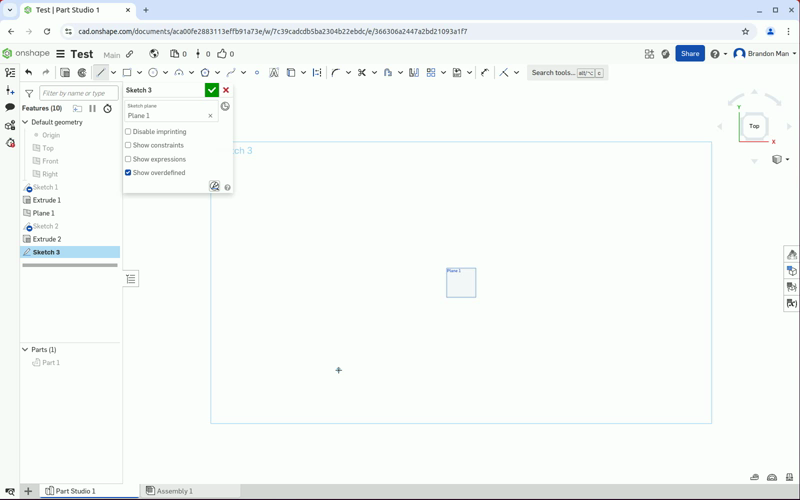
mouse_move(368, 369)
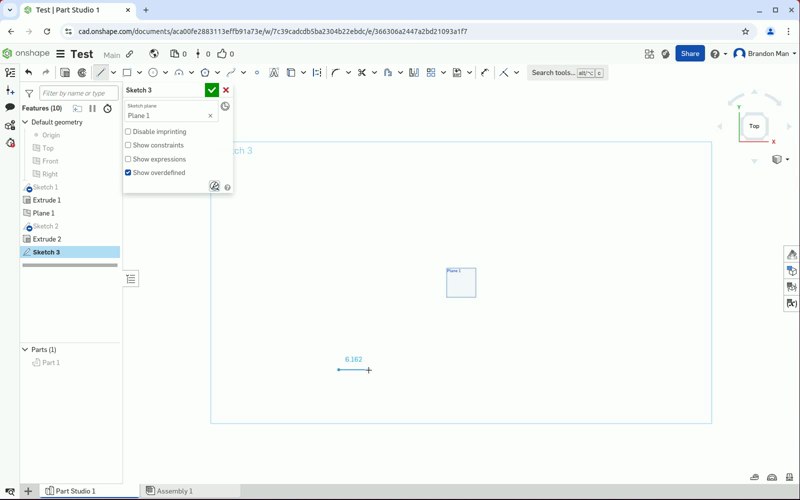
mouse_move(348, 369)
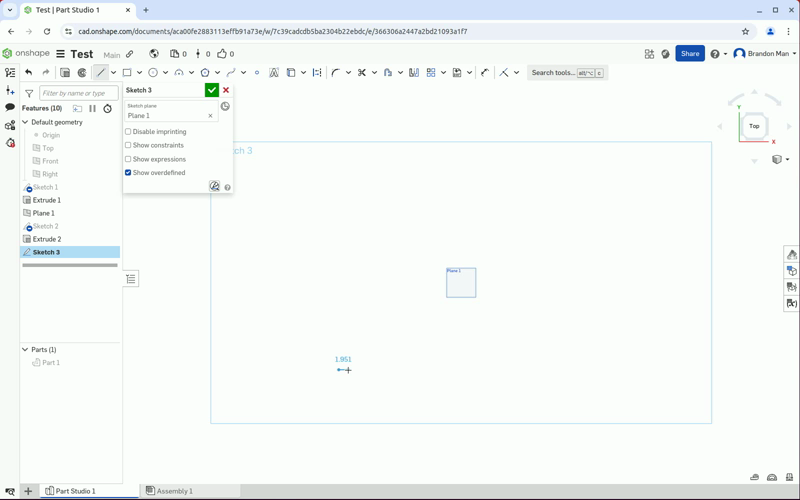
click(348, 369)
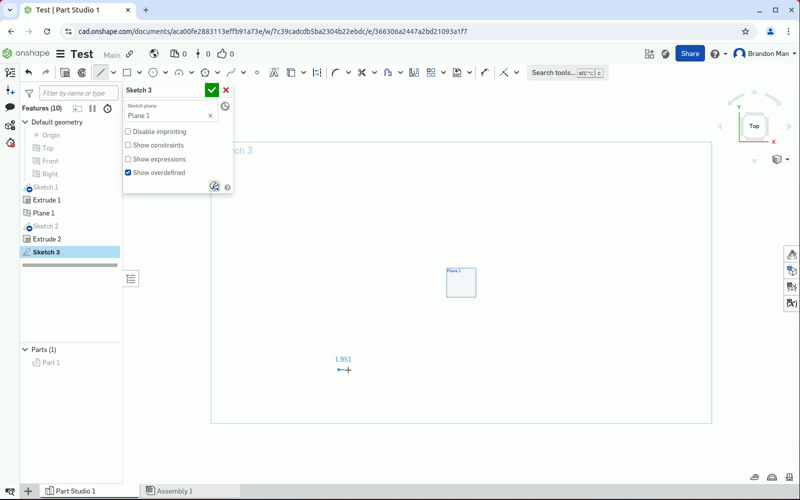
key_up(shift)
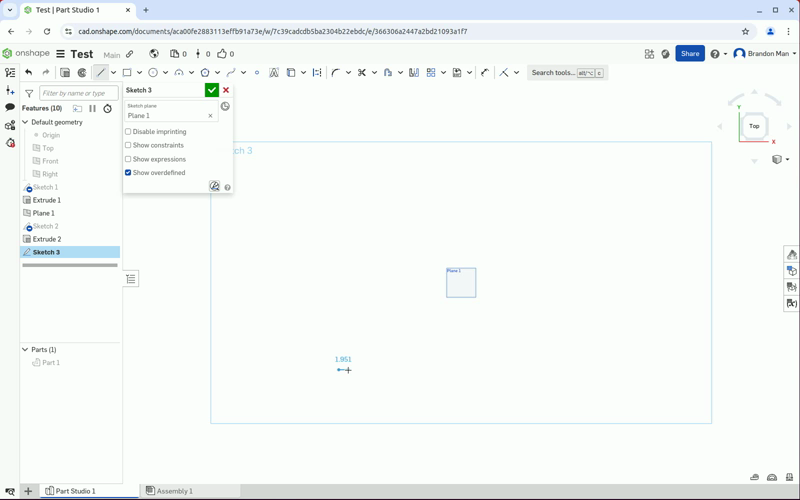
key_down(shift)
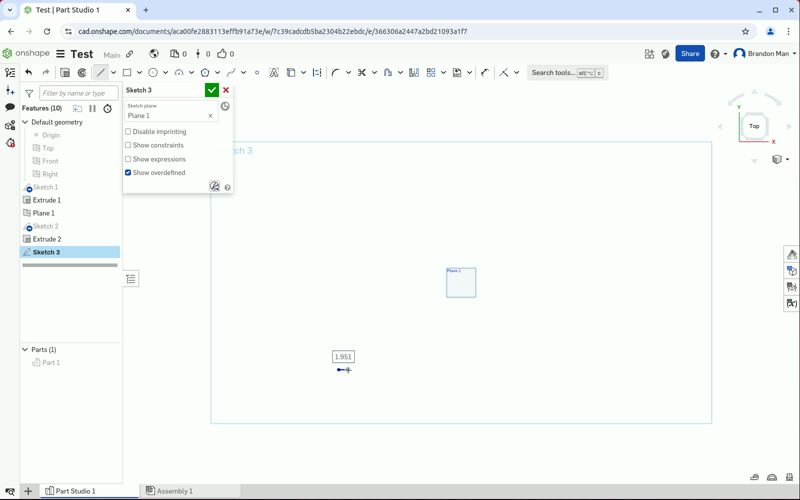
mouse_move(348, 282)
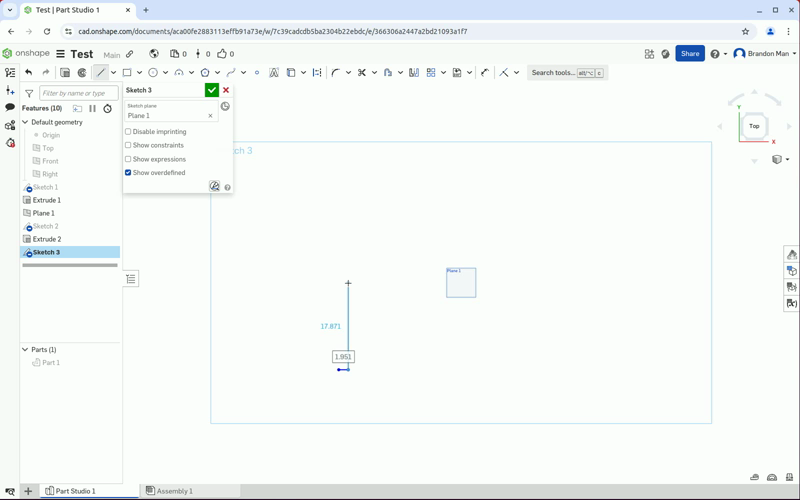
click(348, 282)
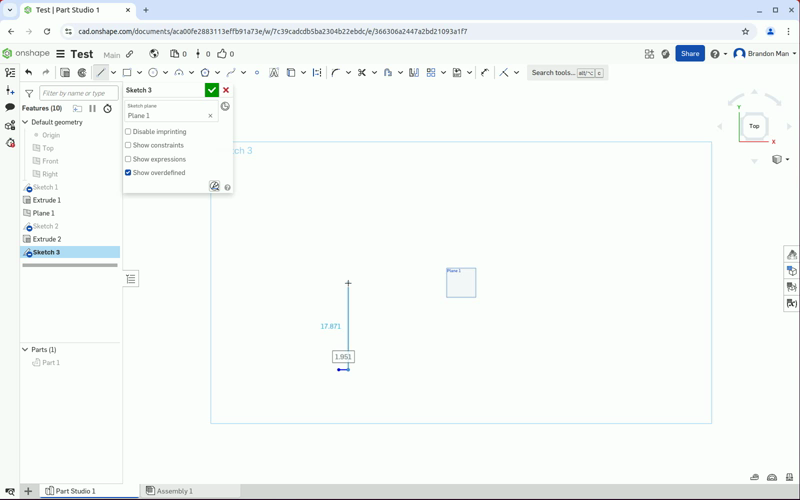
key_up(shift)
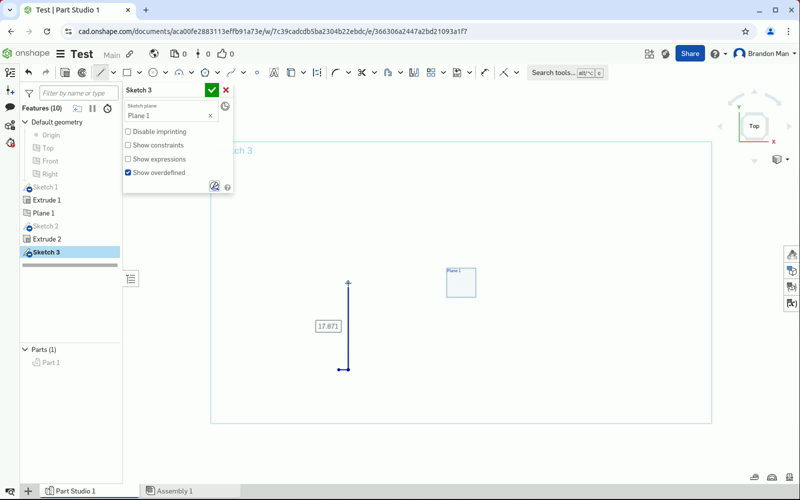
key_down(shift)
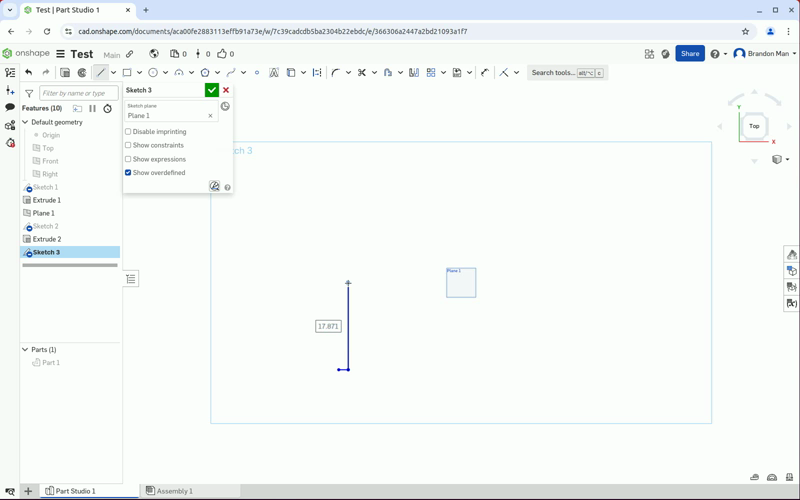
mouse_move(378, 282)
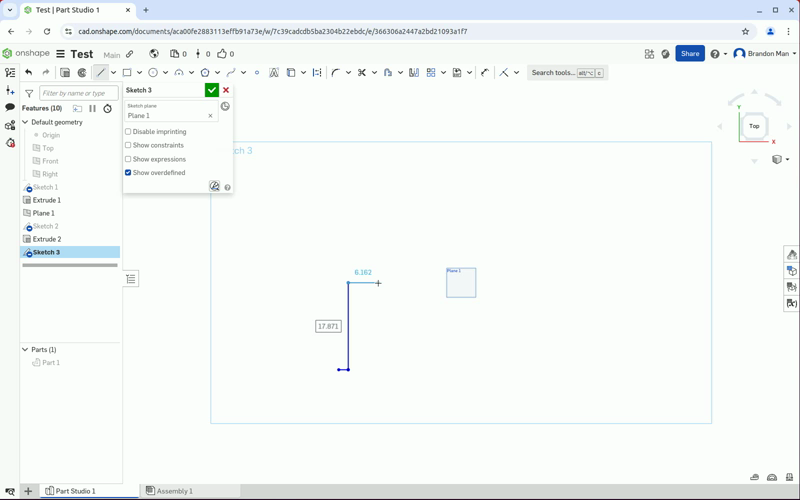
mouse_move(338, 282)
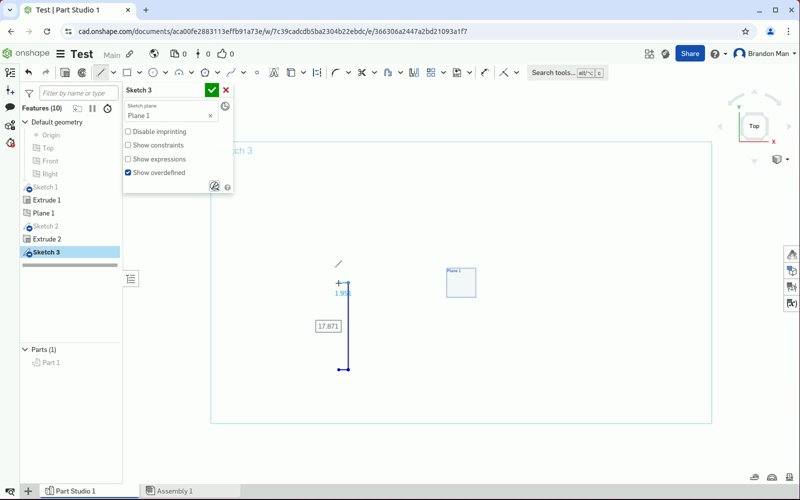
click(338, 282)
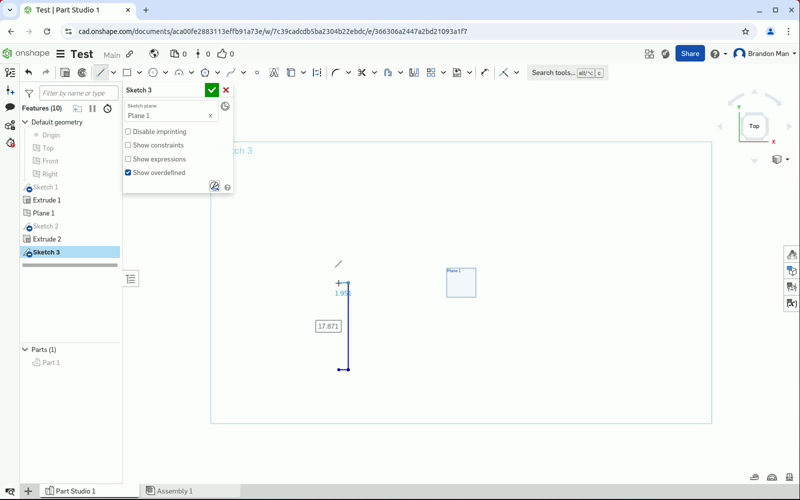
key_up(shift)
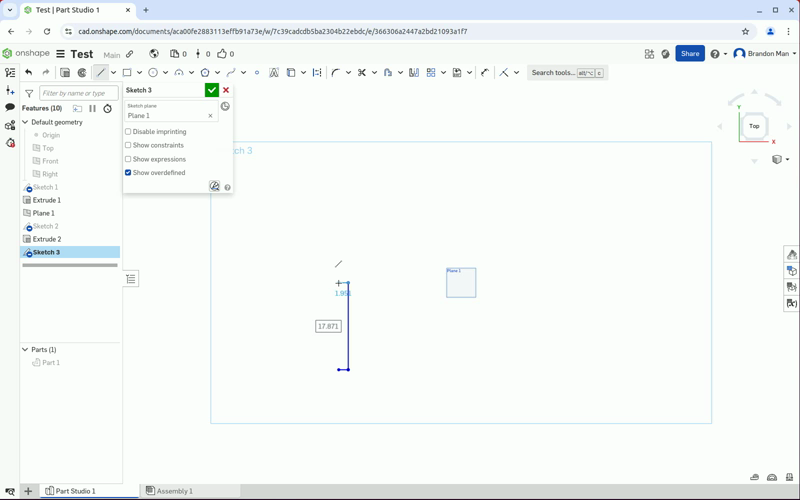
key_down(shift)
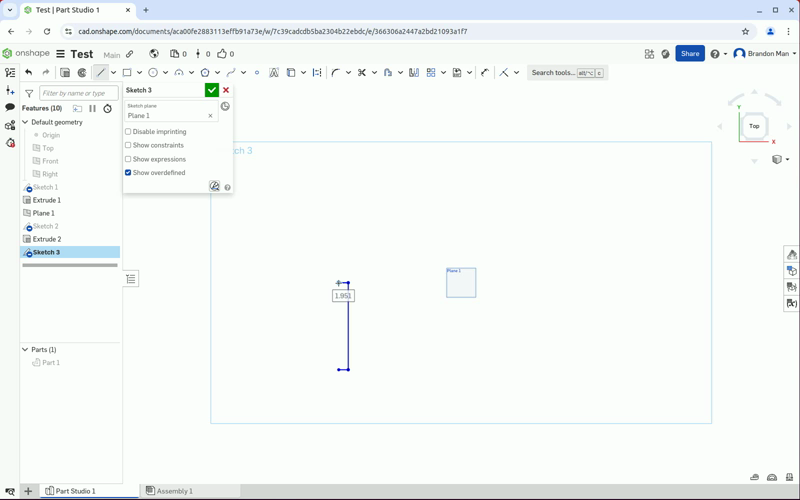
mouse_move(338, 369)
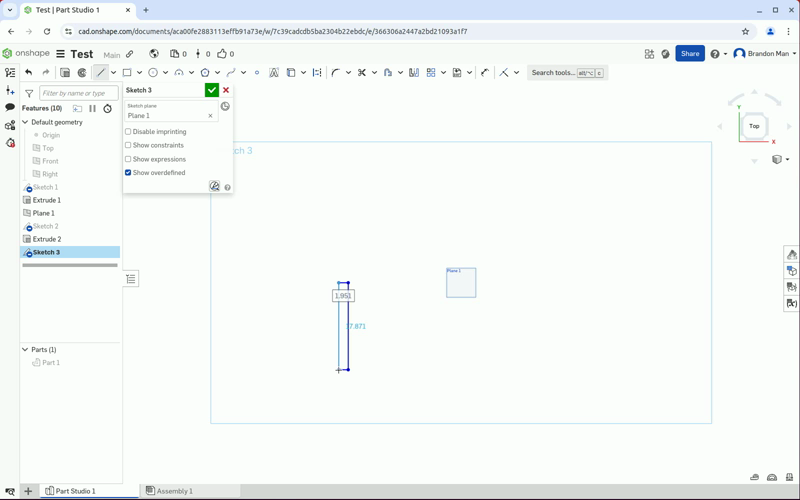
key_up(shift)
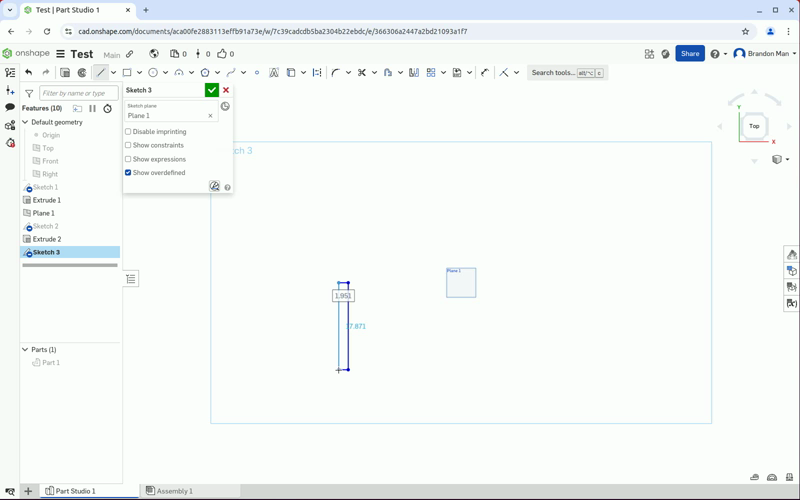
click(338, 369)
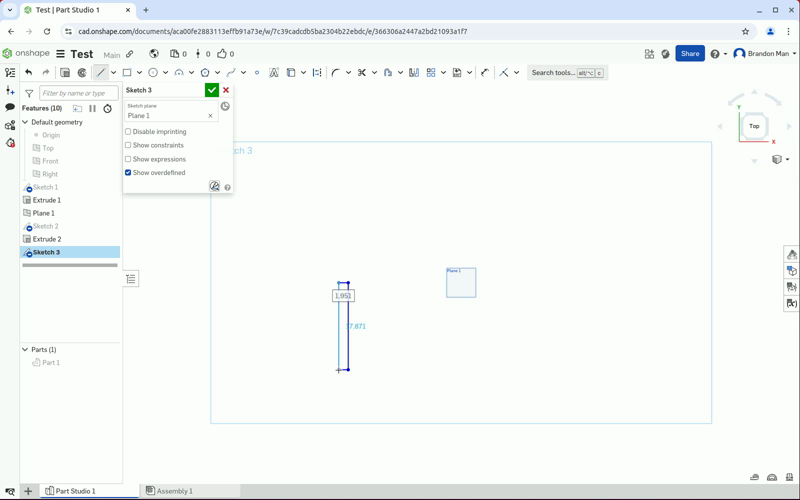
key(esc)
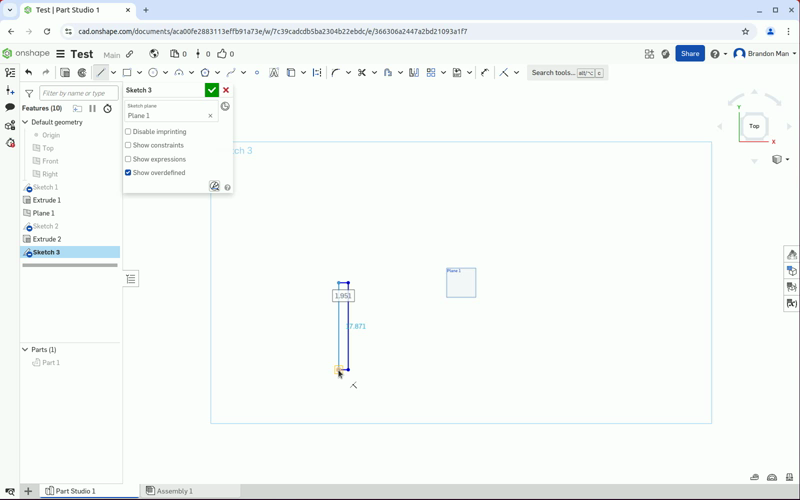
mouse_move(346, 300)
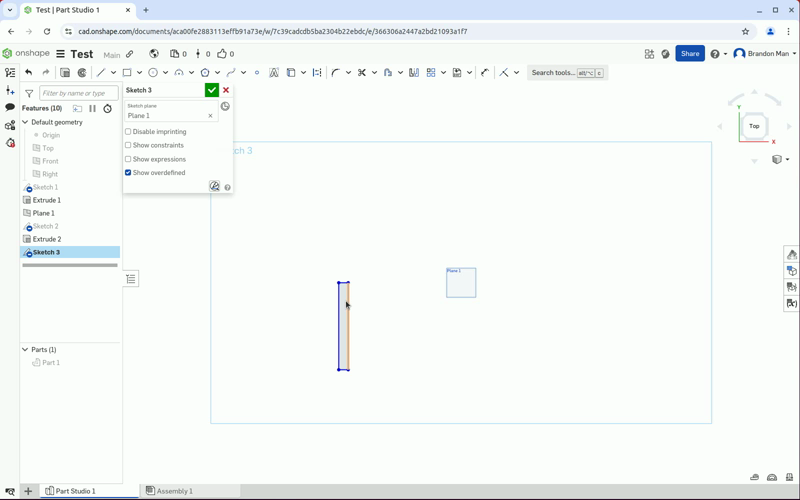
scroll(6)
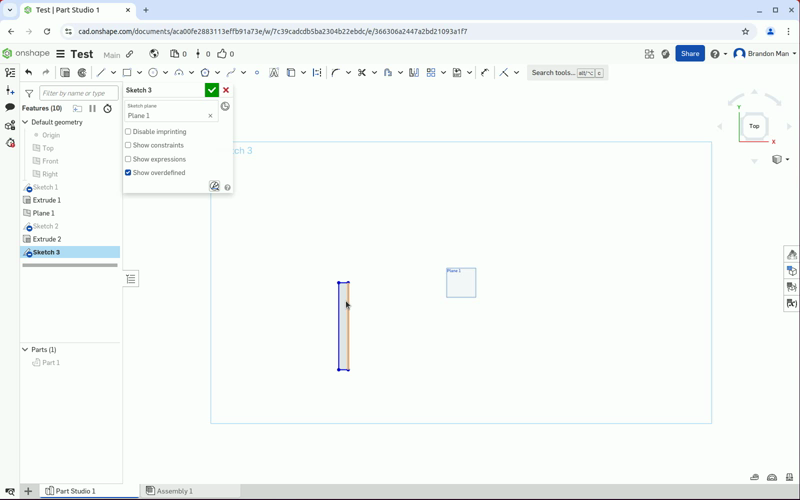
scroll(6)
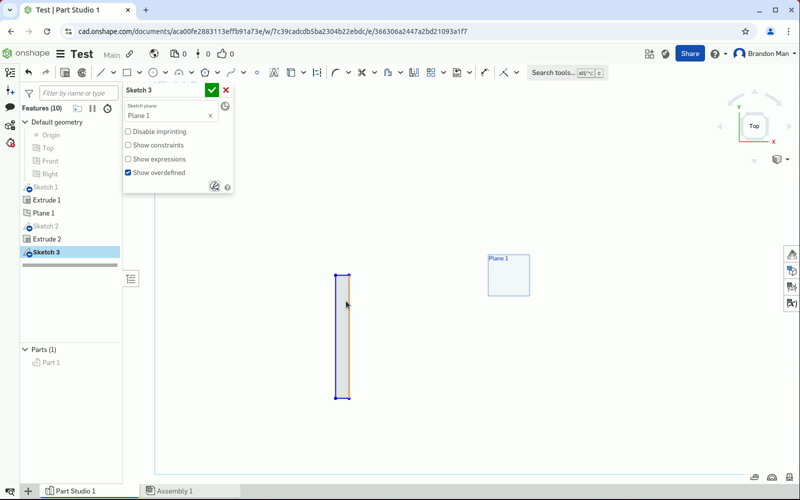
scroll(6)
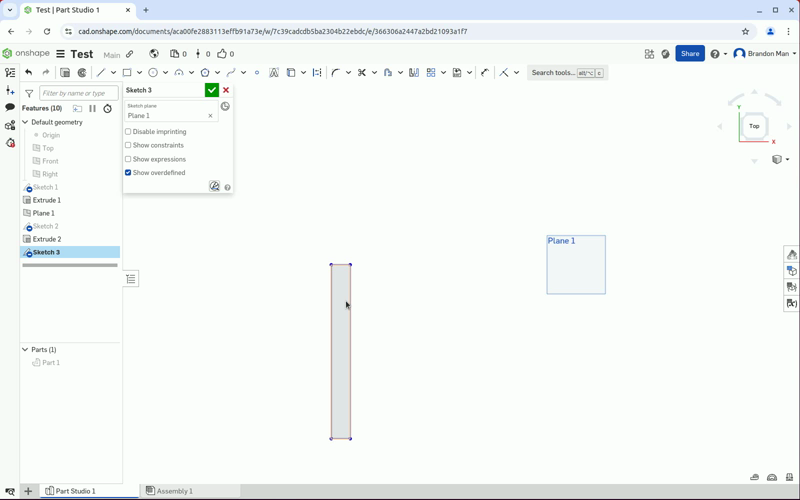
scroll(6)
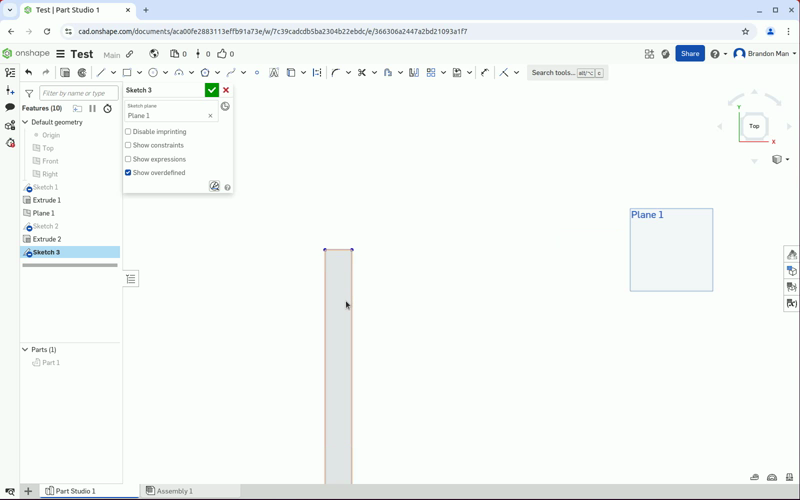
scroll(6)
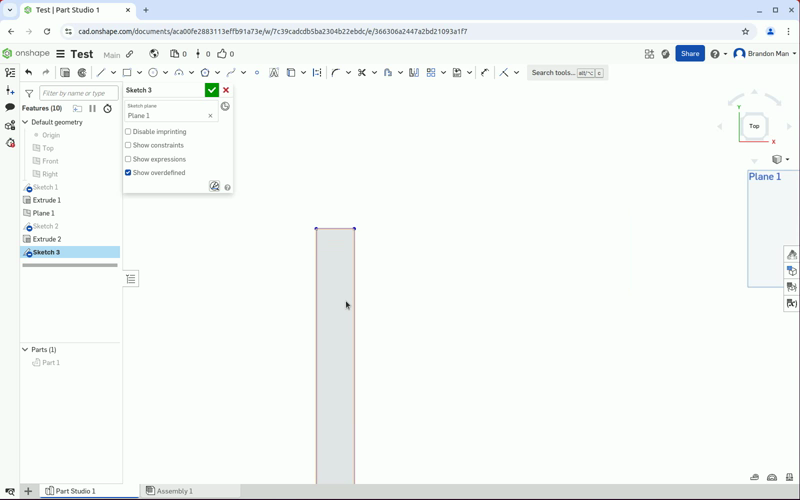
scroll(6)
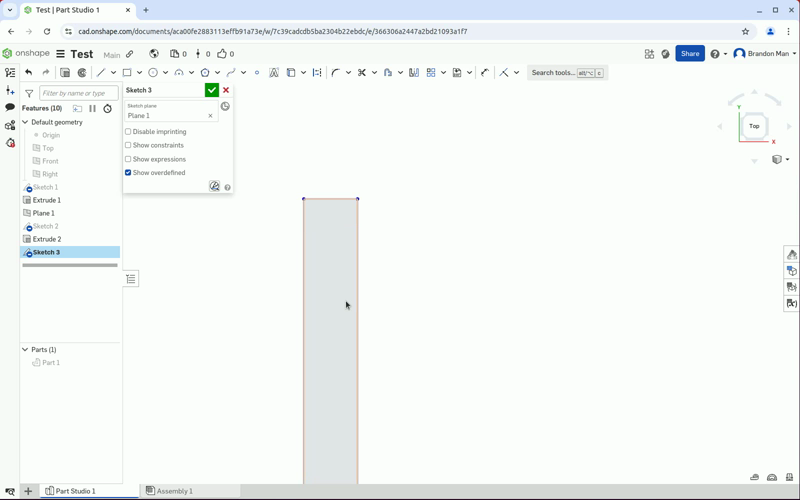
scroll(6)
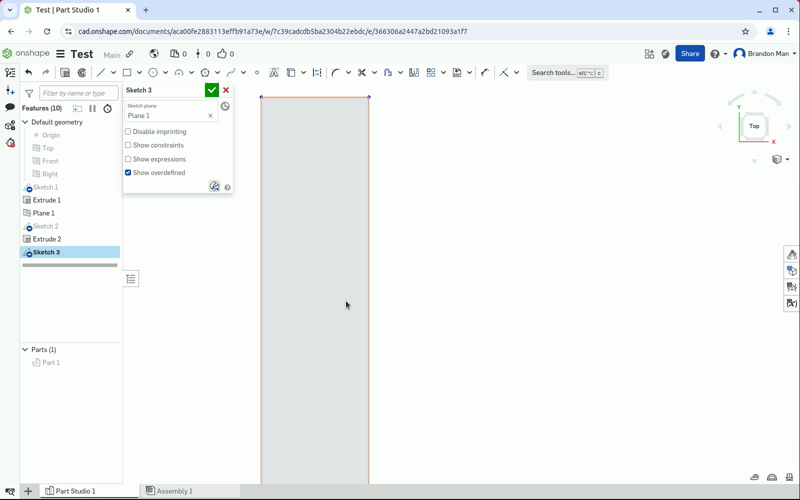
click(346, 300)
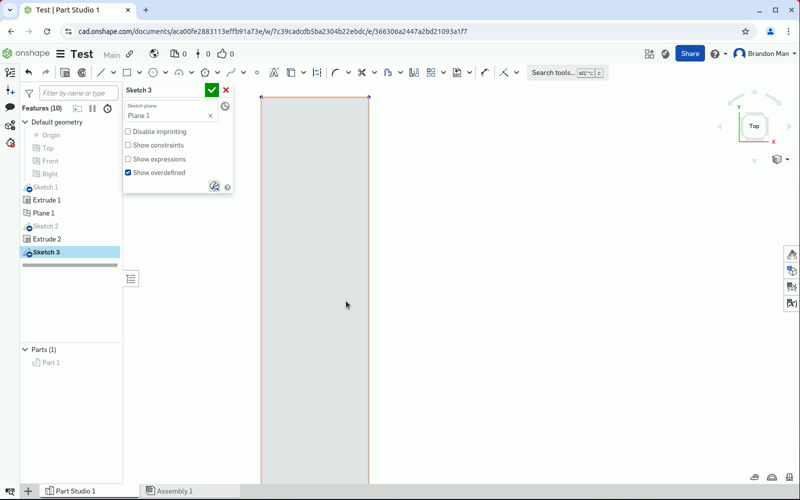
scroll(-6)
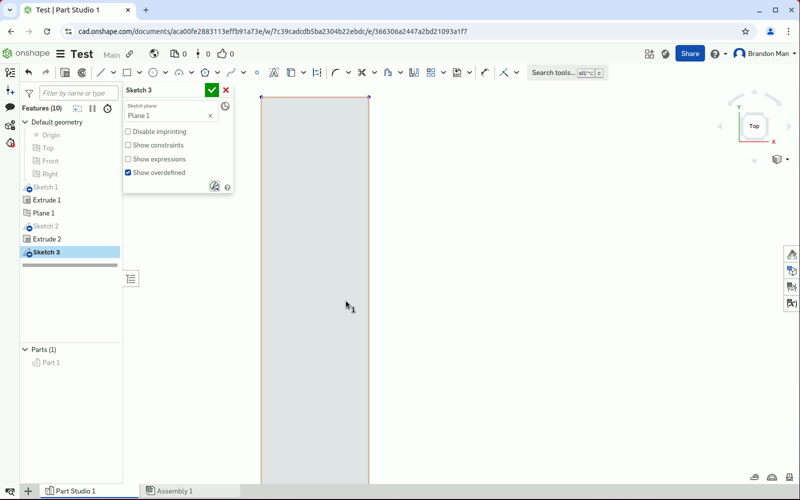
scroll(-6)
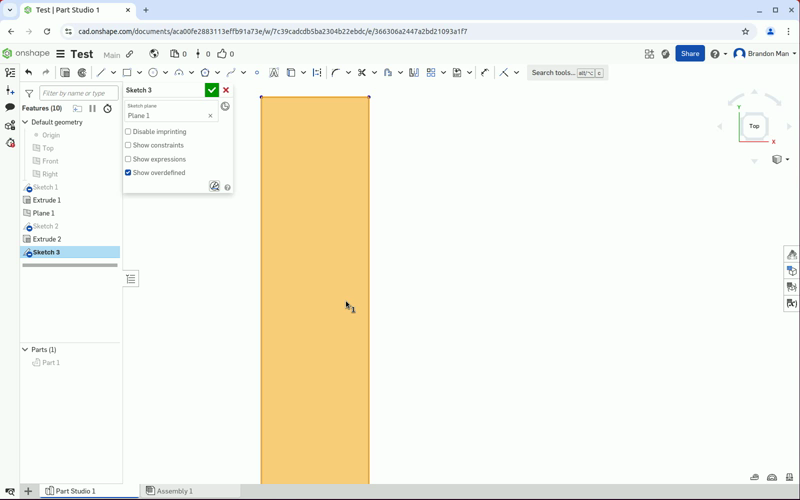
scroll(-6)
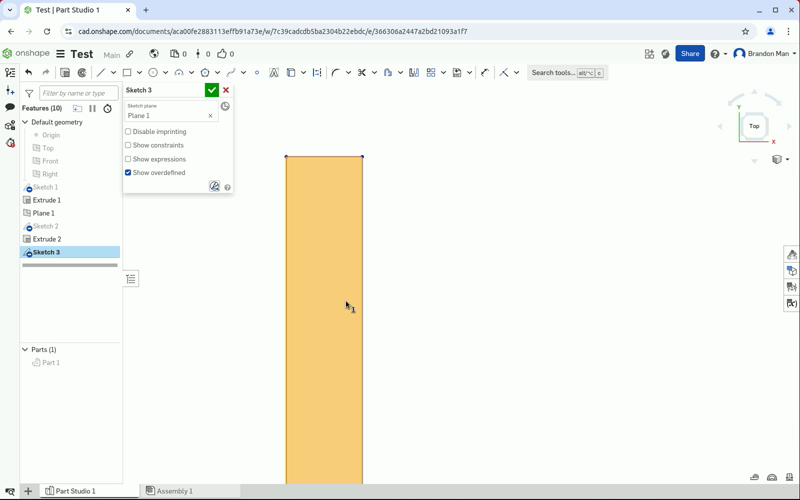
scroll(-6)
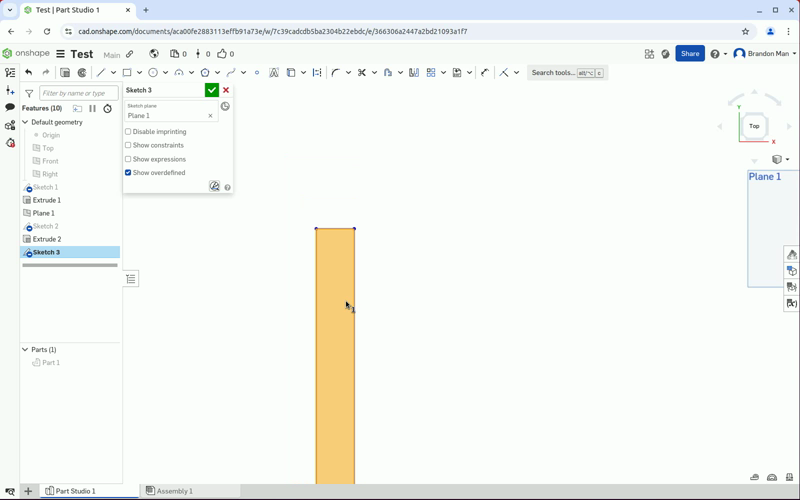
scroll(-6)
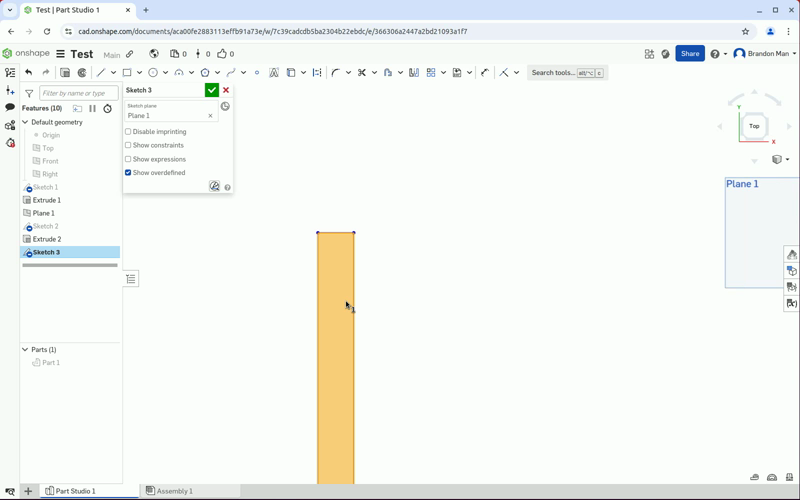
scroll(-6)
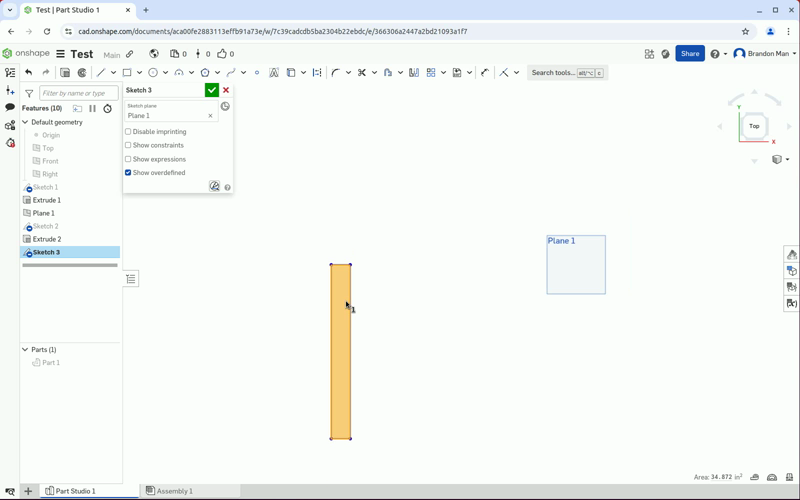
scroll(-6)
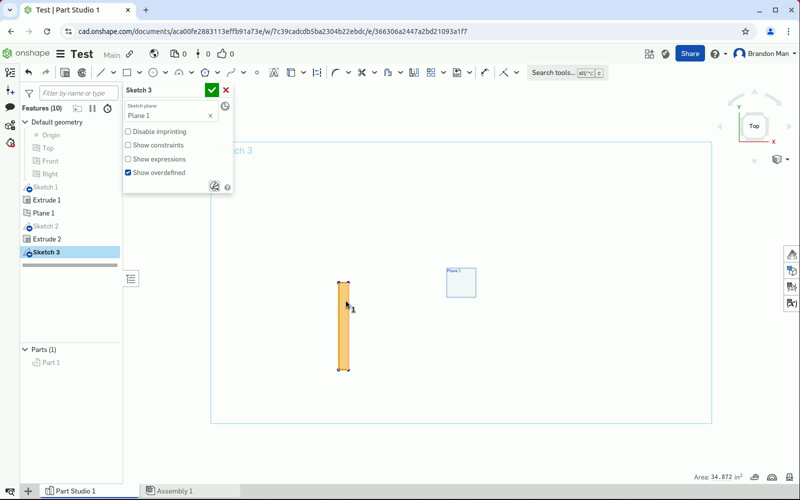
mouse_move(73, 352)
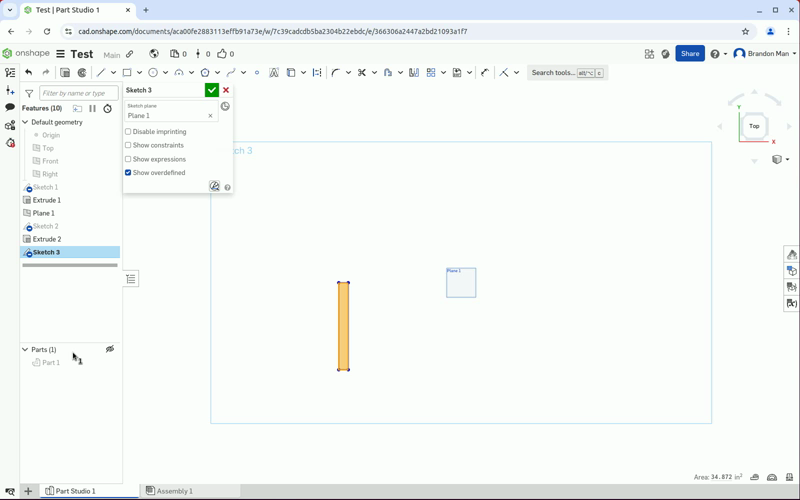
key(shift+y)
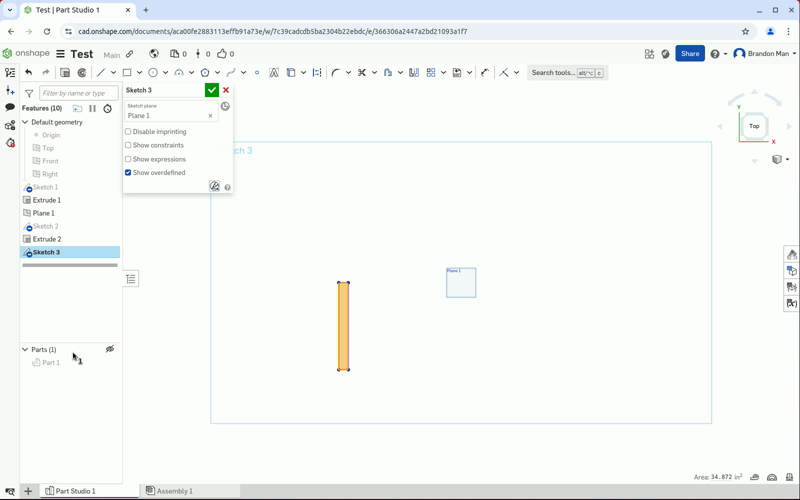
key(shift+e)
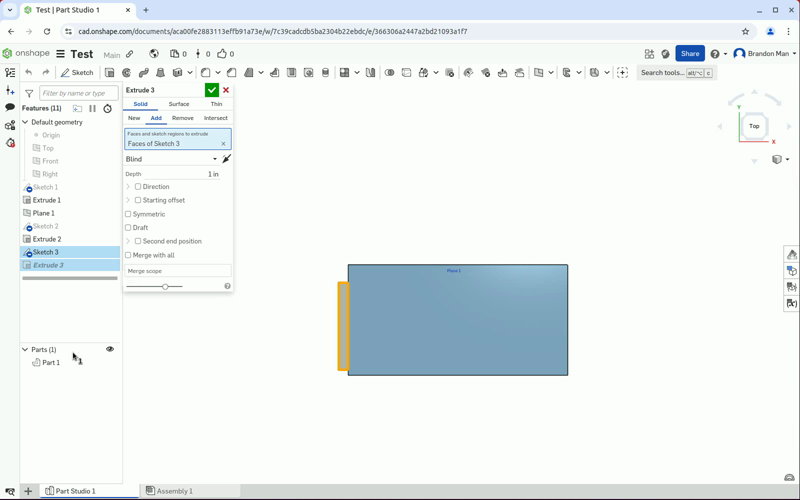
mouse_move(143, 106)
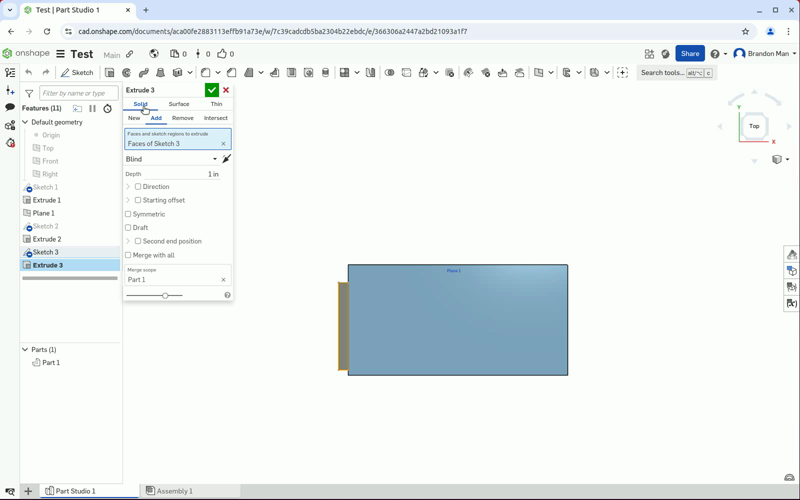
click(143, 106)
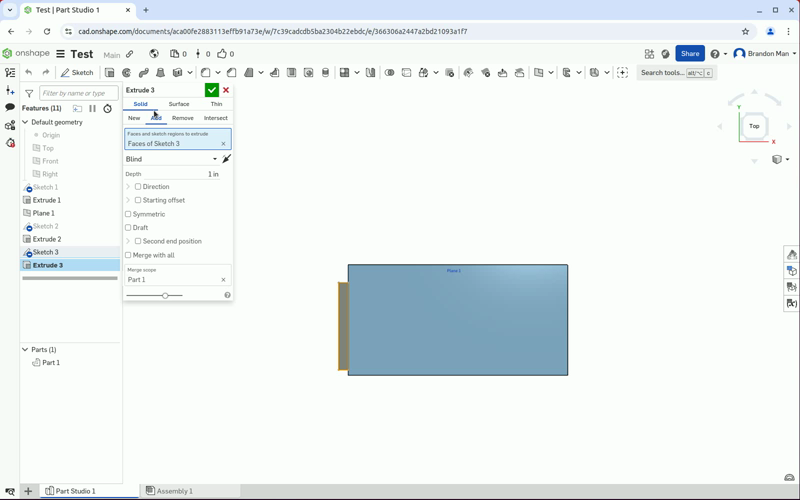
mouse_move(186, 120)
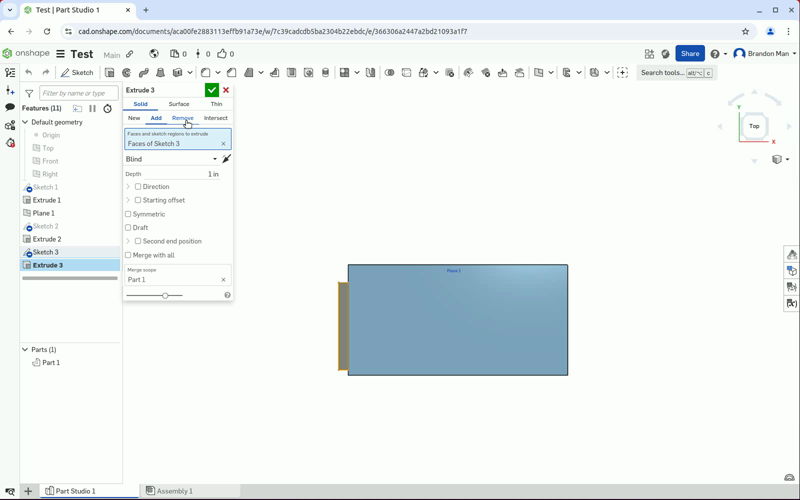
click(186, 120)
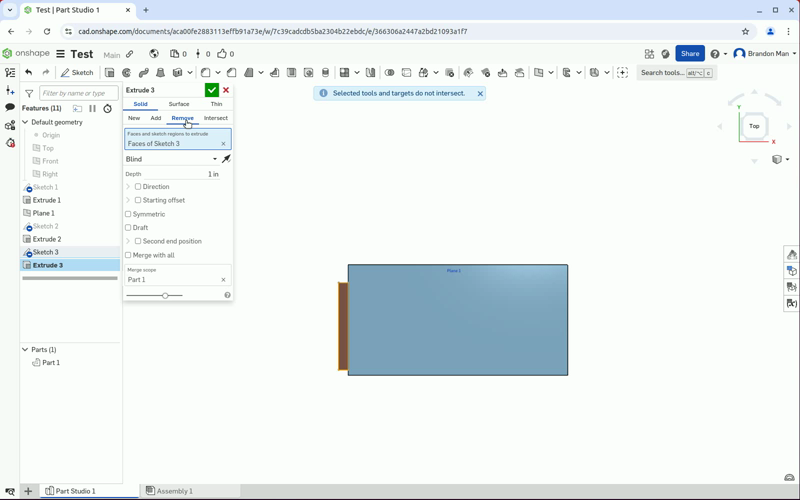
key(tab, 4)
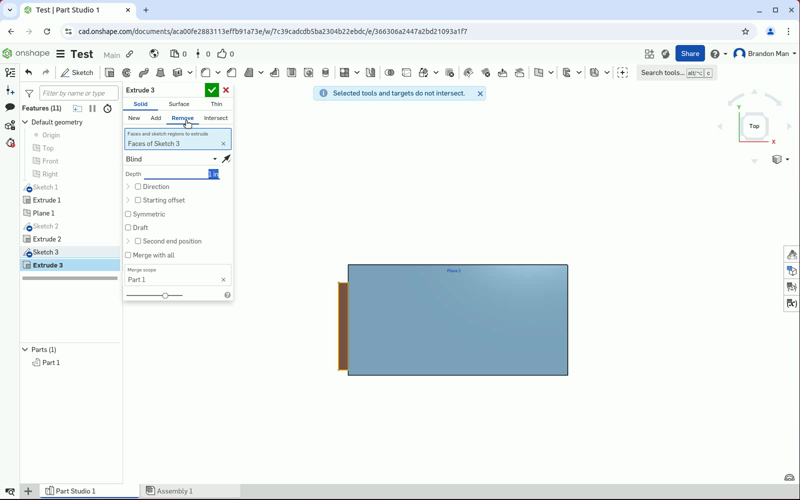
text(10.351)
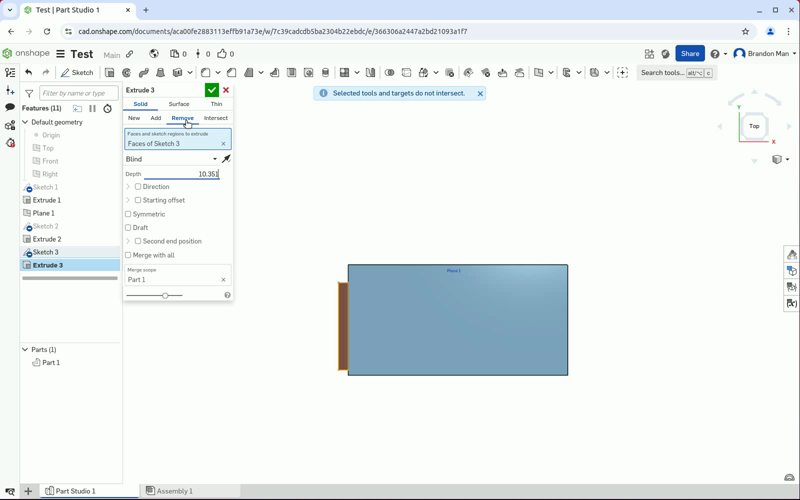
key(tab, 6)
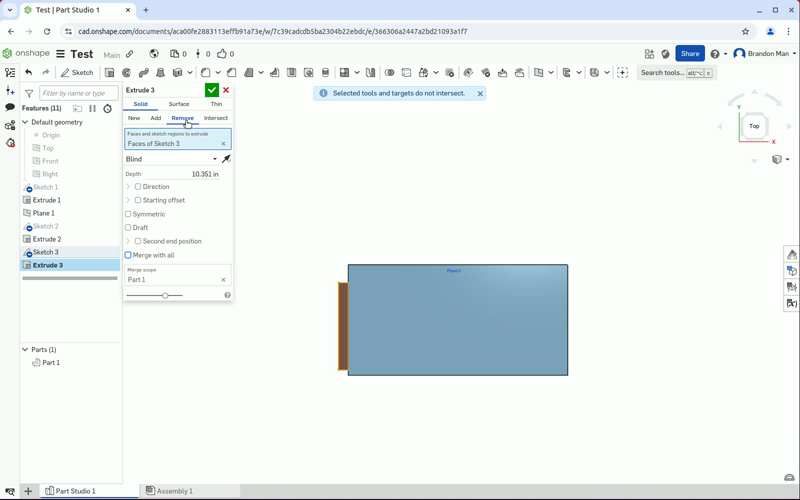
key(space)
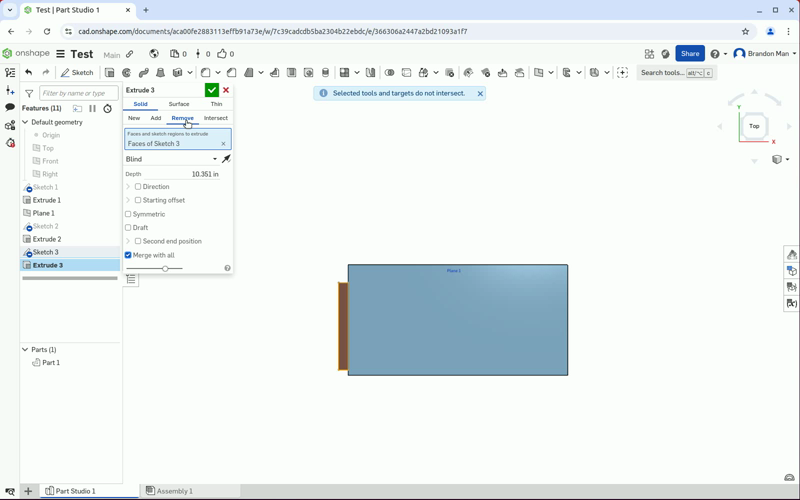
key(enter)
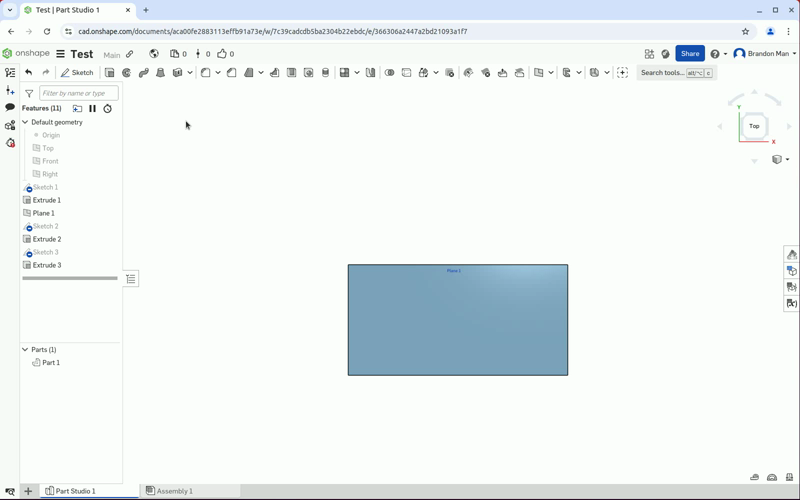
key(shift+h)
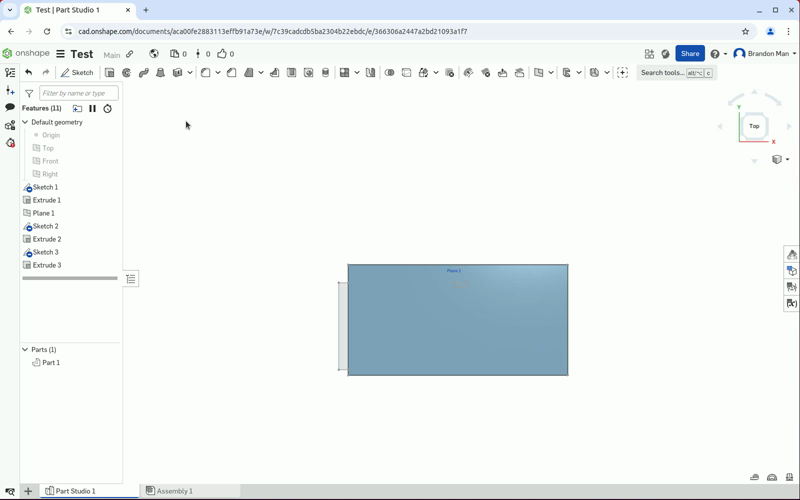
key(shift+h)
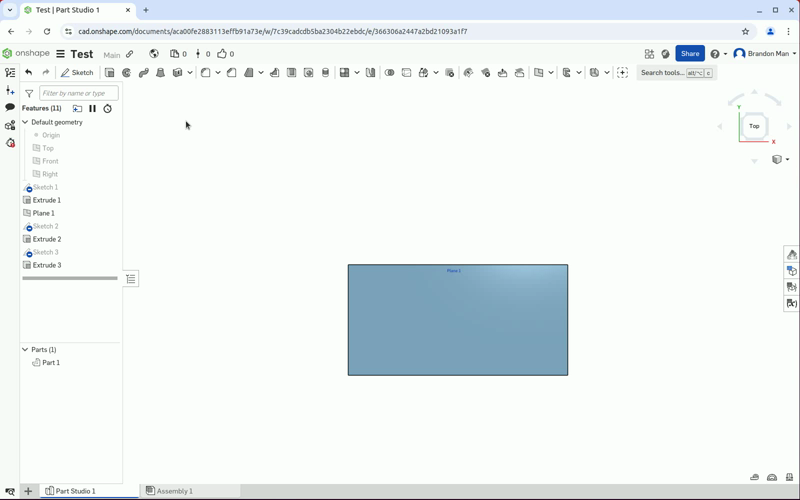
mouse_move(73, 189)
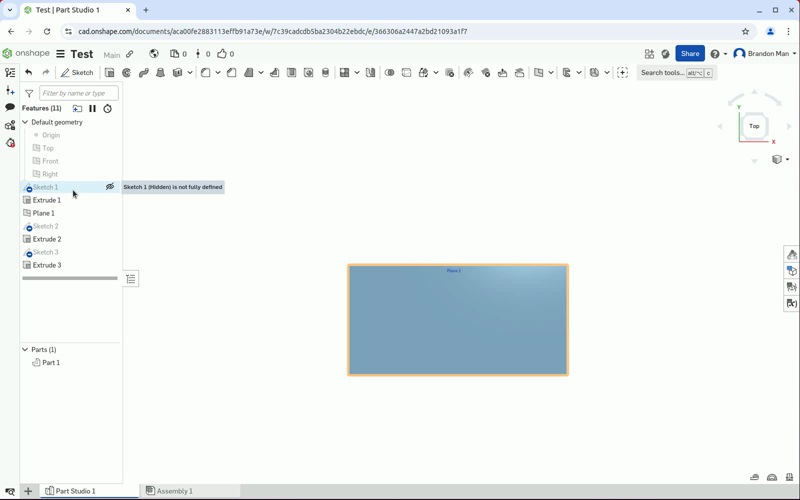
click(73, 189)
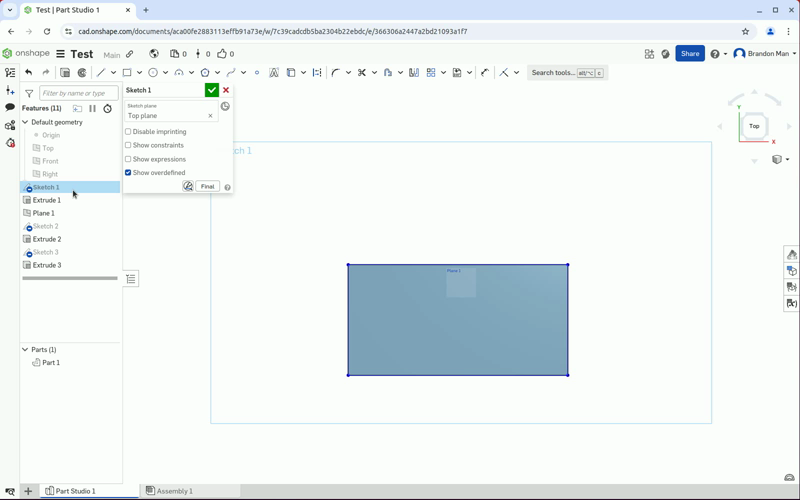
mouse_move(229, 92)
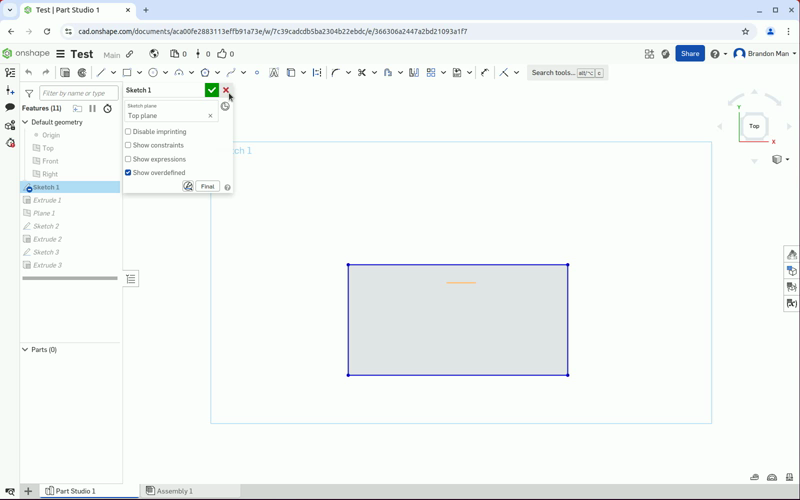
click(229, 92)
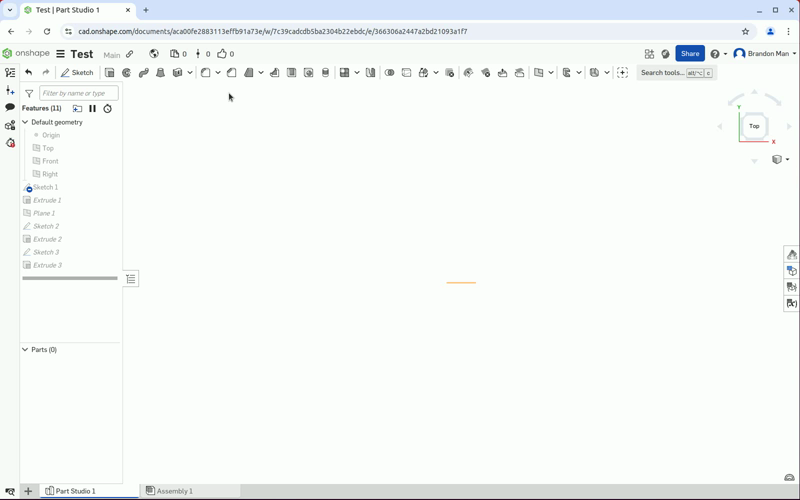
key(shift+s)
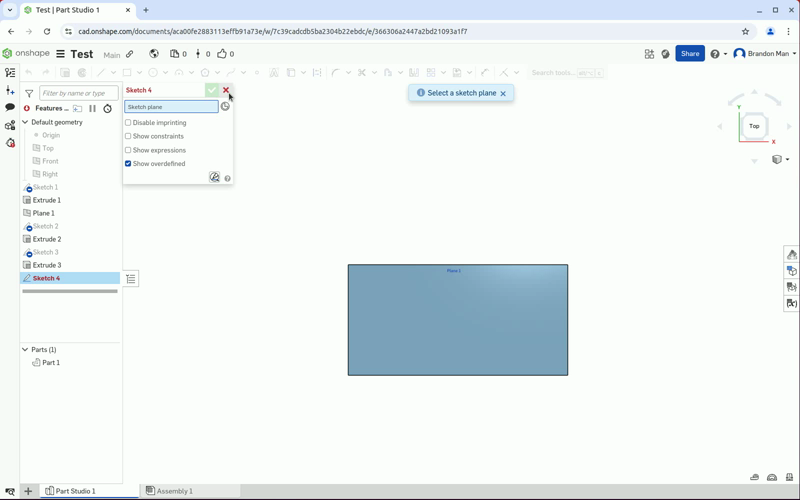
mouse_move(73, 215)
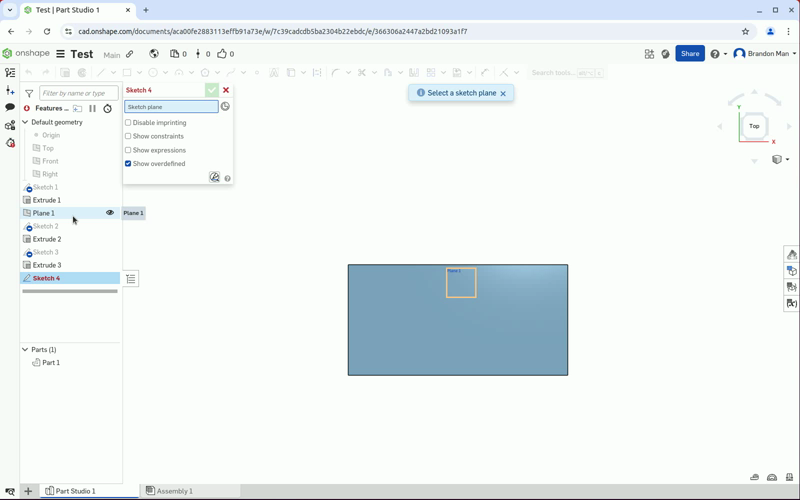
click(73, 215)
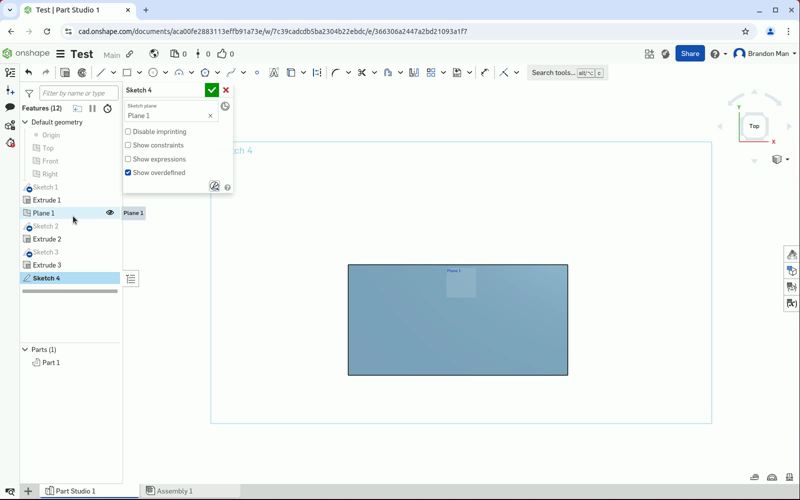
mouse_move(73, 352)
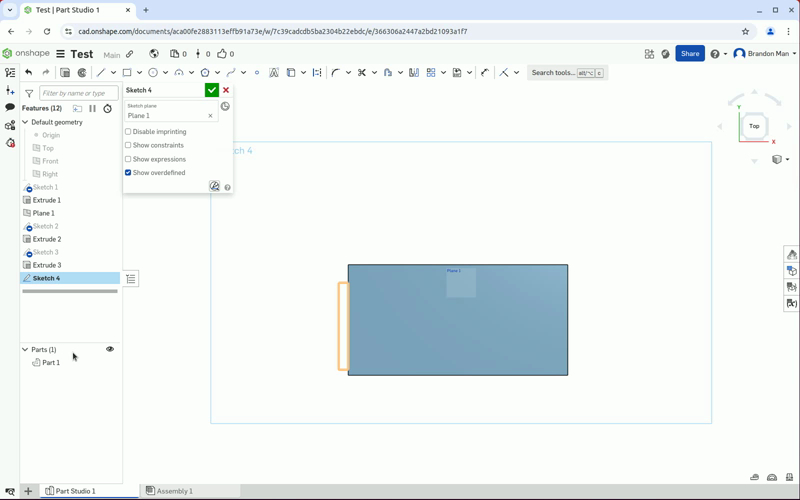
key(y)
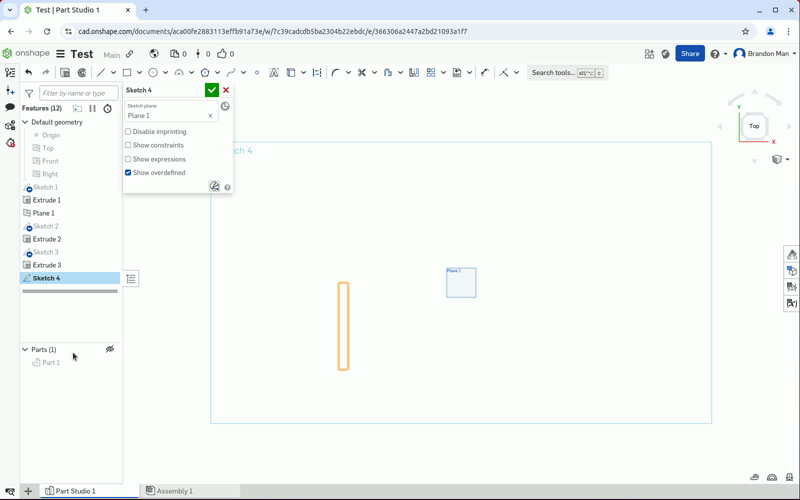
key(l)
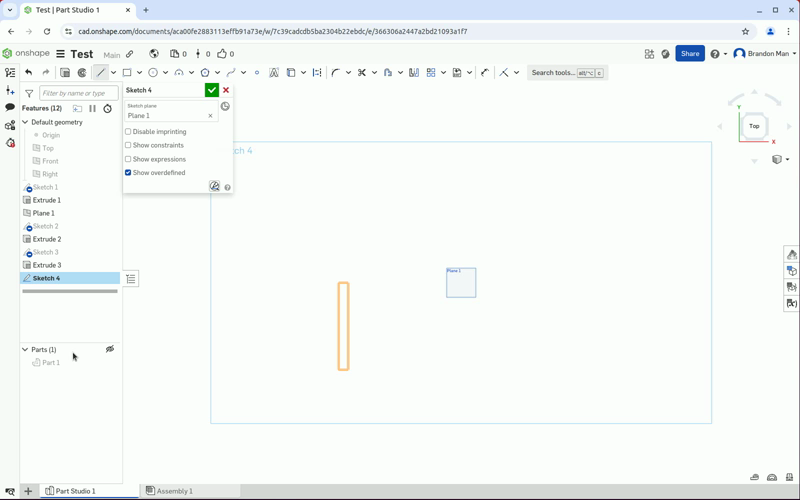
key_down(shift)
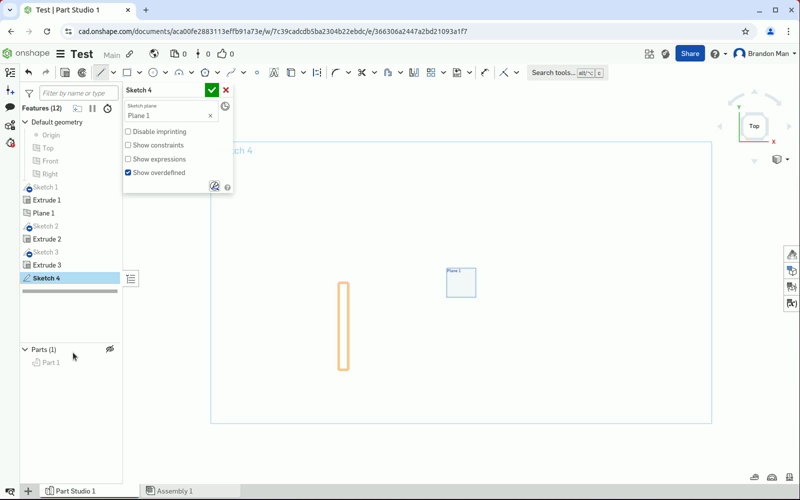
mouse_move(348, 369)
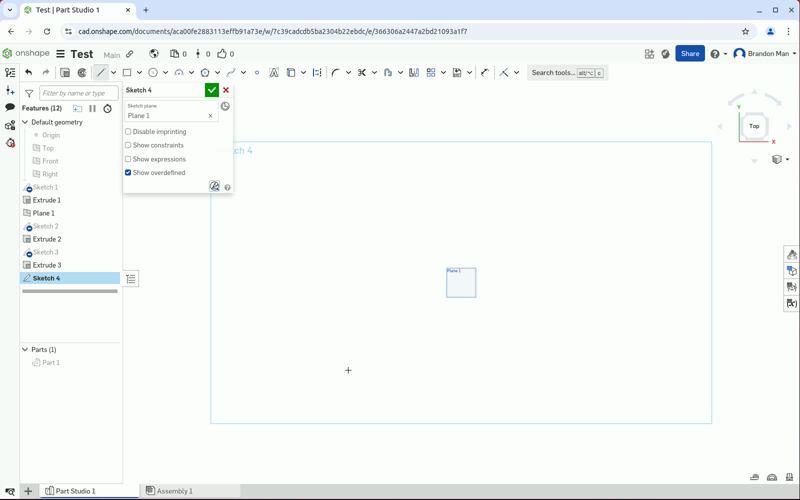
click(348, 369)
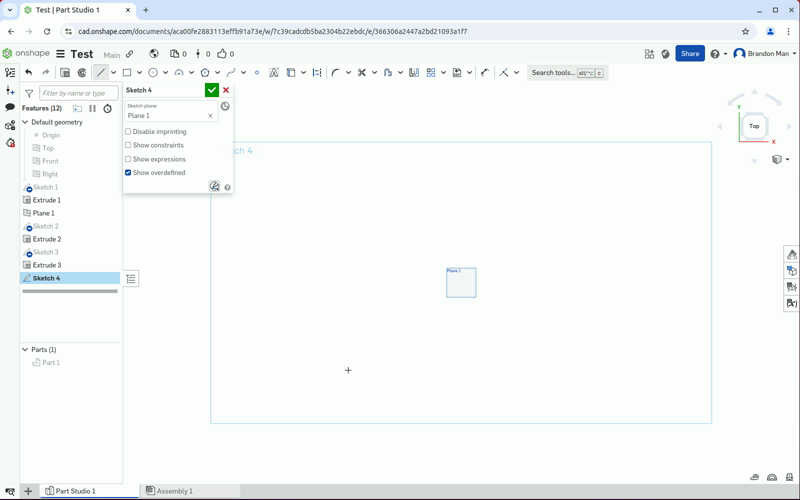
key_up(shift)
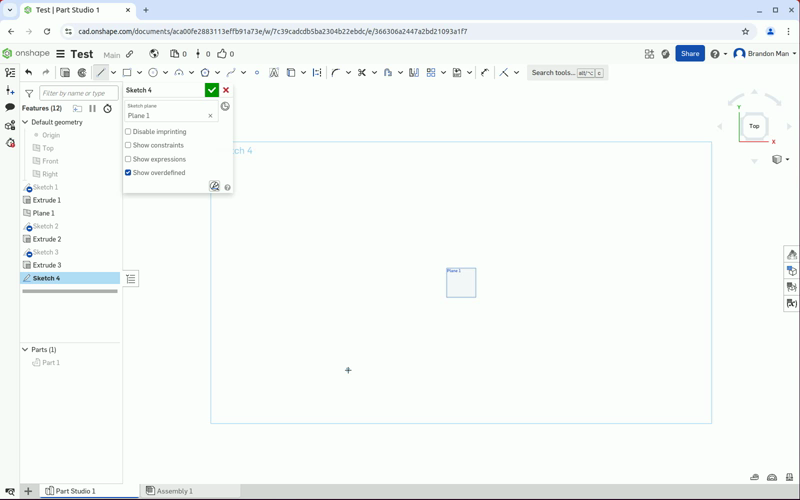
key_down(shift)
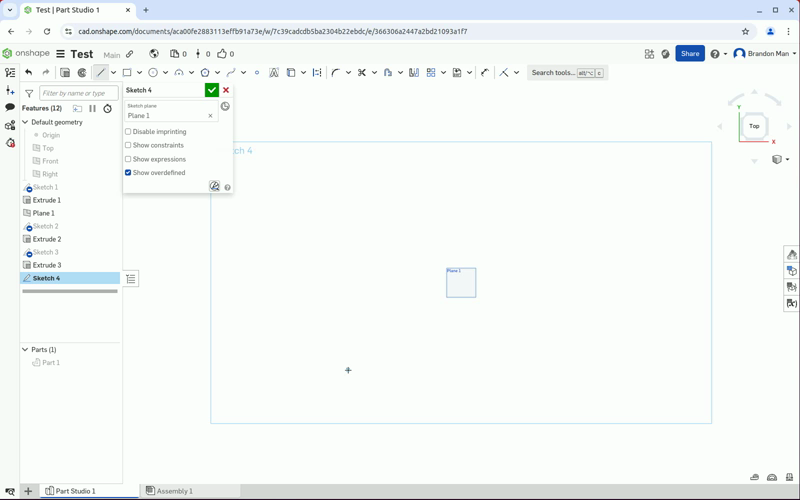
mouse_move(506, 369)
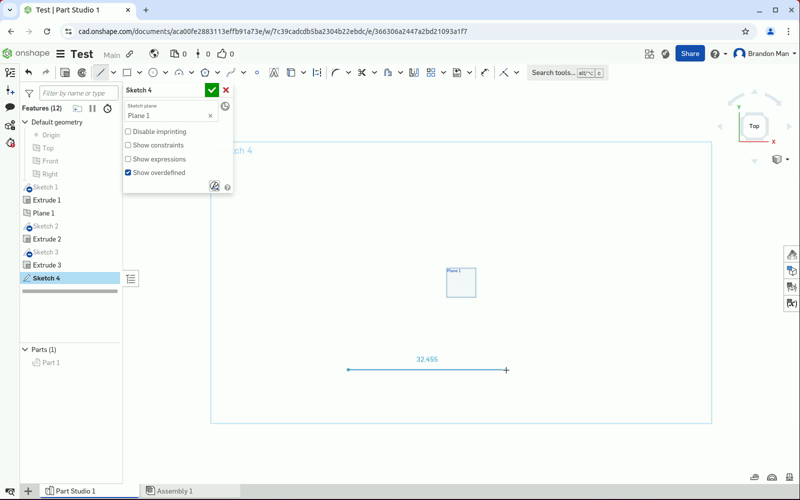
click(506, 369)
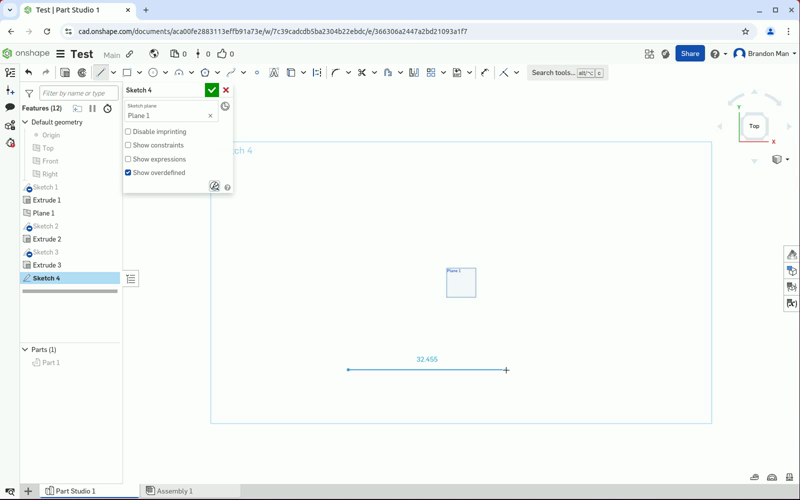
key_up(shift)
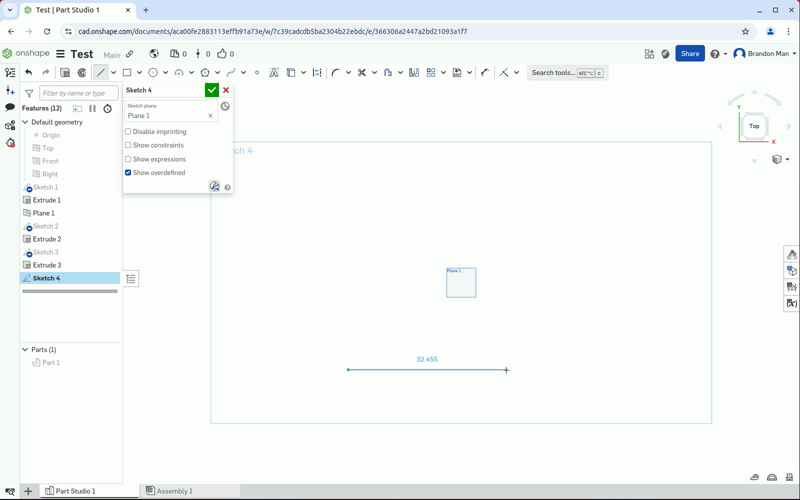
key_down(shift)
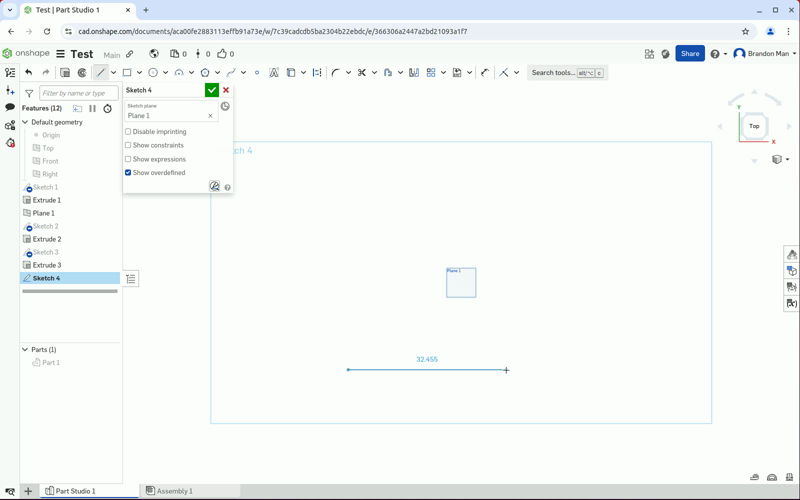
mouse_move(506, 283)
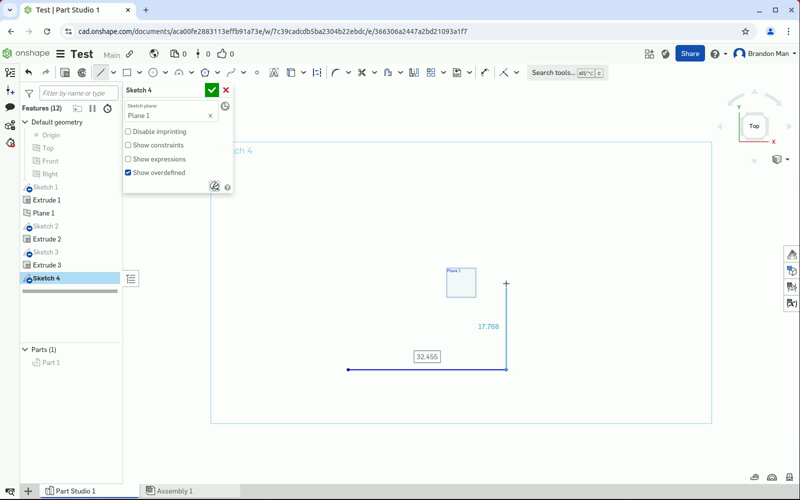
click(506, 283)
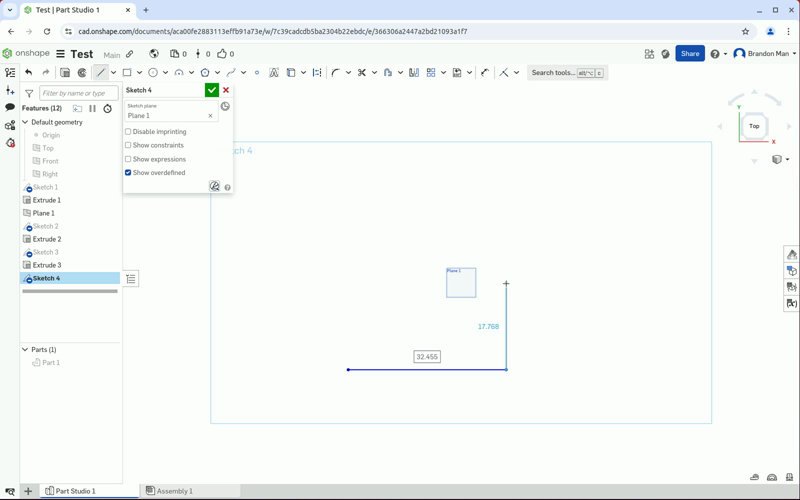
key_up(shift)
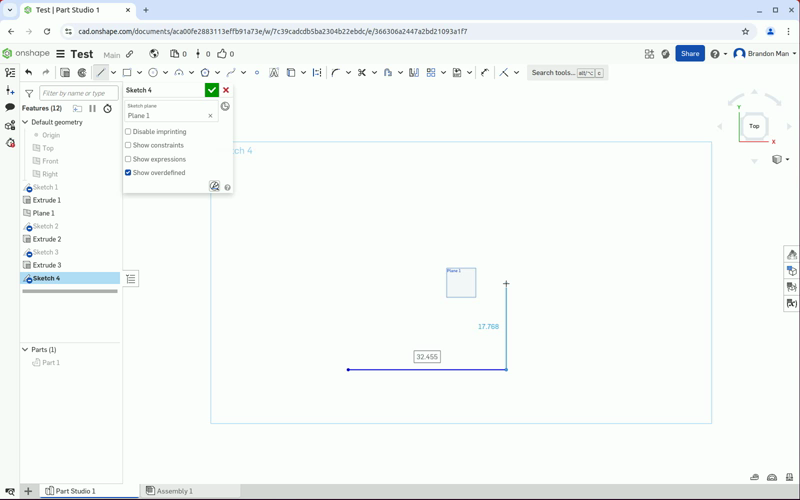
key_down(shift)
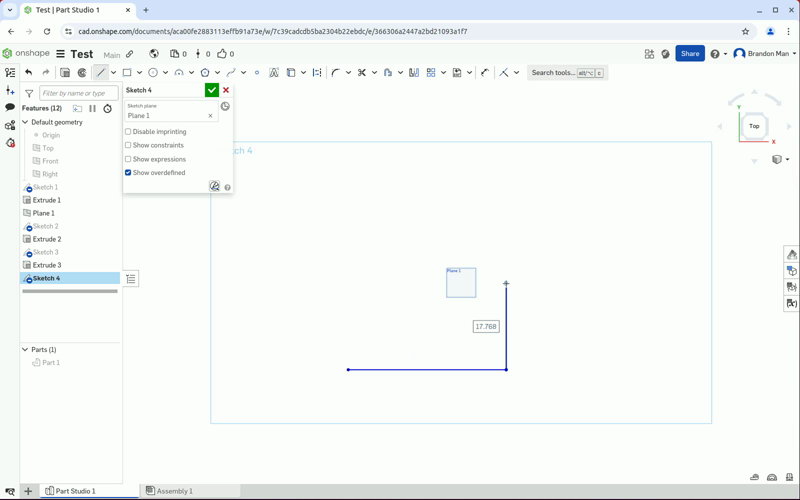
mouse_move(536, 283)
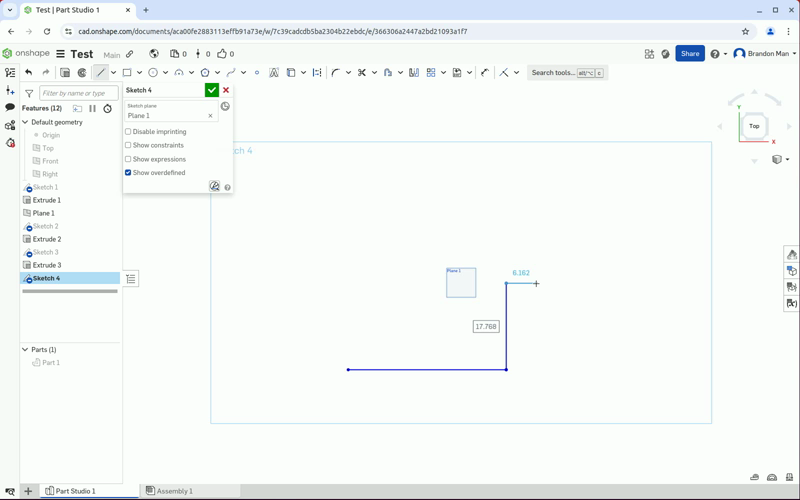
mouse_move(467, 283)
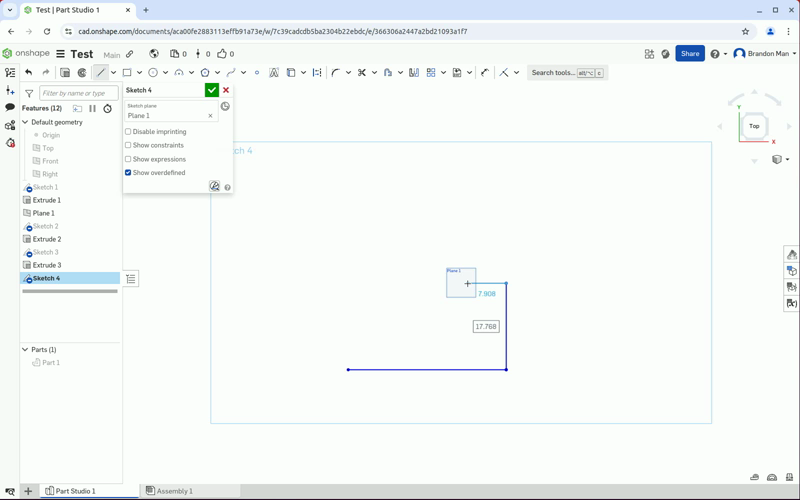
click(467, 283)
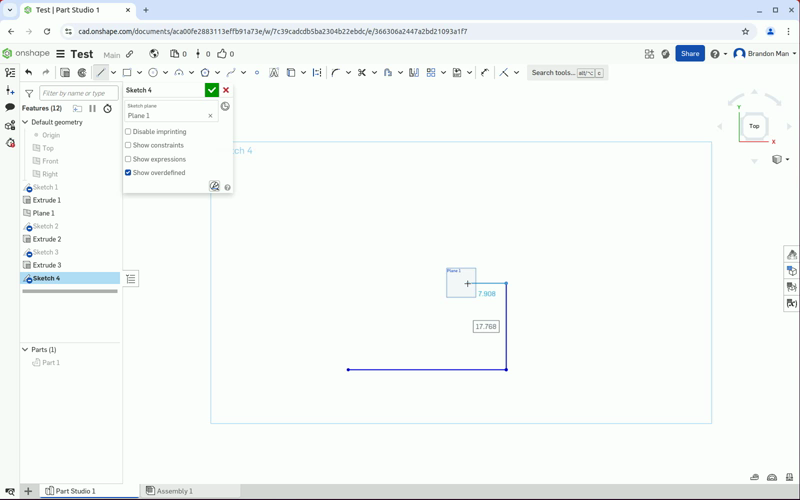
key_up(shift)
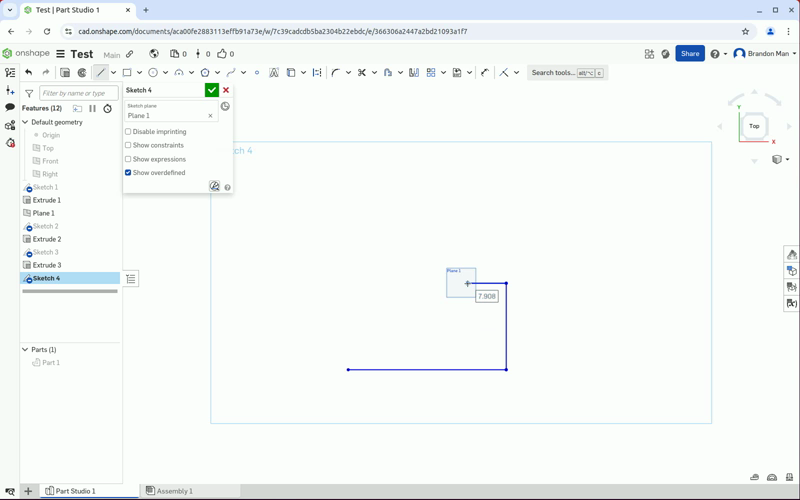
key_down(shift)
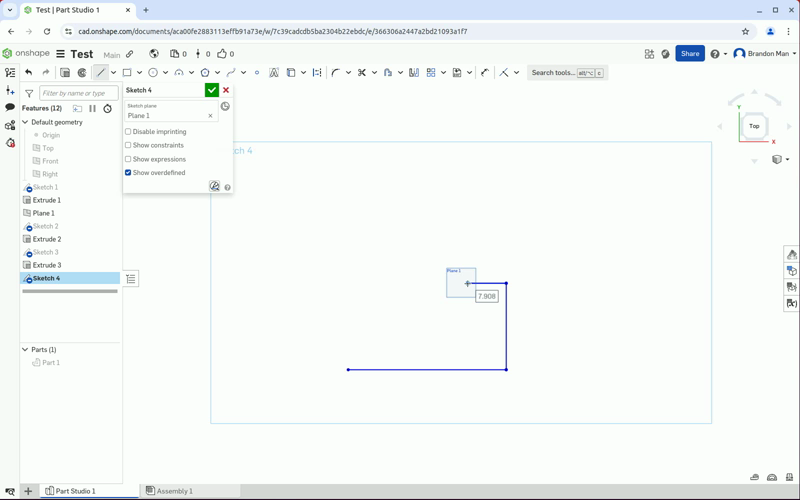
mouse_move(497, 283)
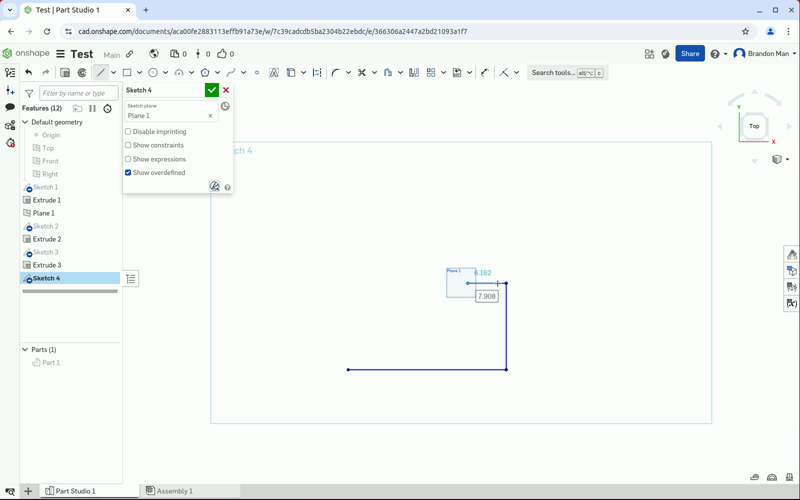
mouse_move(467, 288)
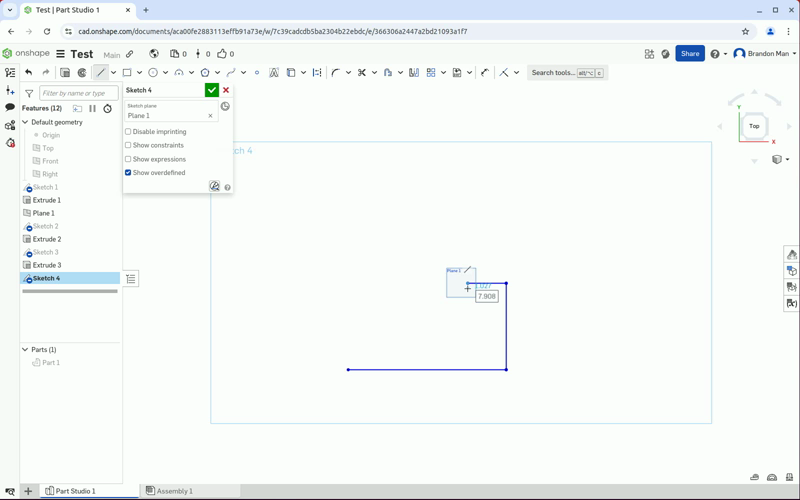
scroll(6)
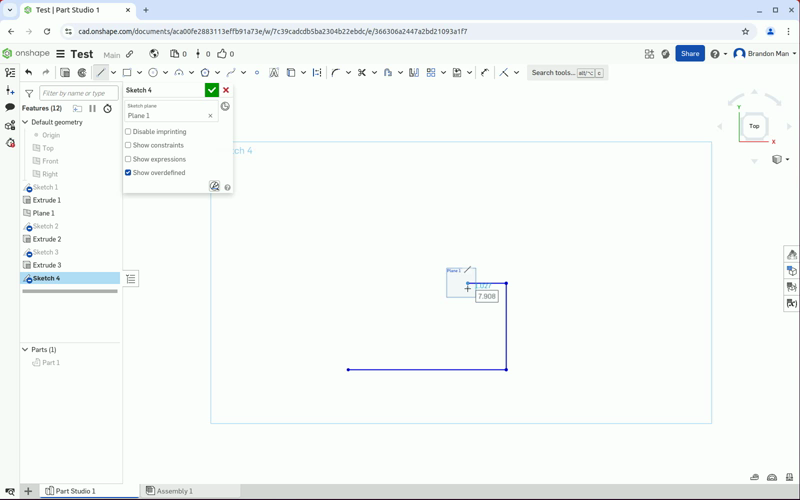
scroll(6)
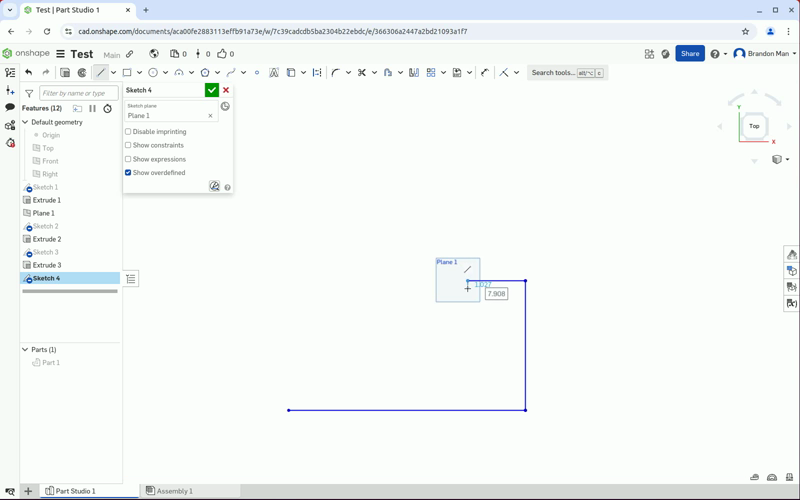
scroll(6)
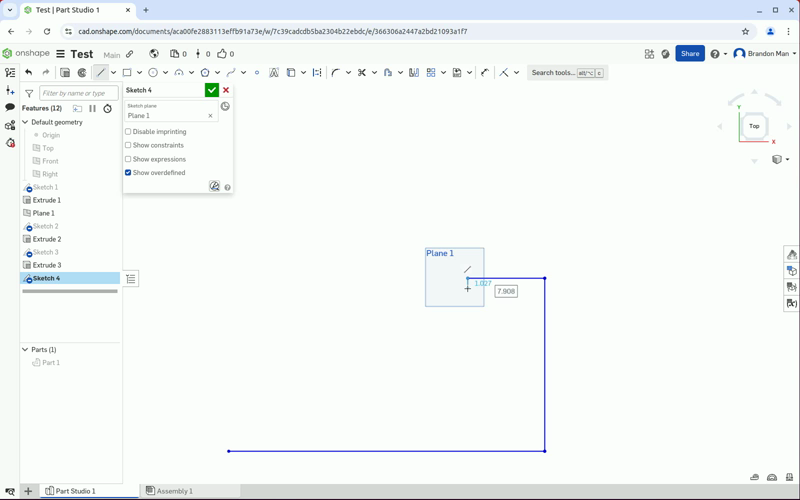
scroll(6)
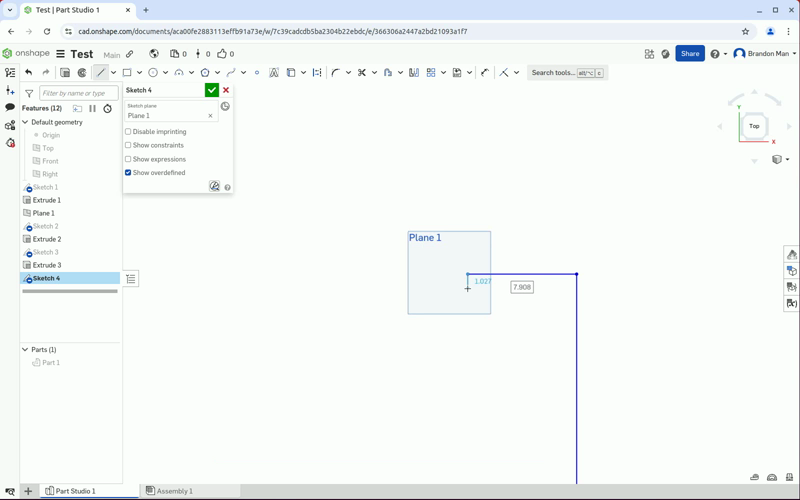
scroll(6)
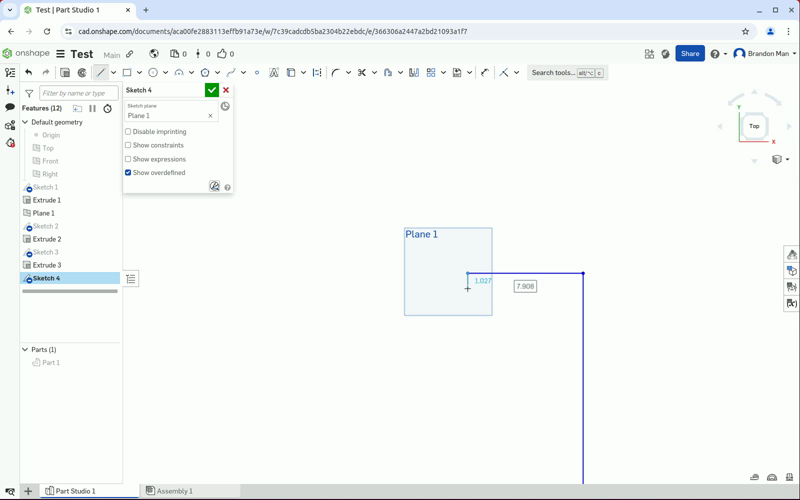
scroll(6)
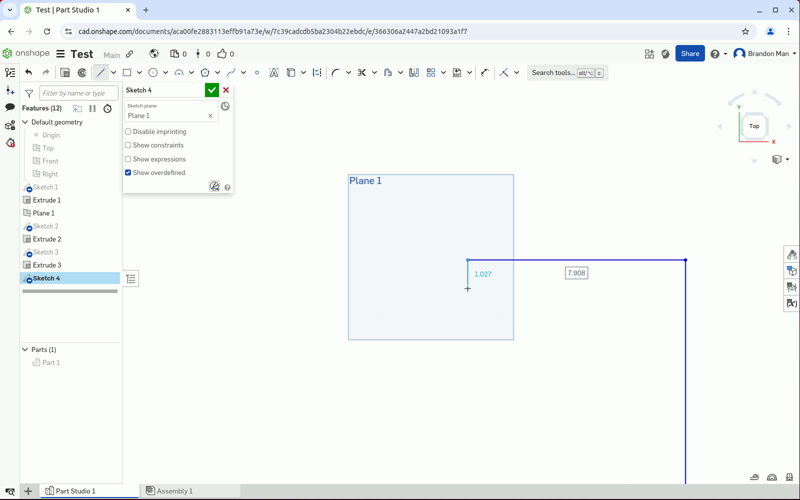
scroll(6)
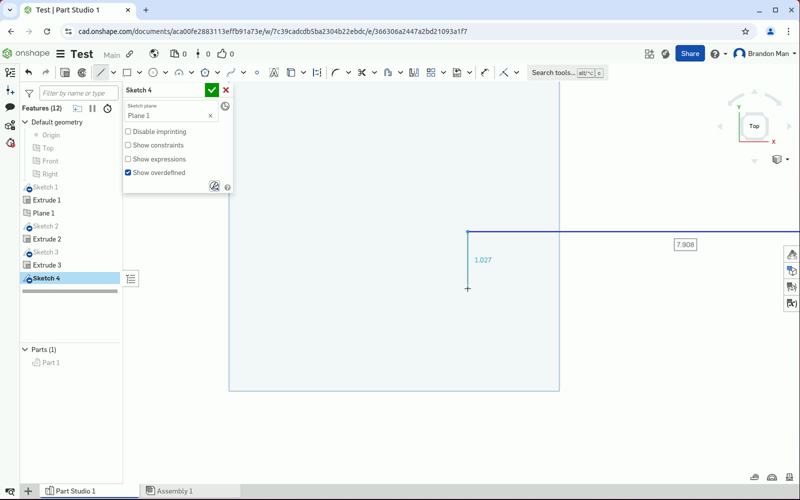
click(467, 288)
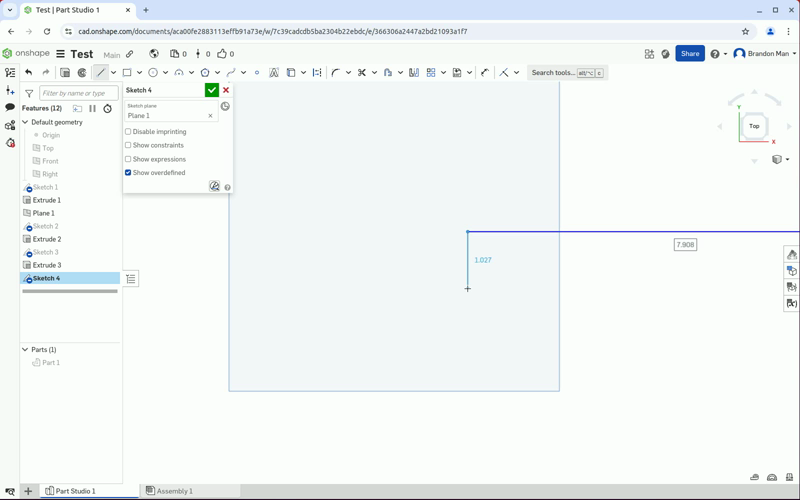
scroll(-6)
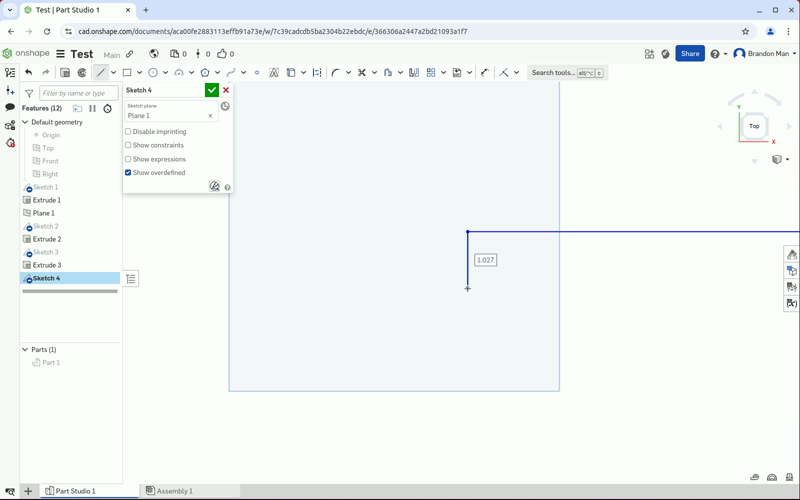
scroll(-6)
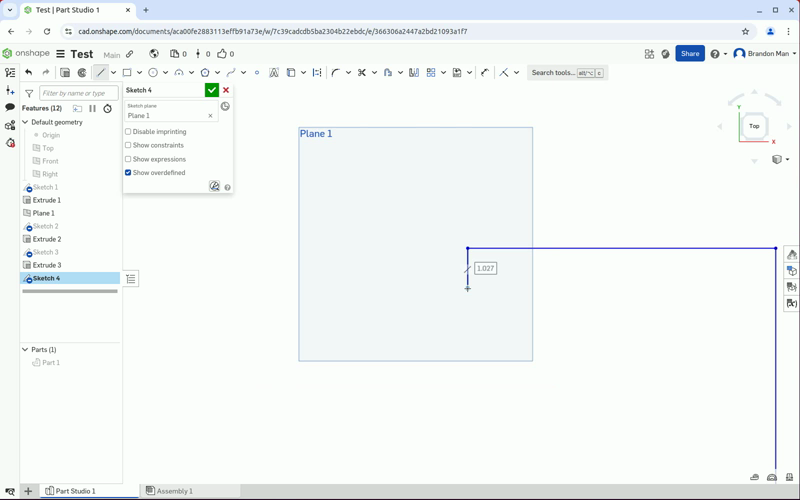
scroll(-6)
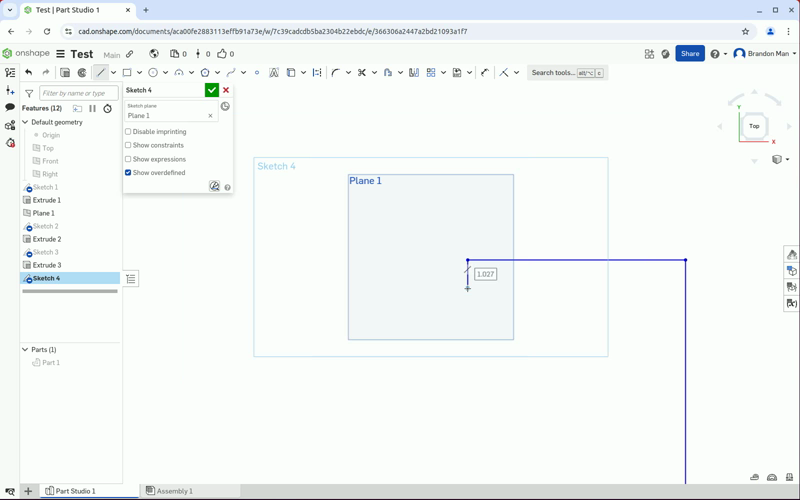
scroll(-6)
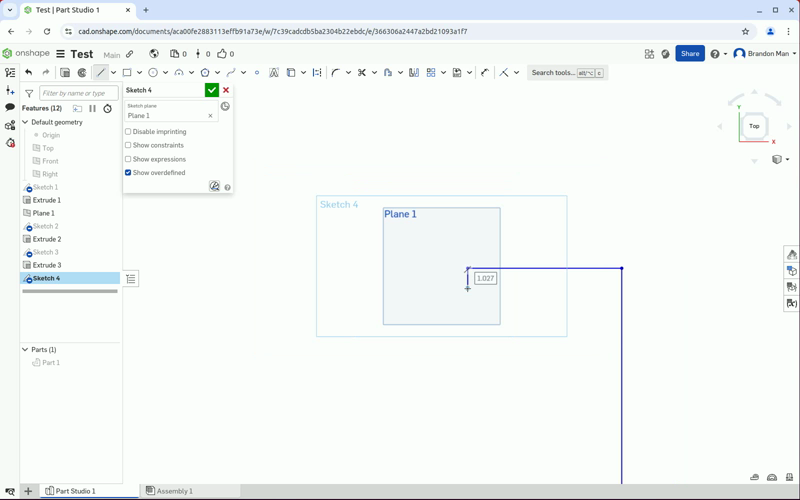
scroll(-6)
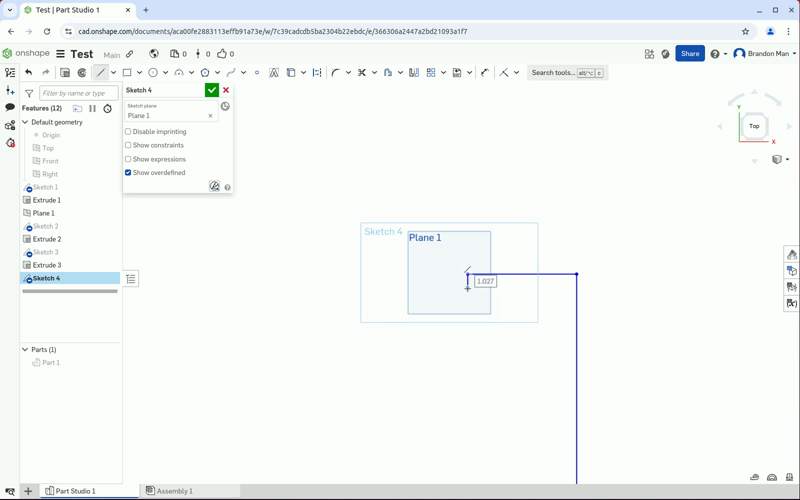
scroll(-6)
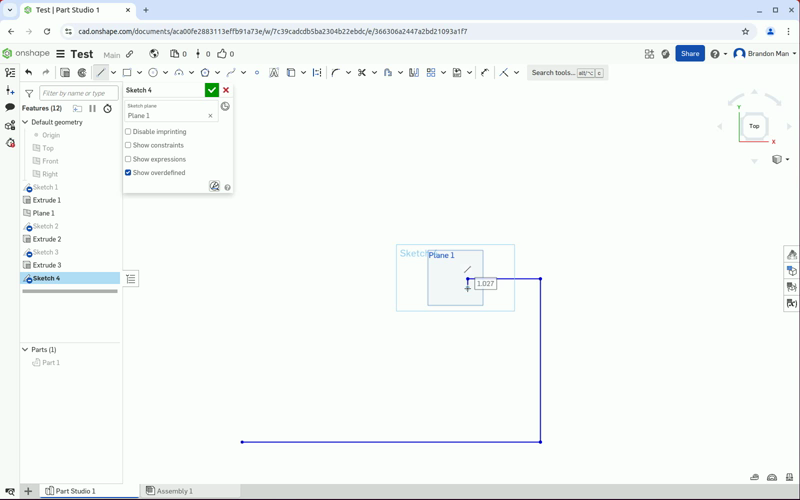
scroll(-6)
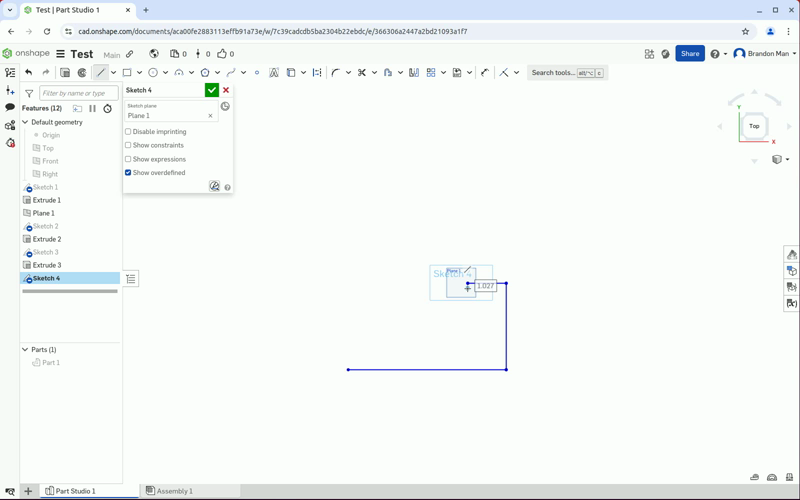
key_up(shift)
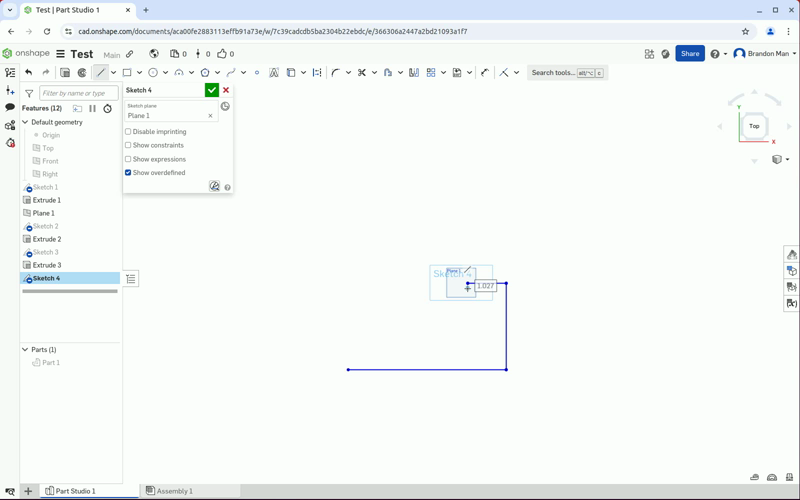
key_down(shift)
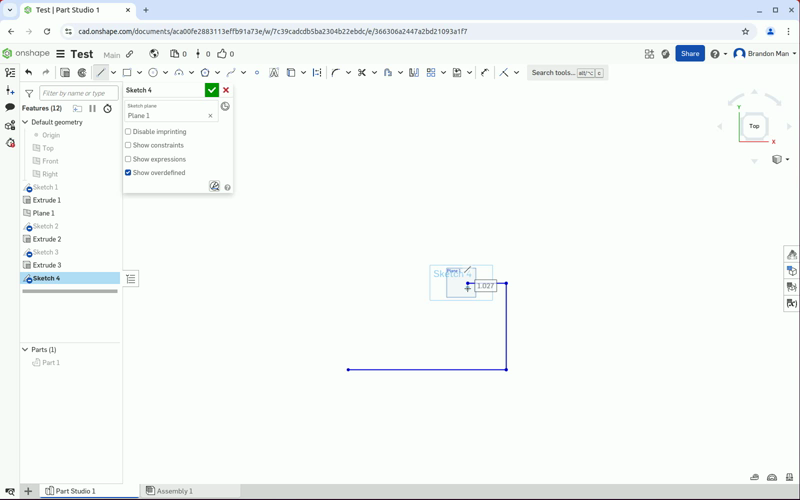
mouse_move(497, 288)
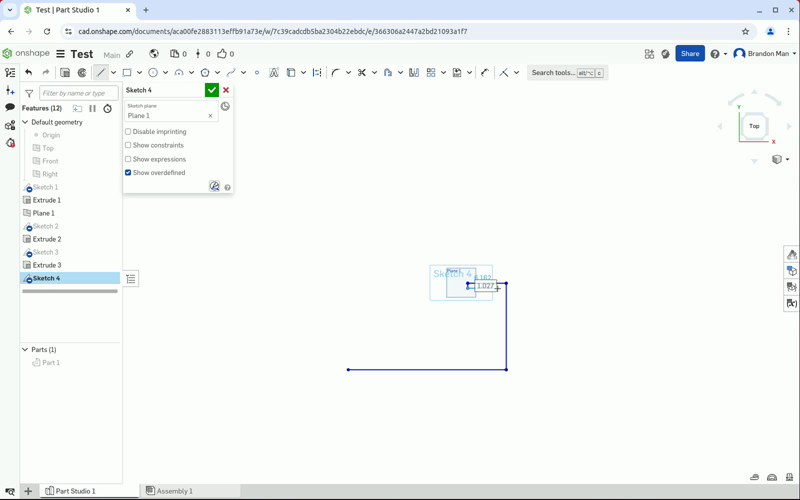
mouse_move(454, 288)
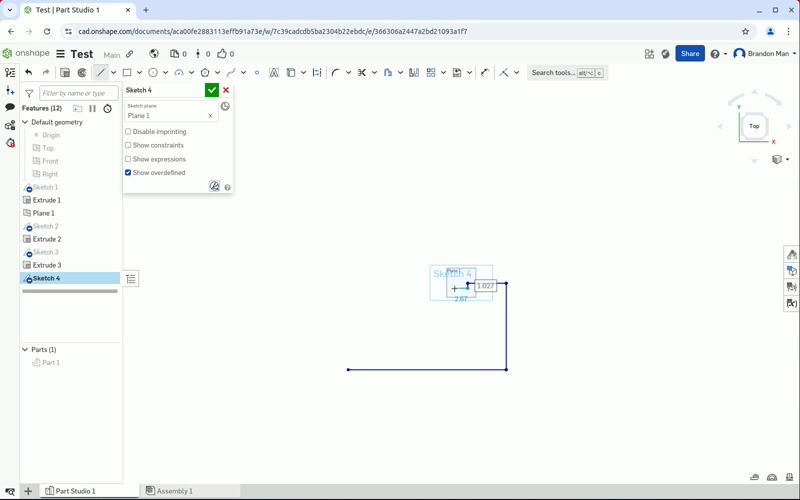
click(454, 288)
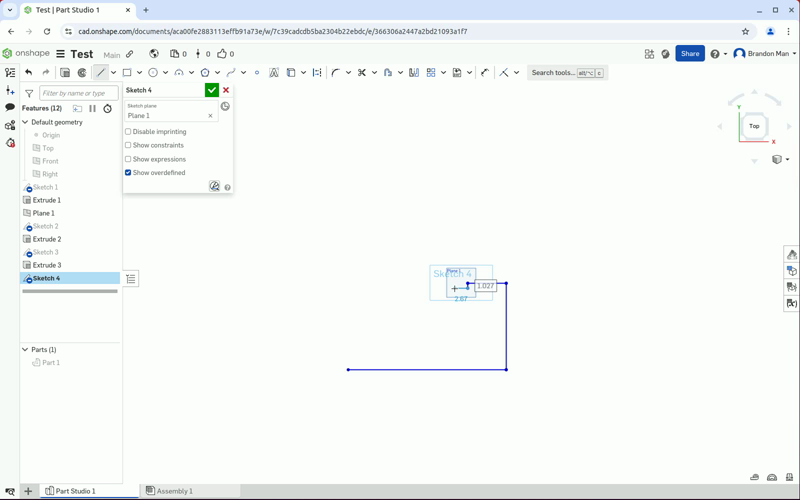
key_up(shift)
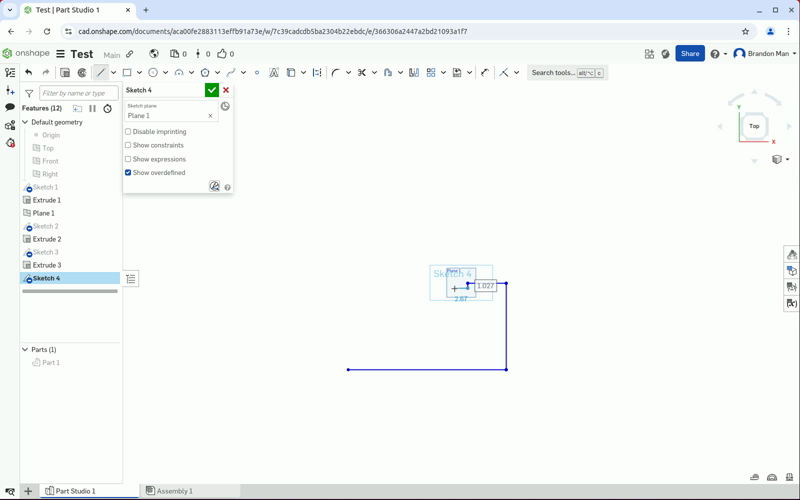
key_down(shift)
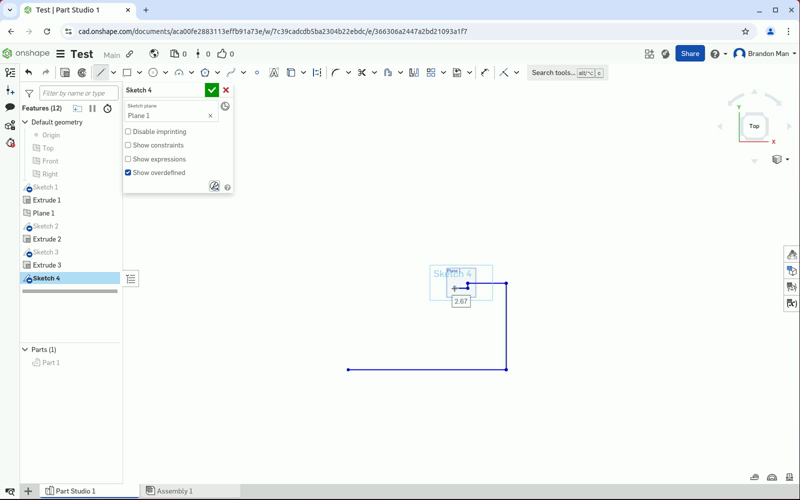
mouse_move(484, 288)
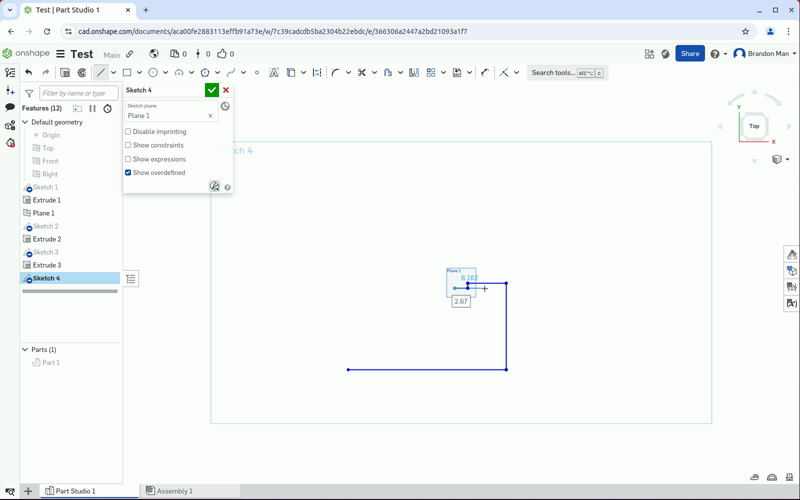
mouse_move(454, 283)
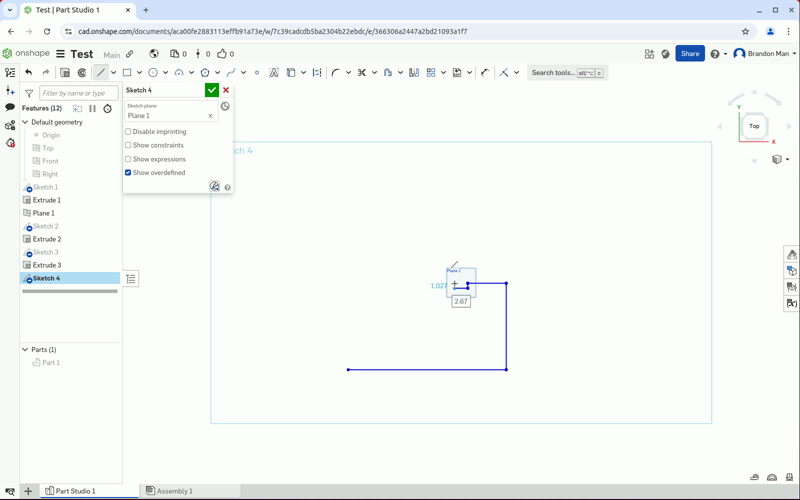
scroll(6)
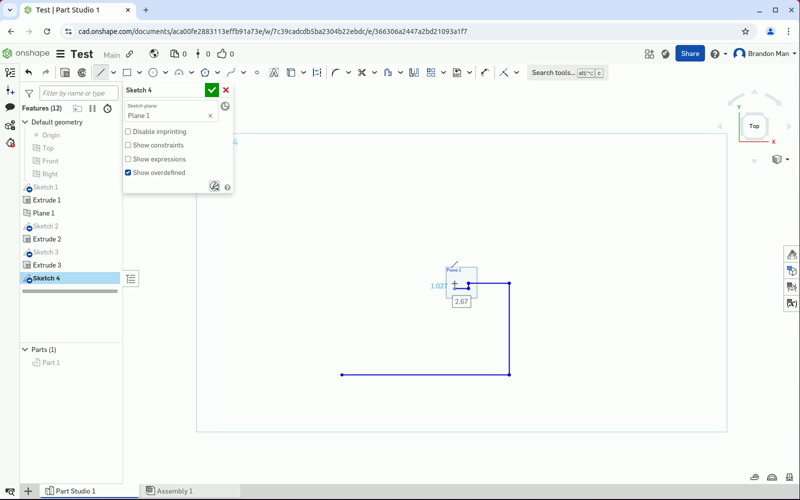
scroll(6)
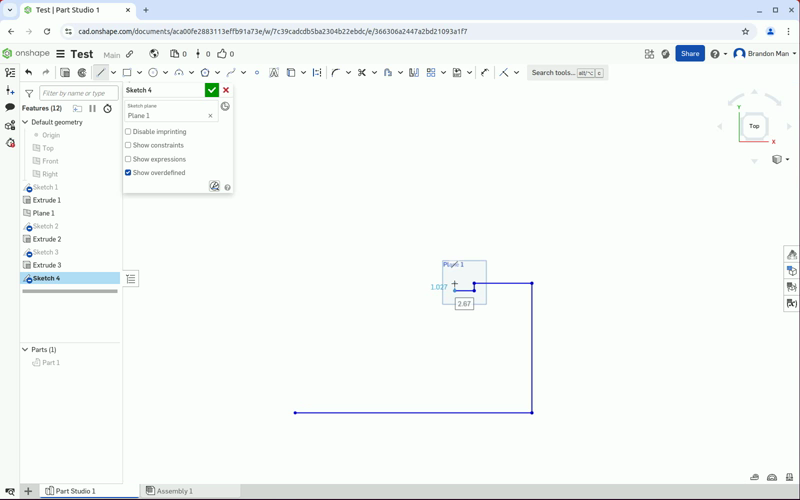
scroll(6)
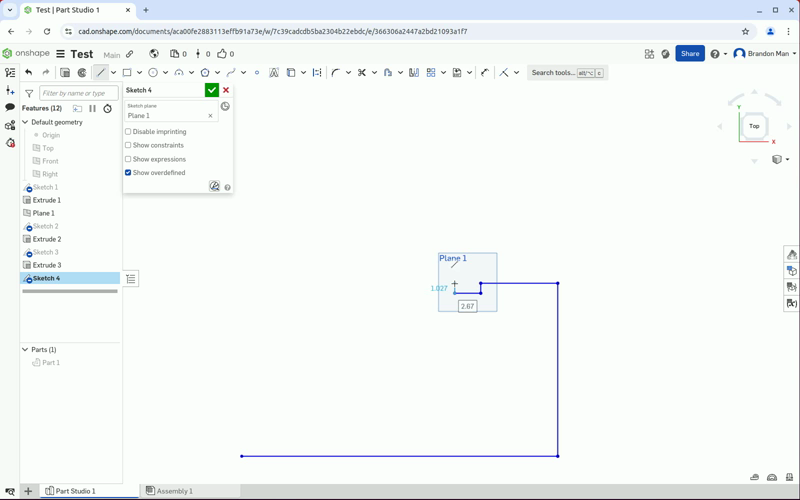
scroll(6)
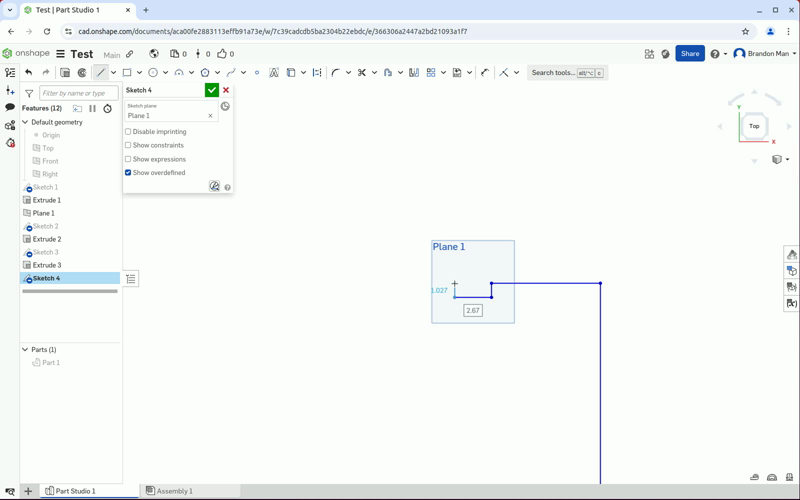
scroll(6)
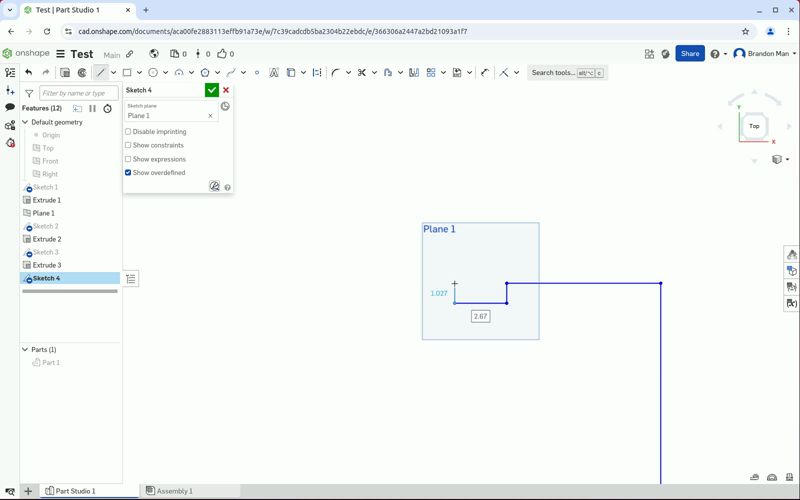
scroll(6)
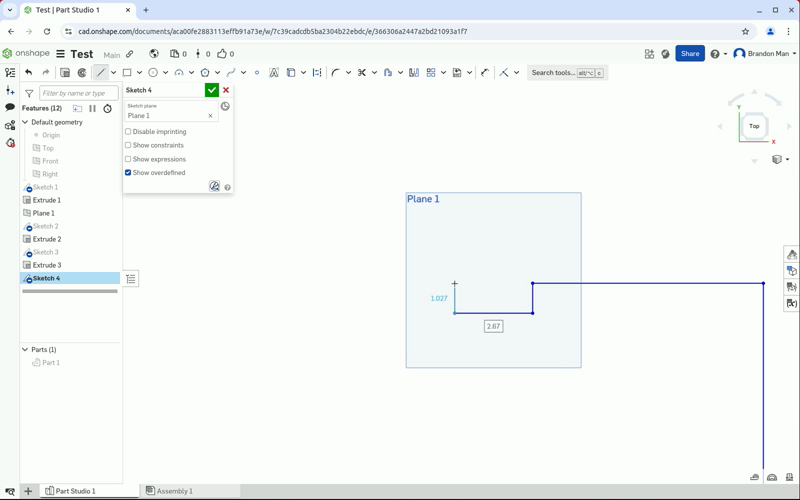
scroll(6)
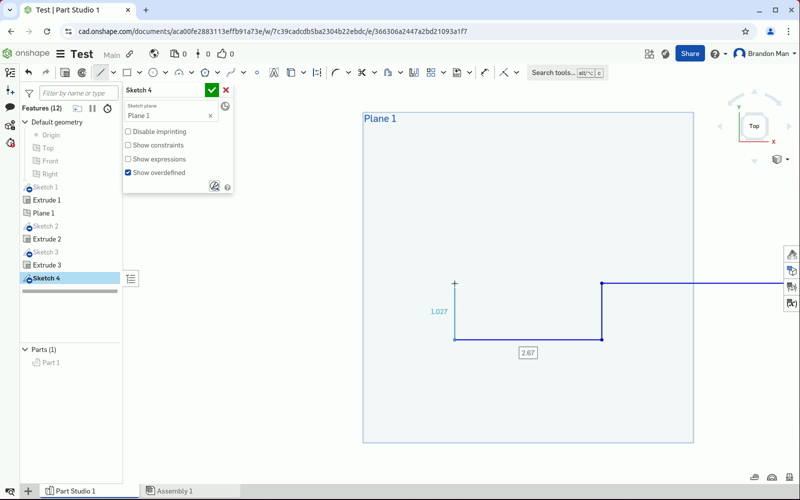
click(454, 283)
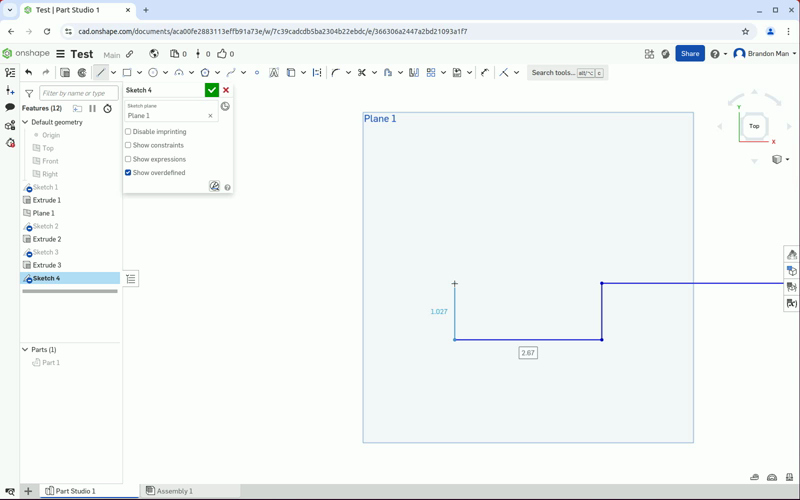
scroll(-6)
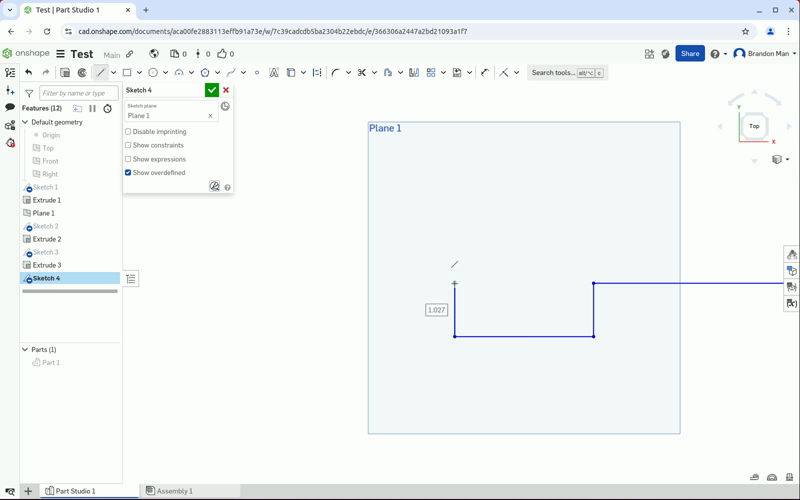
scroll(-6)
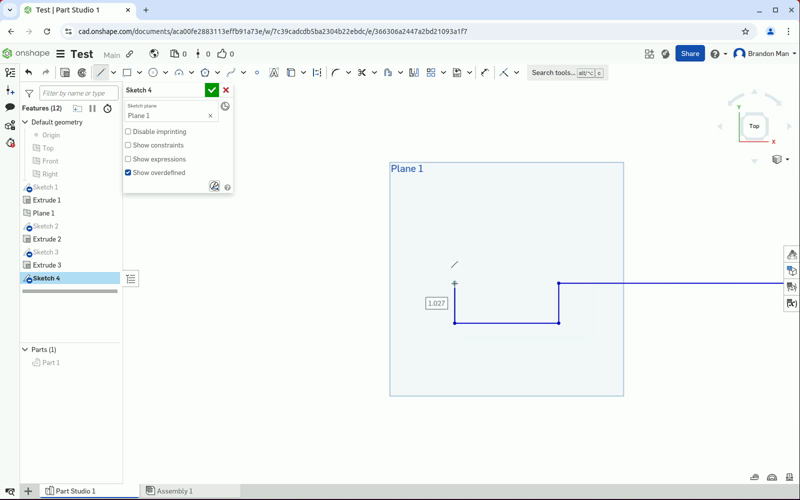
scroll(-6)
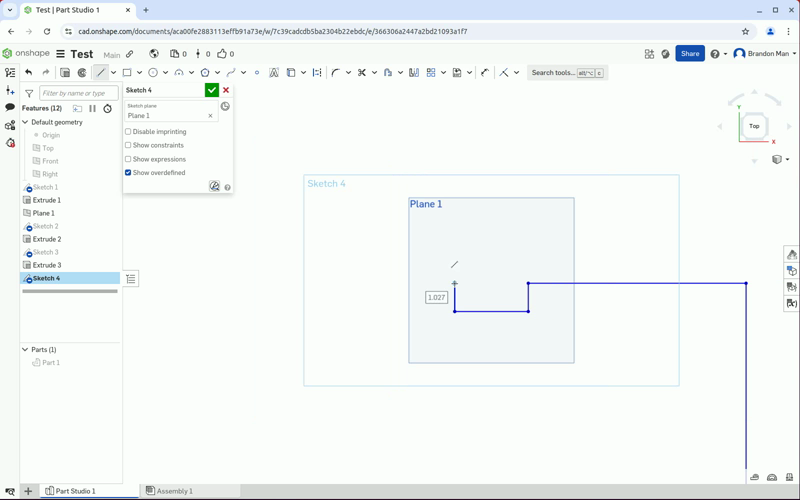
scroll(-6)
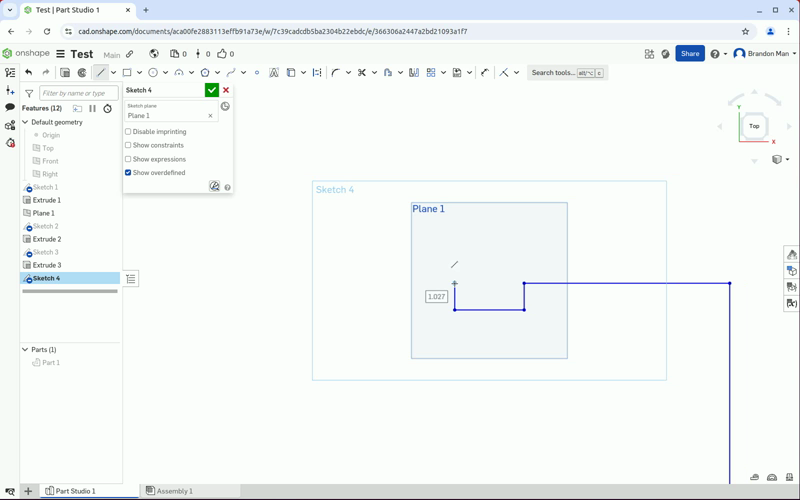
scroll(-6)
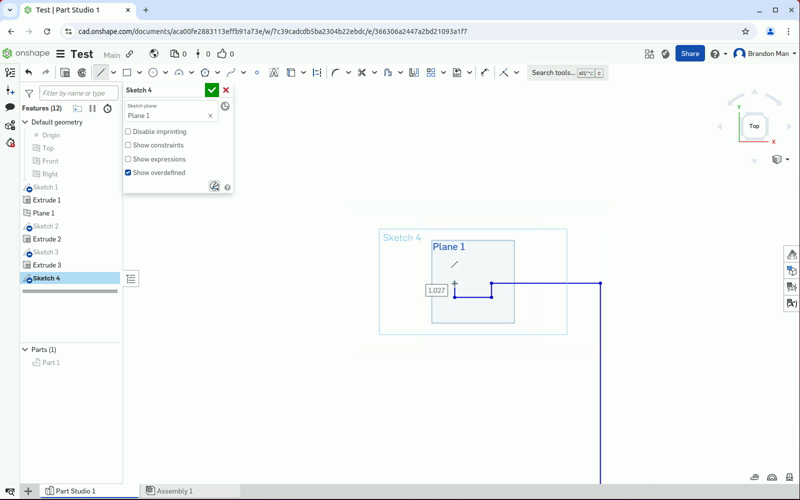
scroll(-6)
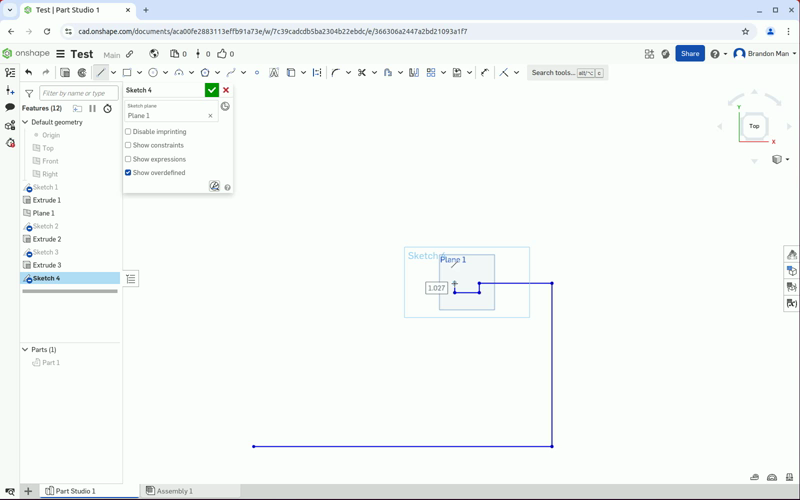
scroll(-6)
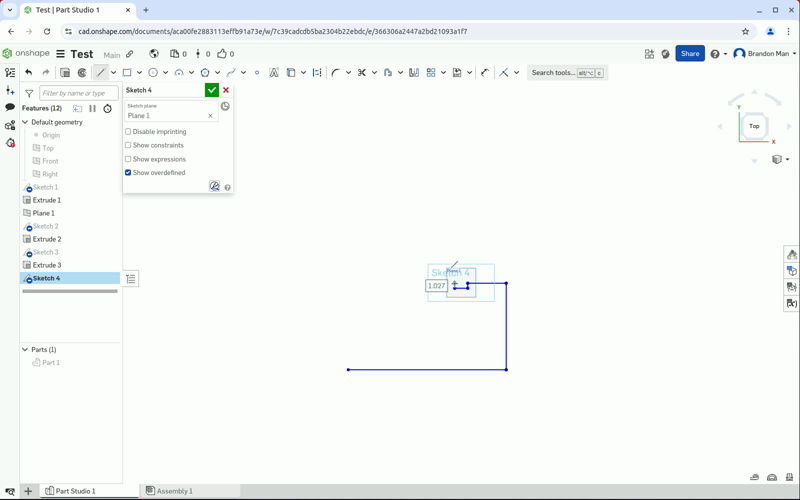
key_up(shift)
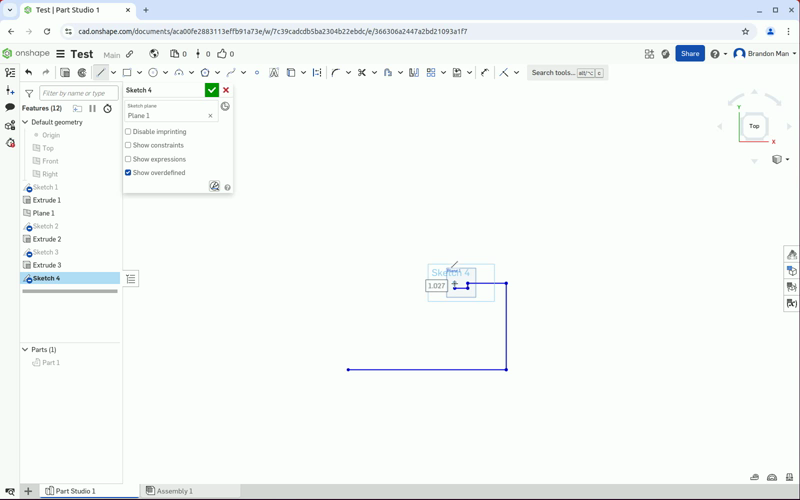
key_down(shift)
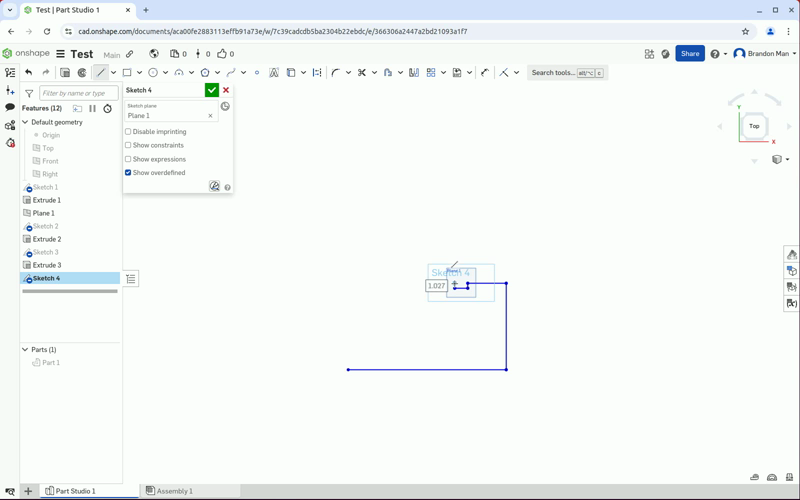
mouse_move(348, 283)
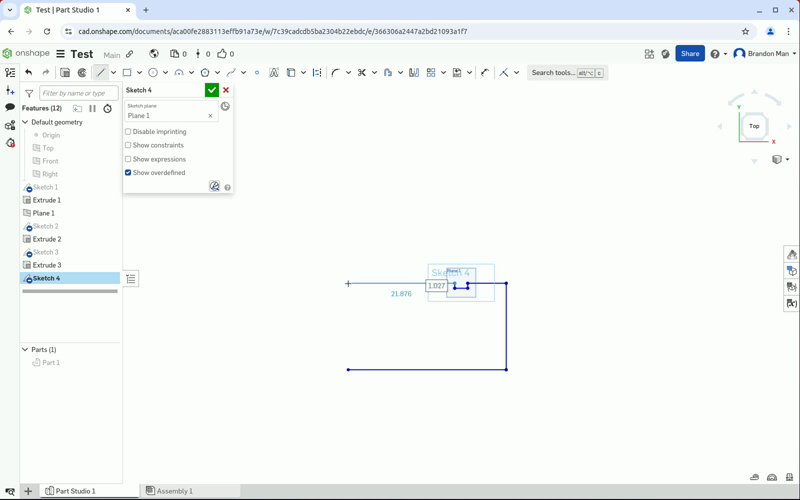
click(348, 283)
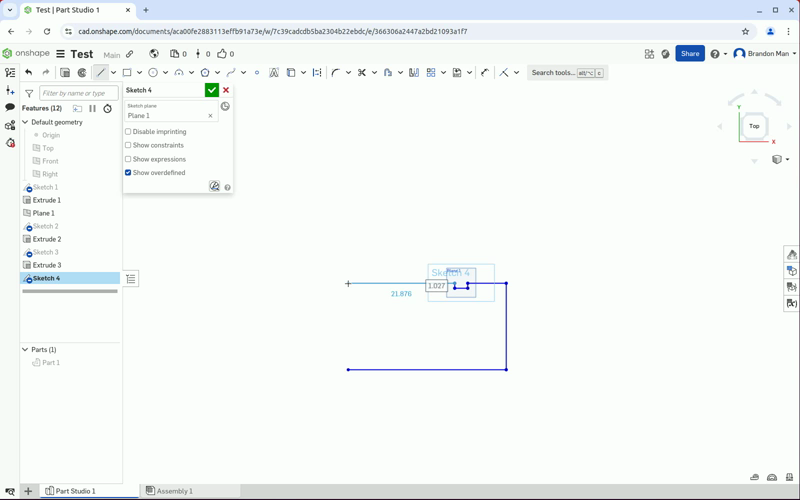
key_up(shift)
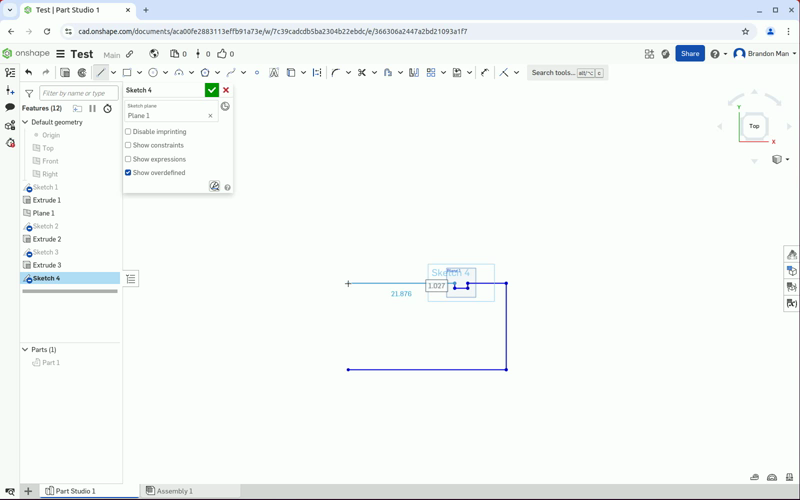
key_down(shift)
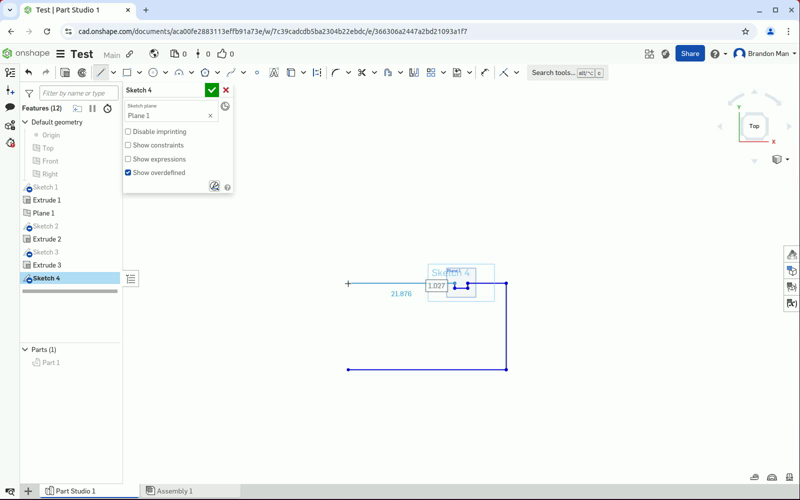
mouse_move(348, 369)
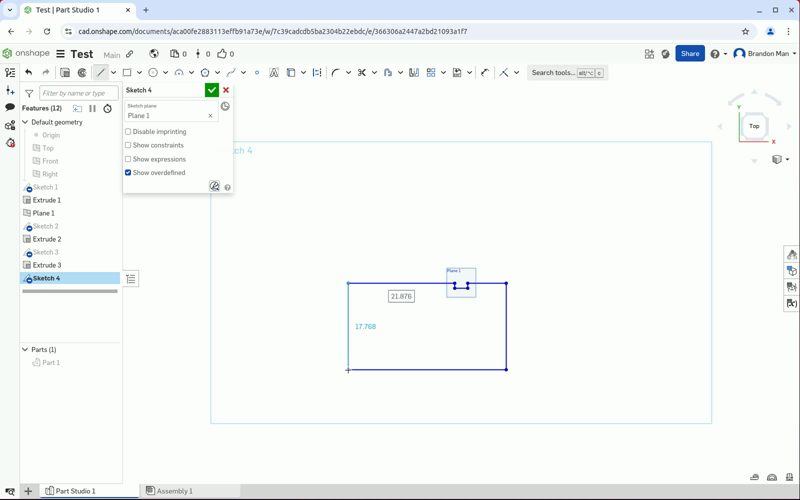
key_up(shift)
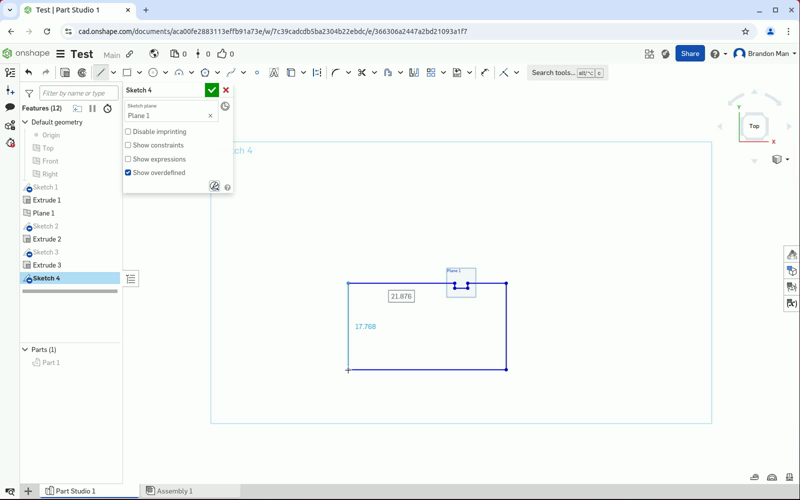
click(348, 369)
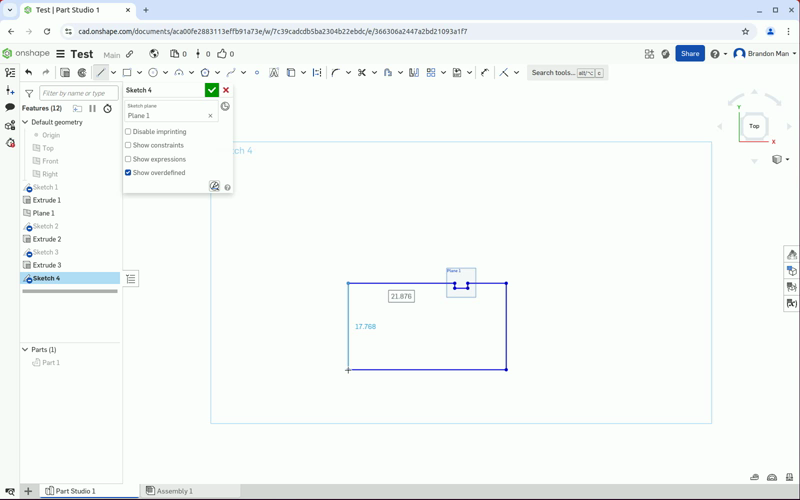
key(esc)
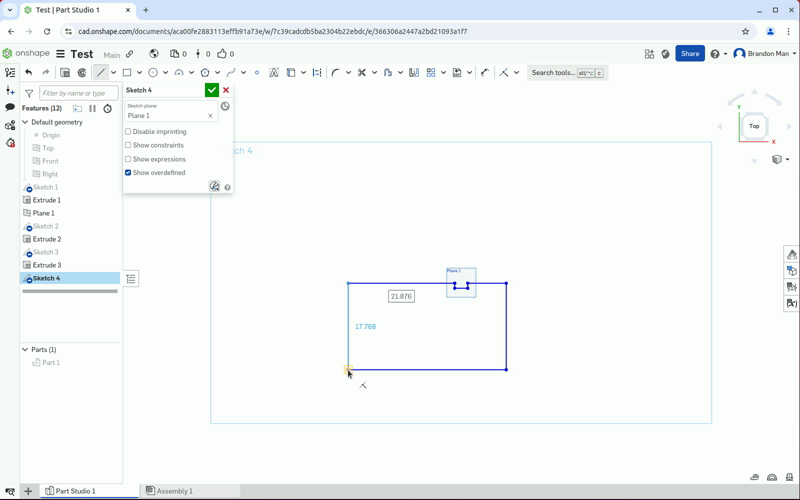
mouse_move(465, 316)
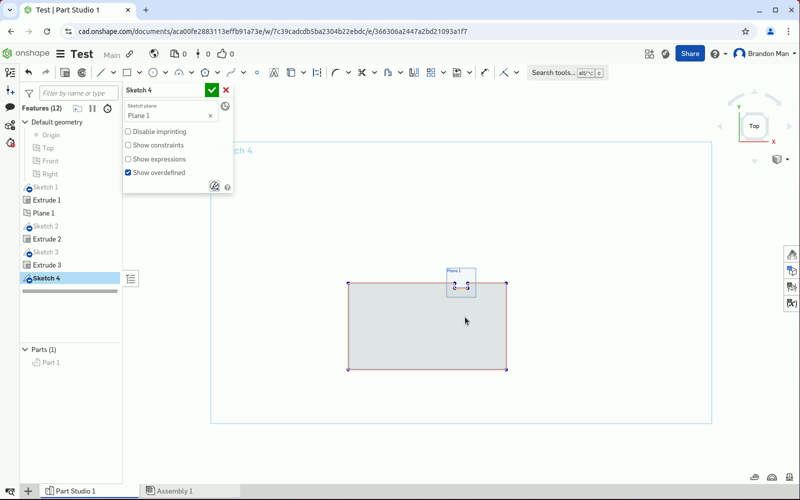
click(465, 316)
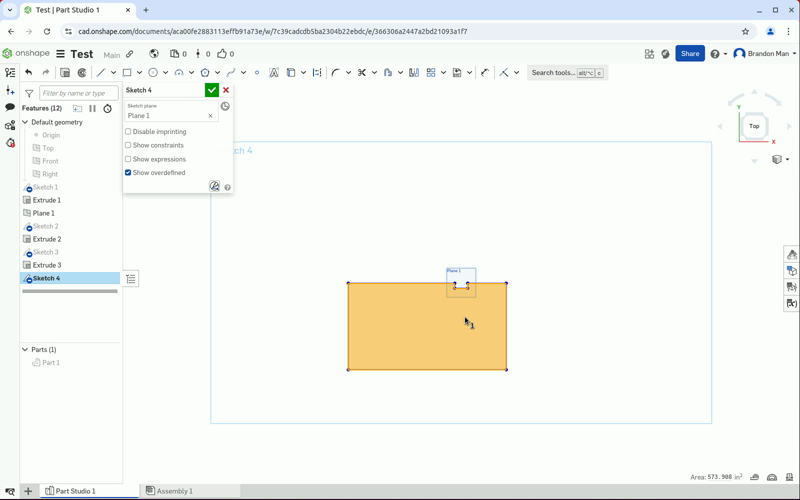
mouse_move(73, 352)
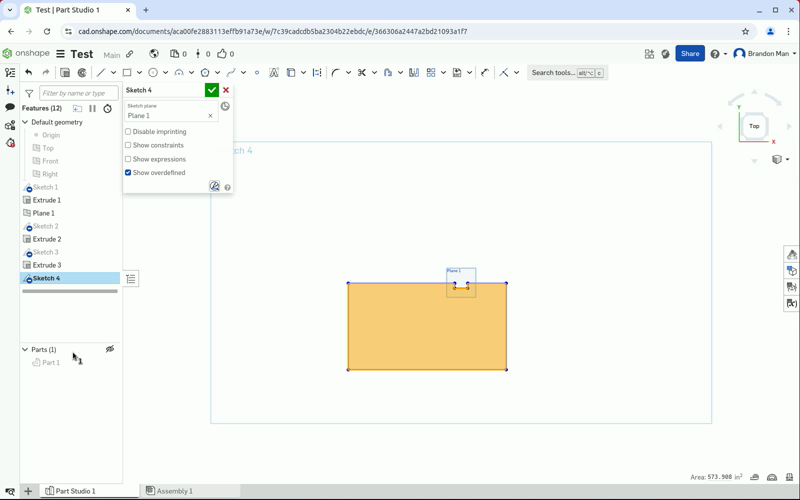
key(shift+y)
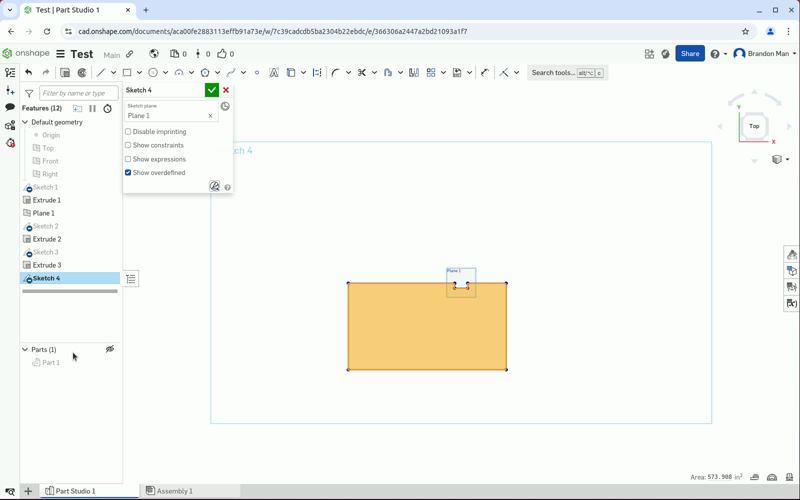
key(shift+e)
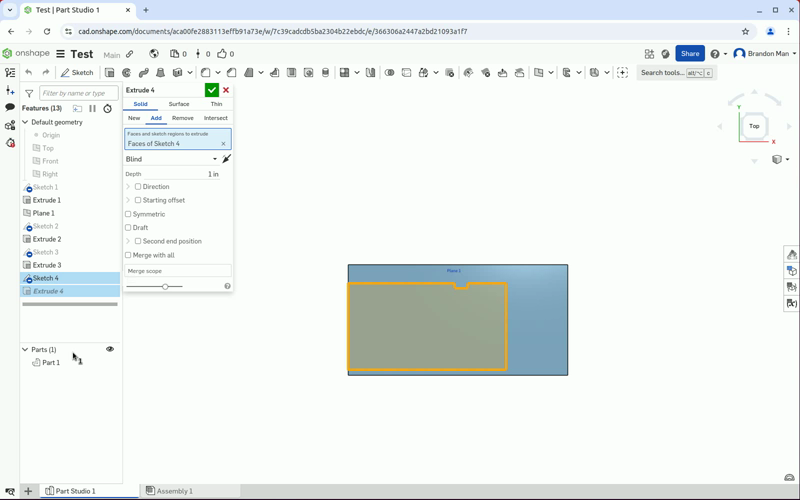
mouse_move(143, 106)
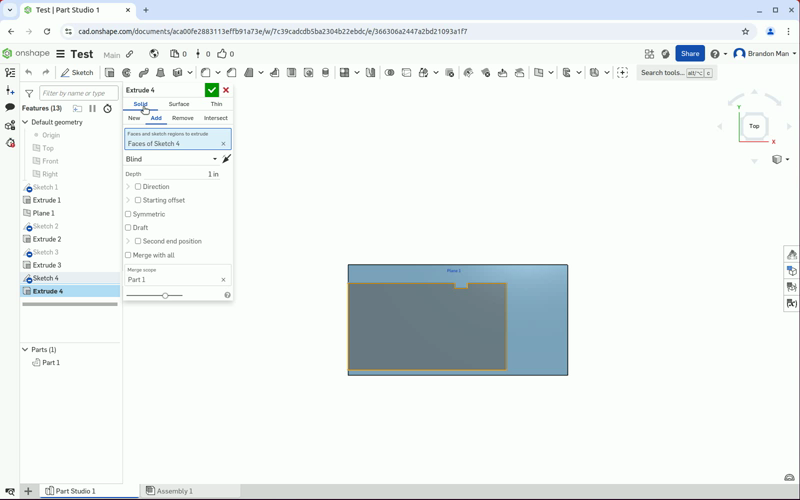
click(143, 106)
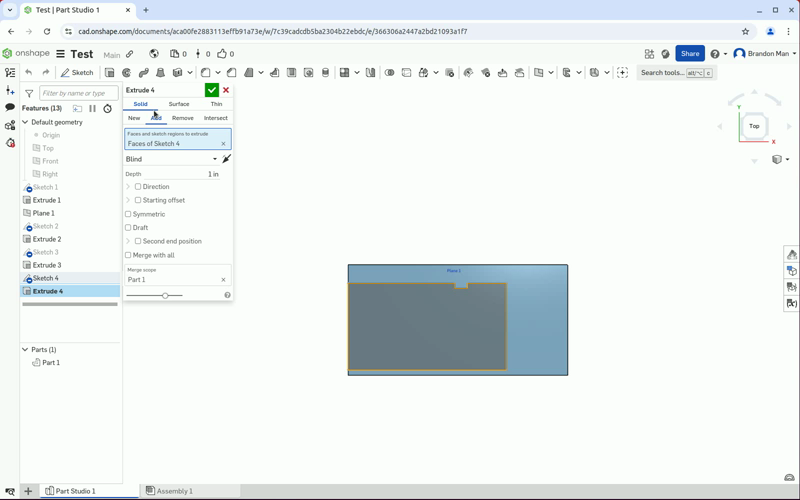
mouse_move(186, 120)
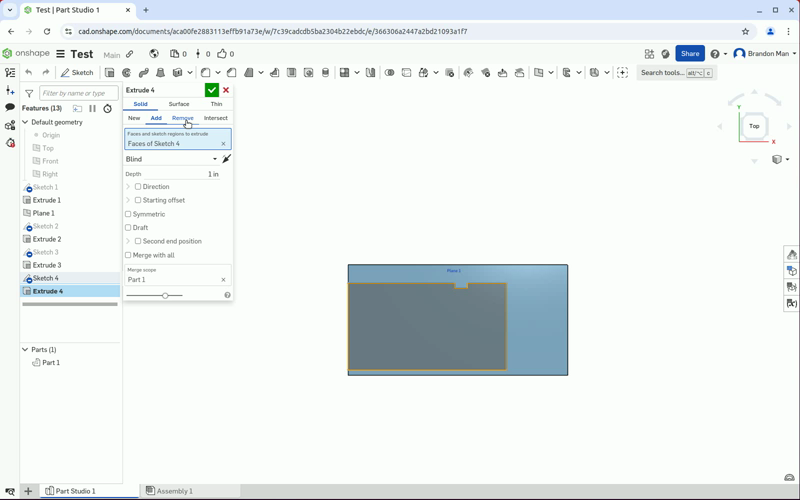
click(186, 120)
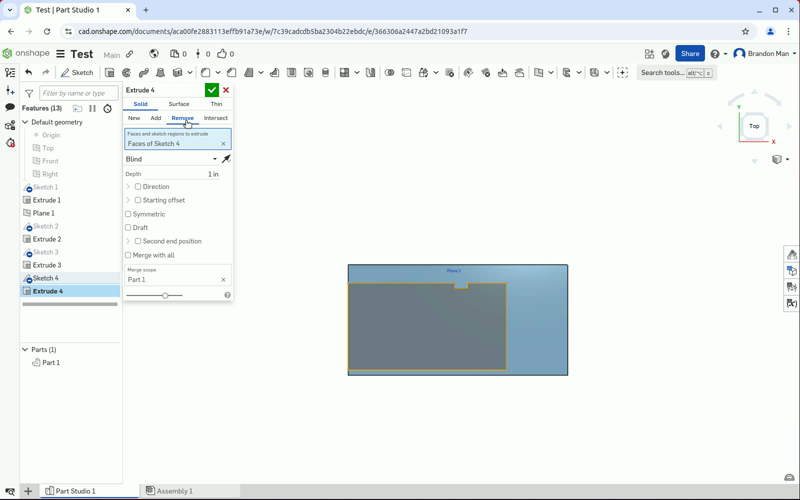
key(tab, 4)
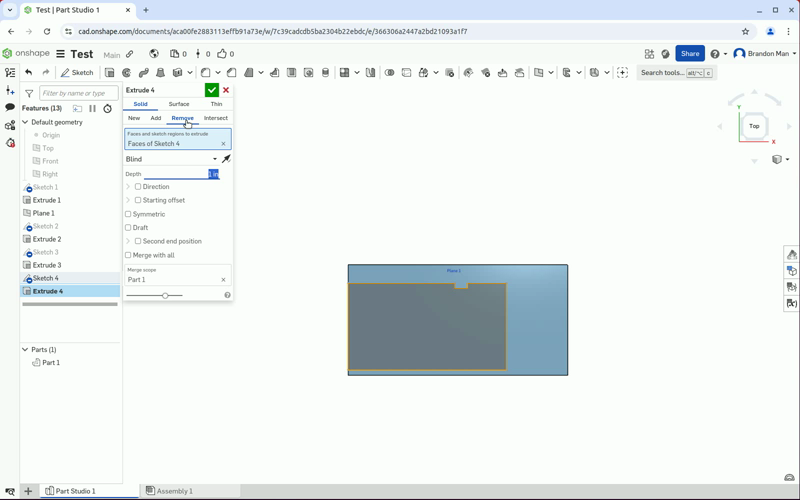
text(10.351)
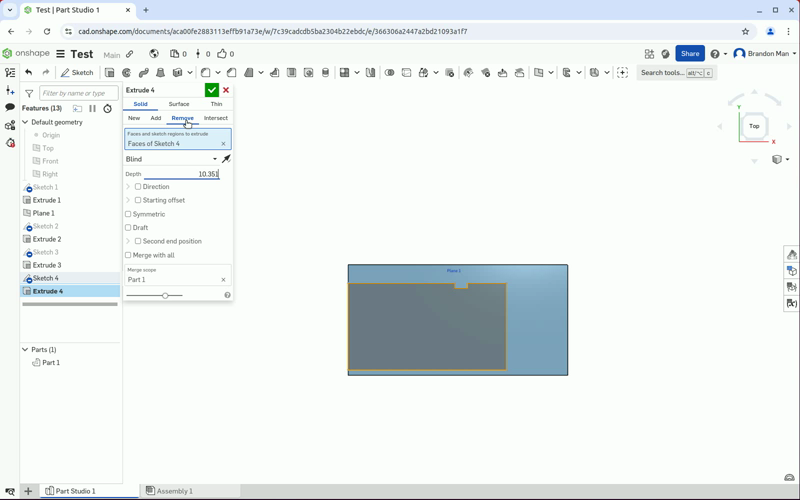
key(tab, 6)
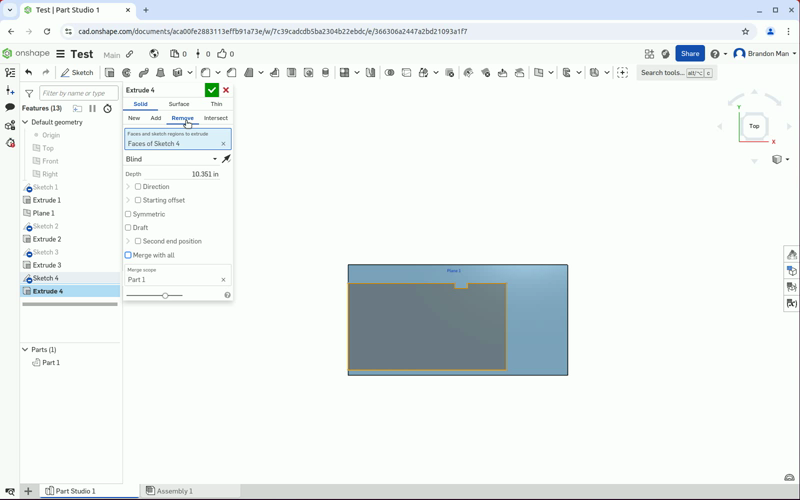
key(space)
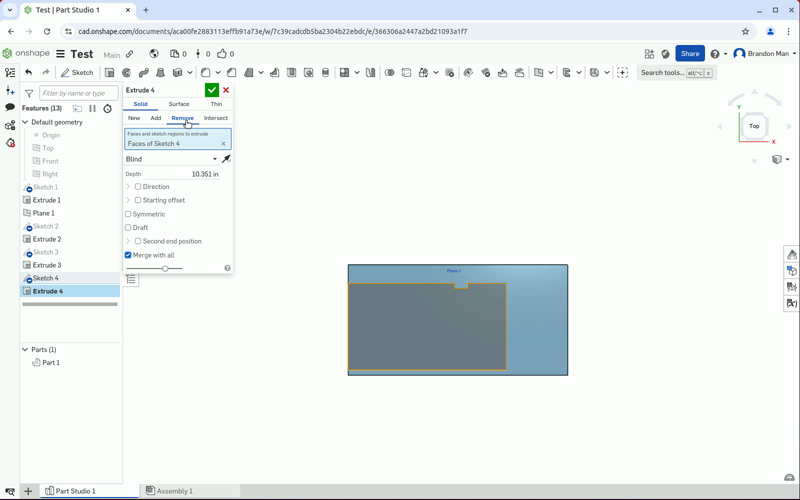
key(enter)
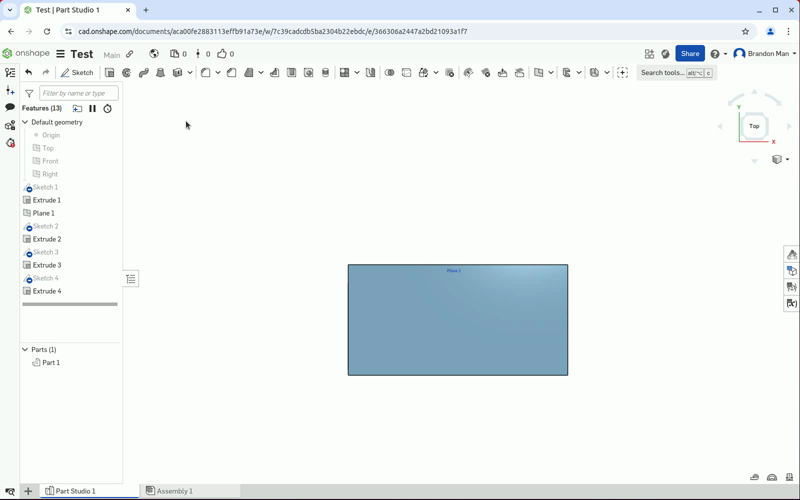
key(shift+h)
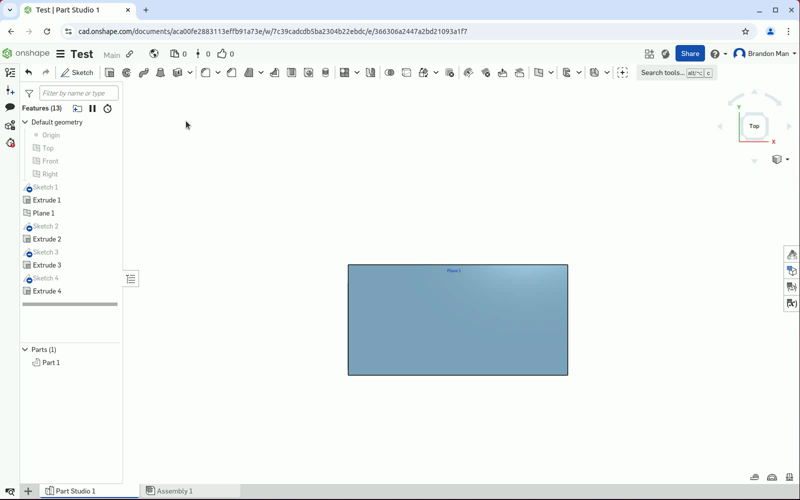
key(shift+h)
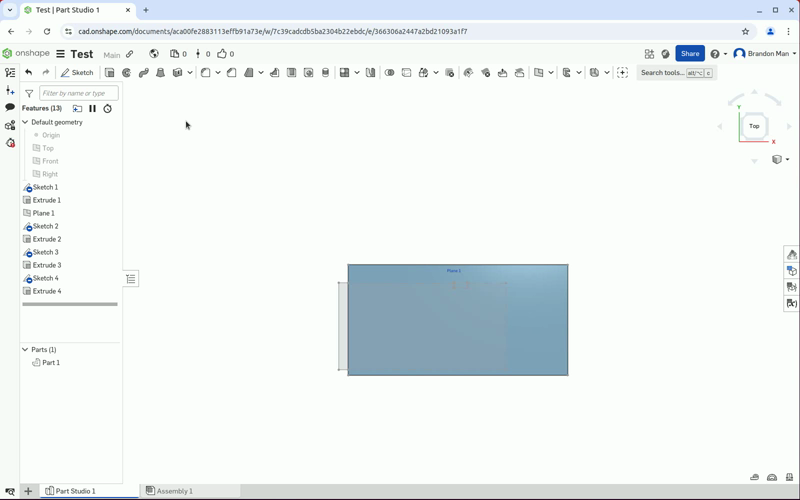
key(shift+7)
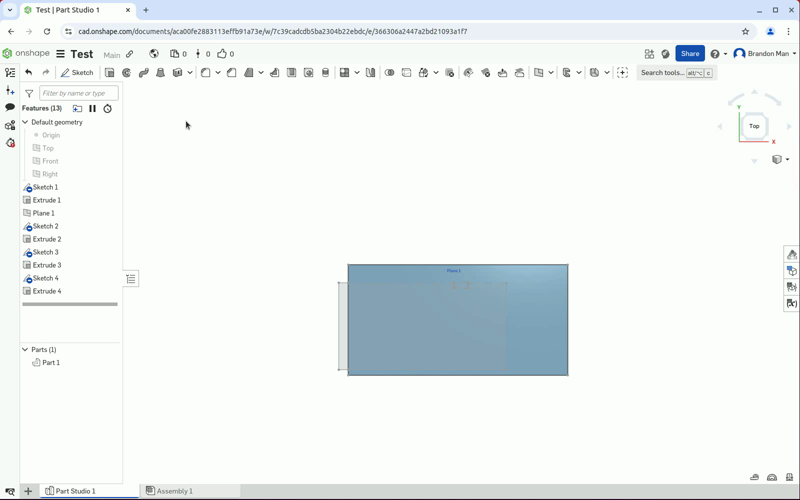
key(up, 3)
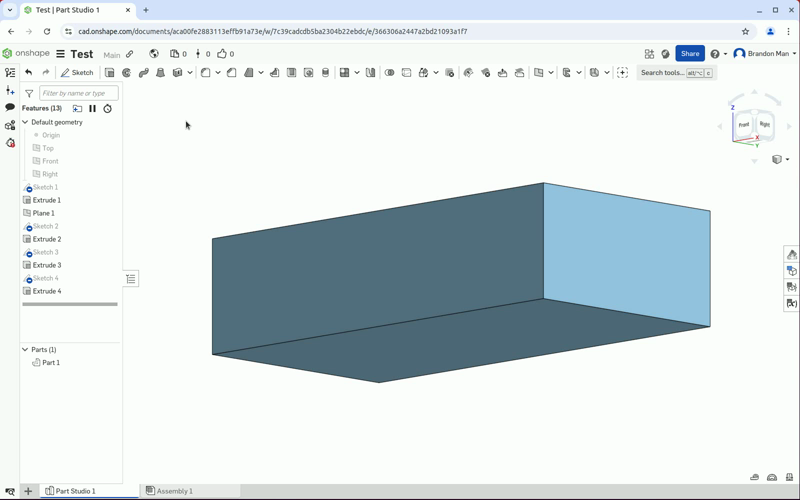
key(left, 3)
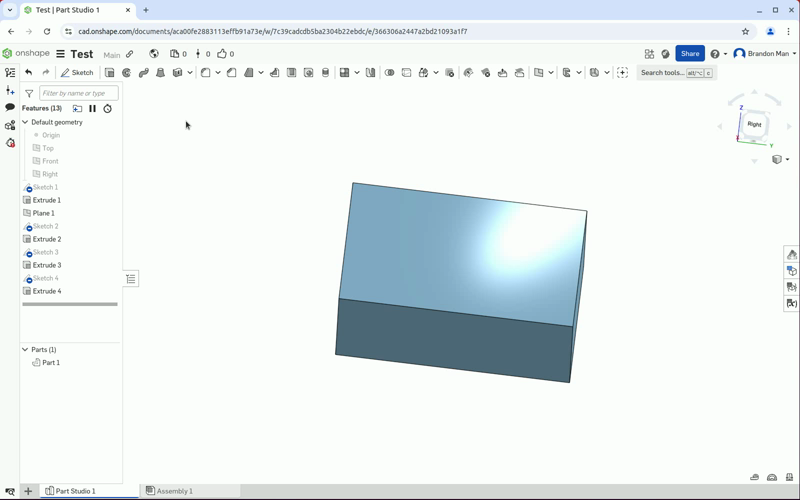
key(right, 3)
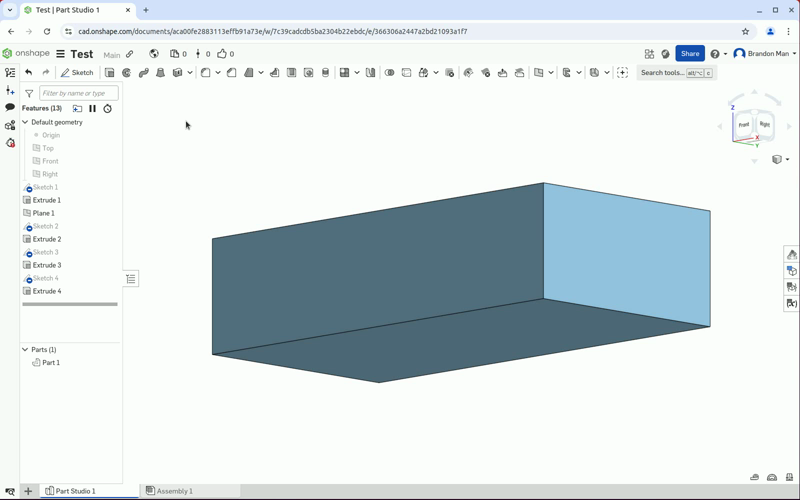
key(down, 3)
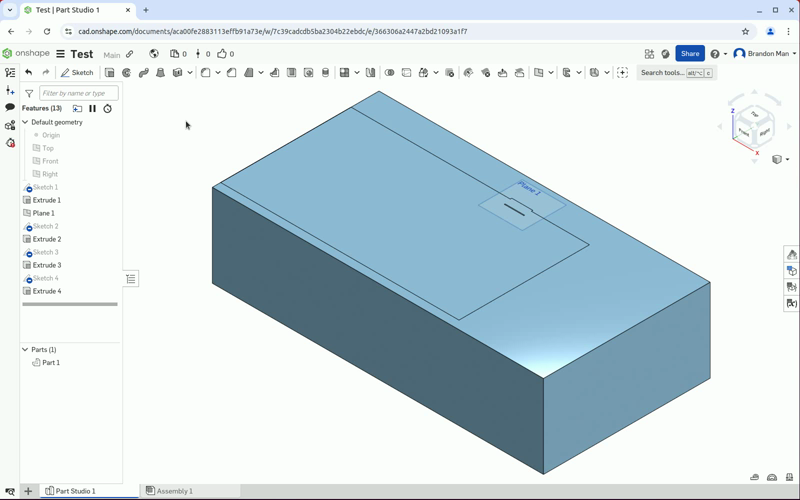
mouse_move(73, 189)
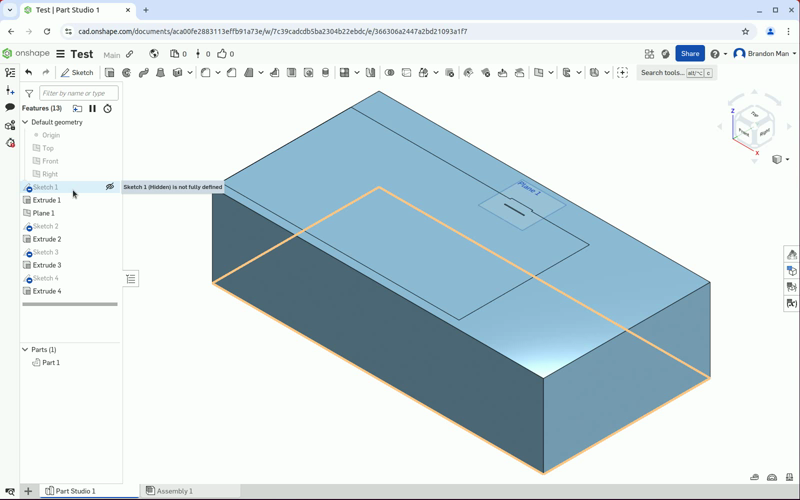
click(73, 189)